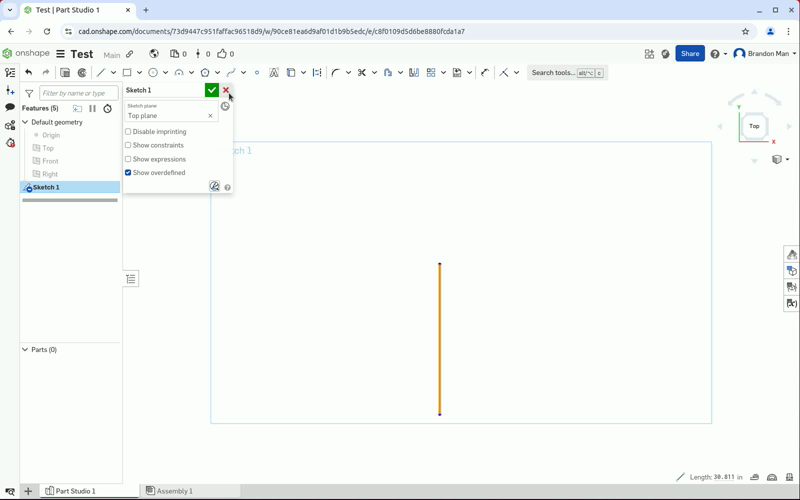
key(shift+h)
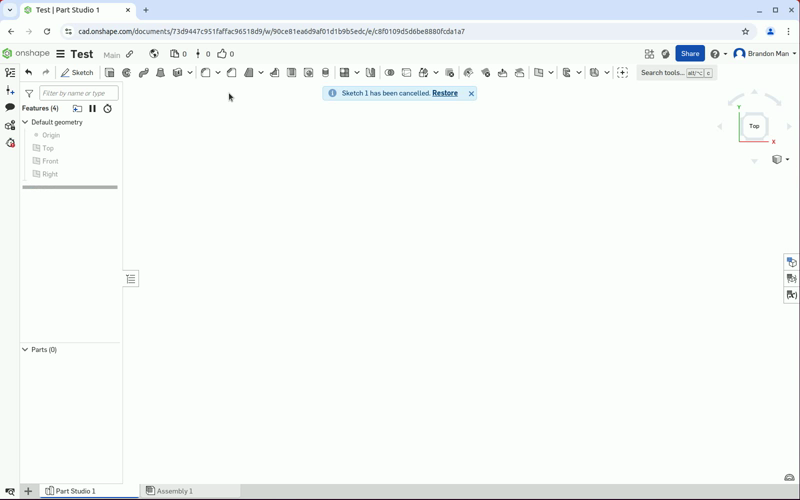
mouse_move(73, 352)
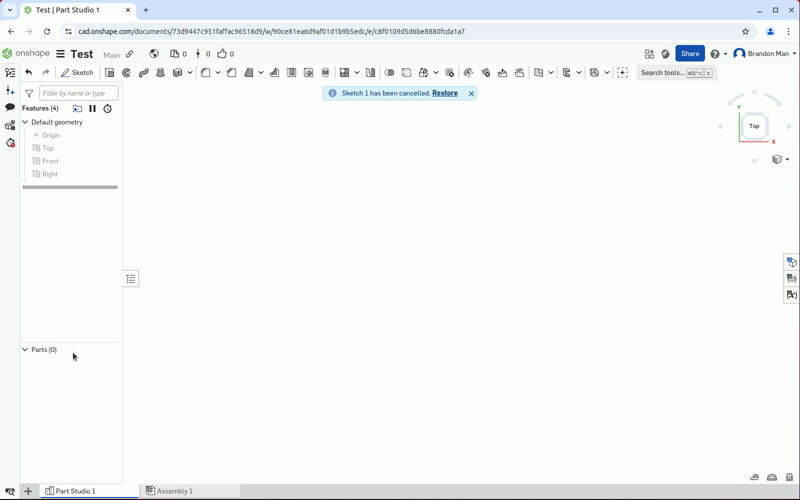
key(y)
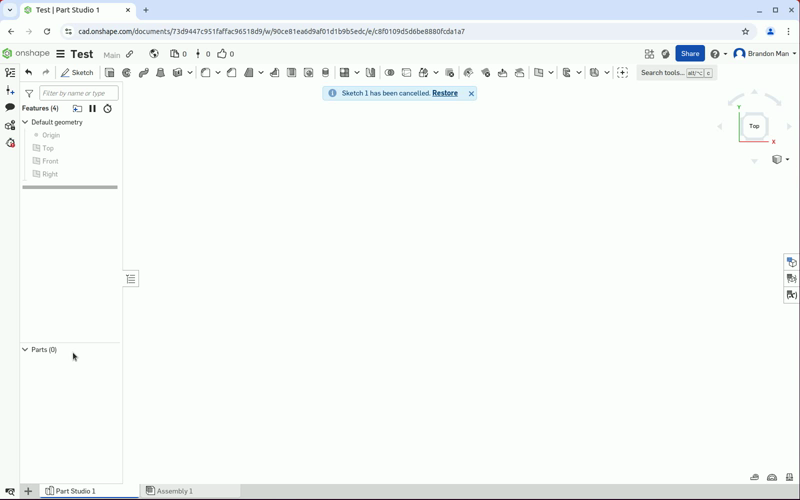
key(shift+p)
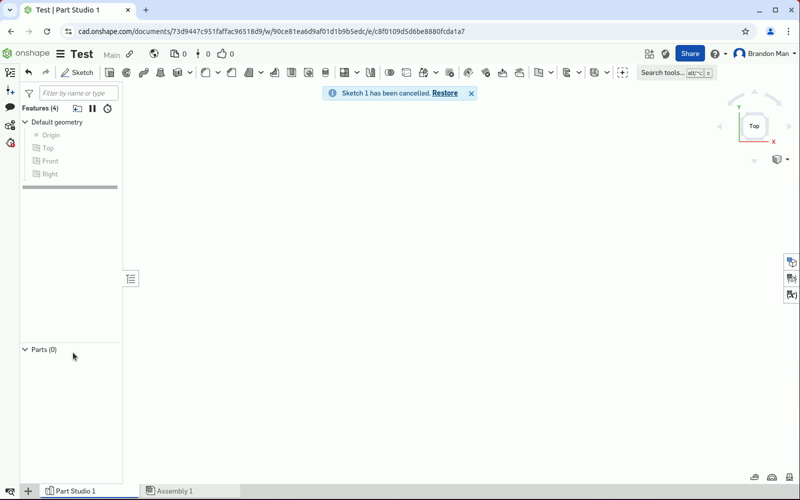
key(space)
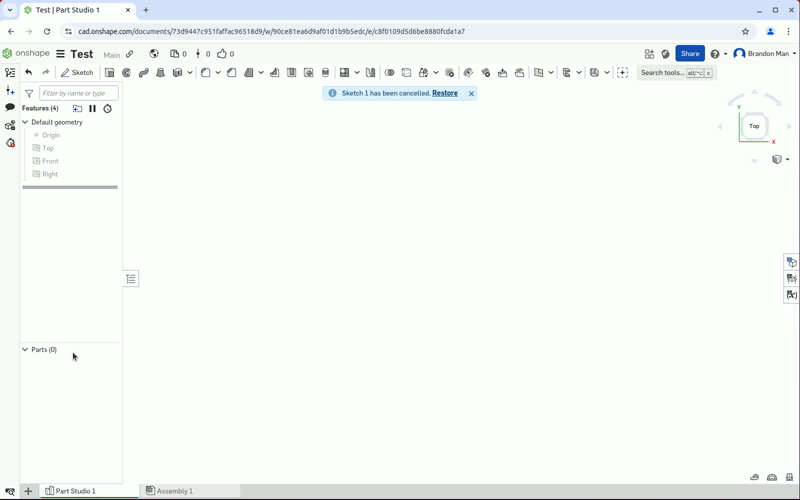
key_down(shift)
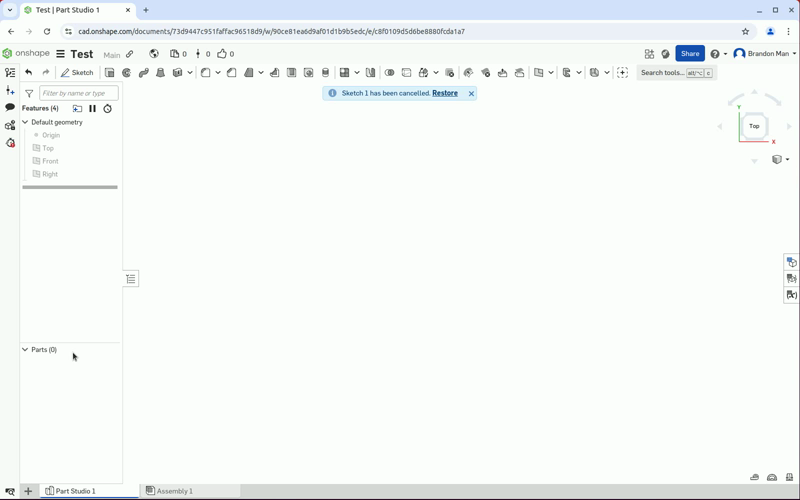
key(up)
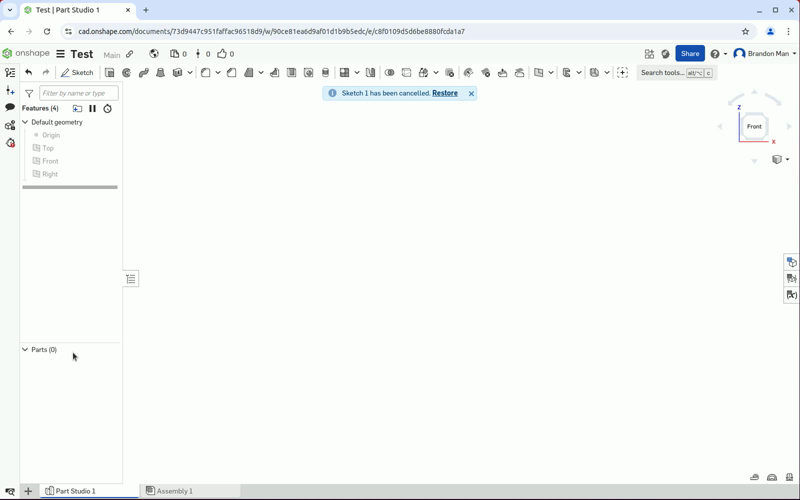
key_up(shift)
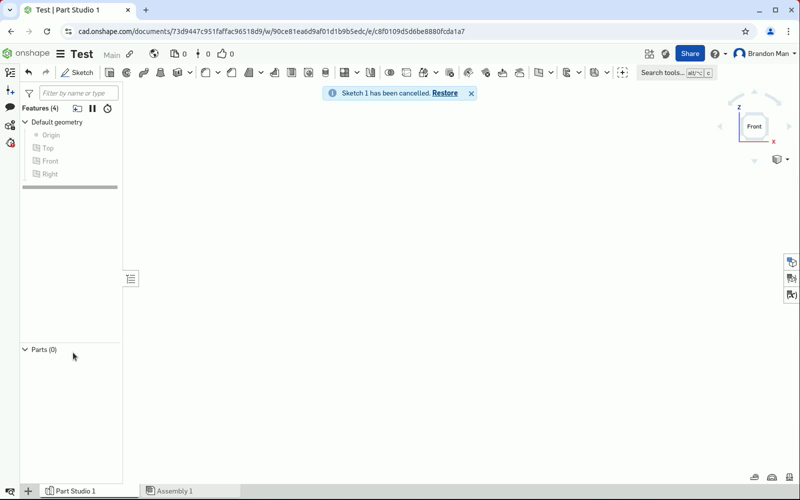
mouse_move(73, 352)
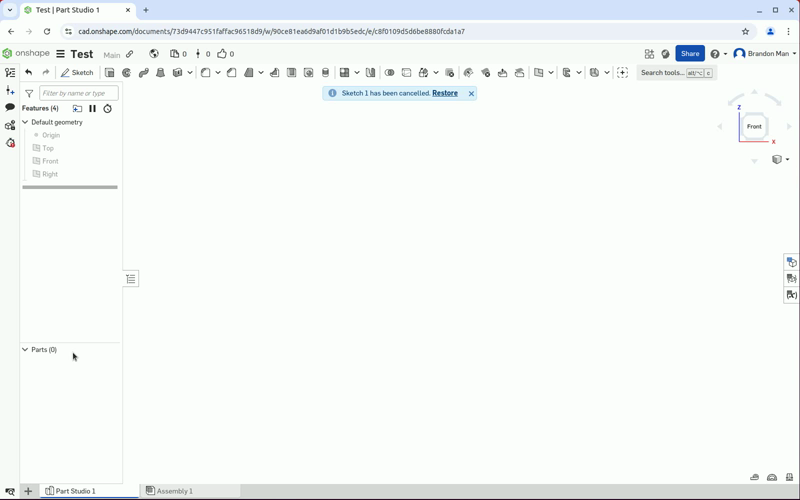
key(shift+y)
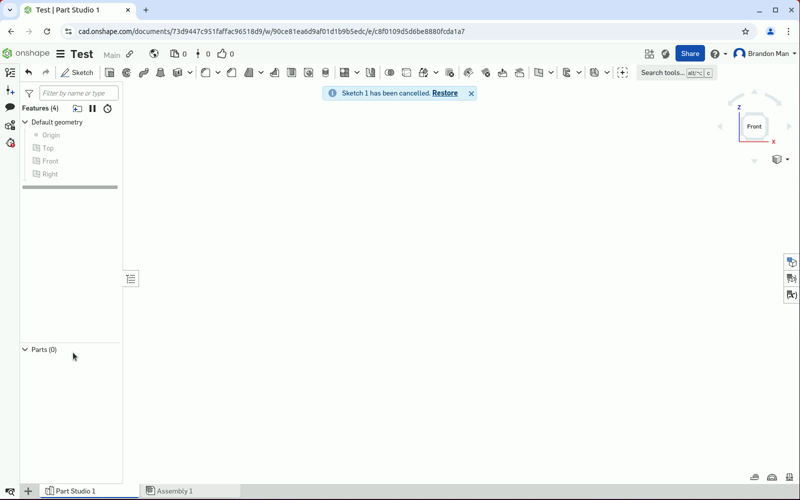
key(shift+s)
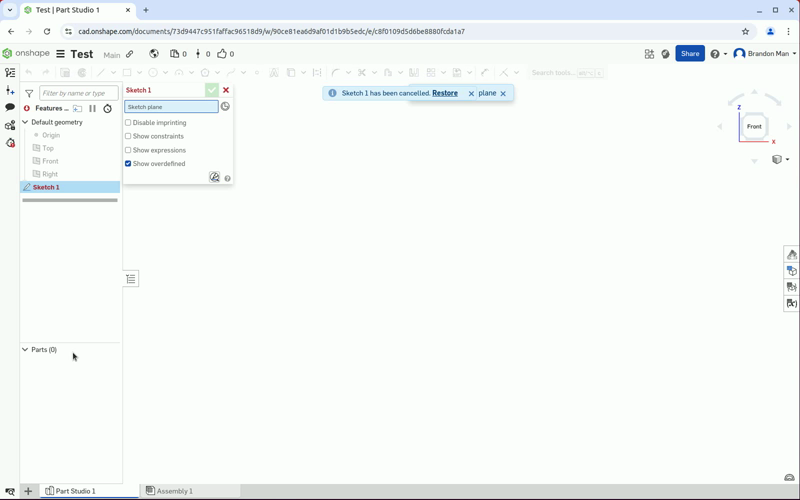
mouse_move(73, 163)
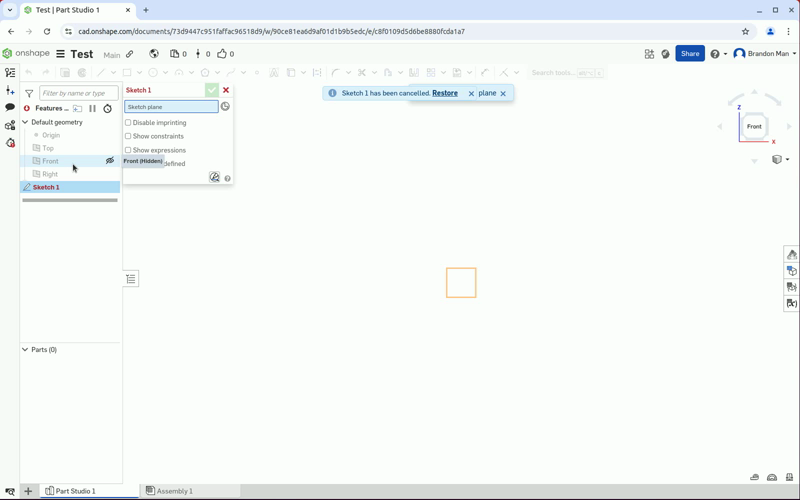
click(73, 163)
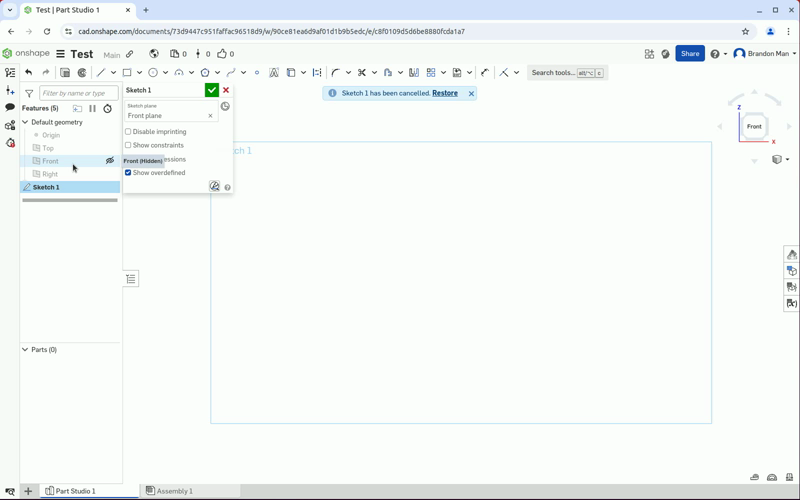
mouse_move(73, 352)
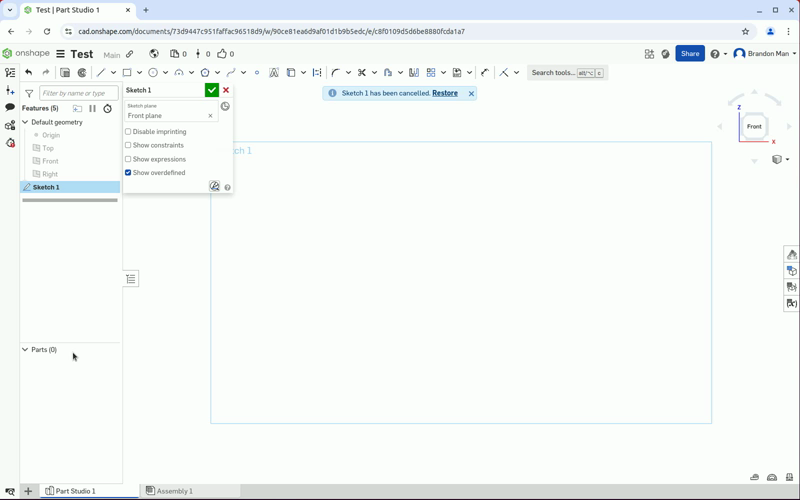
key(y)
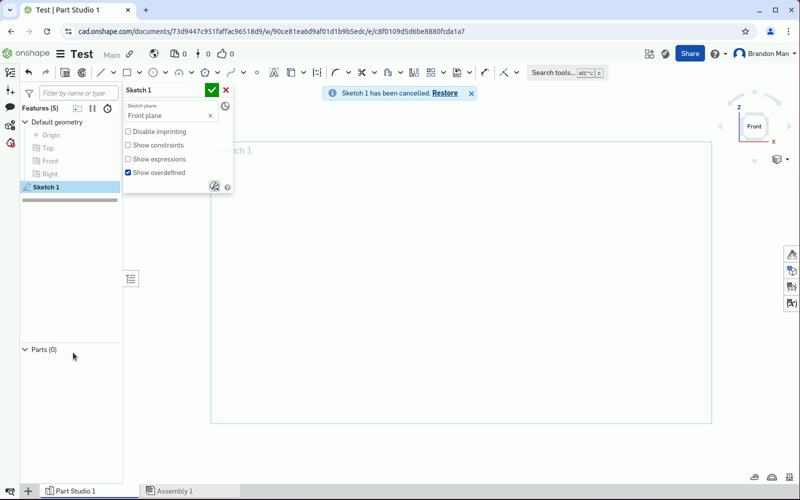
key(c)
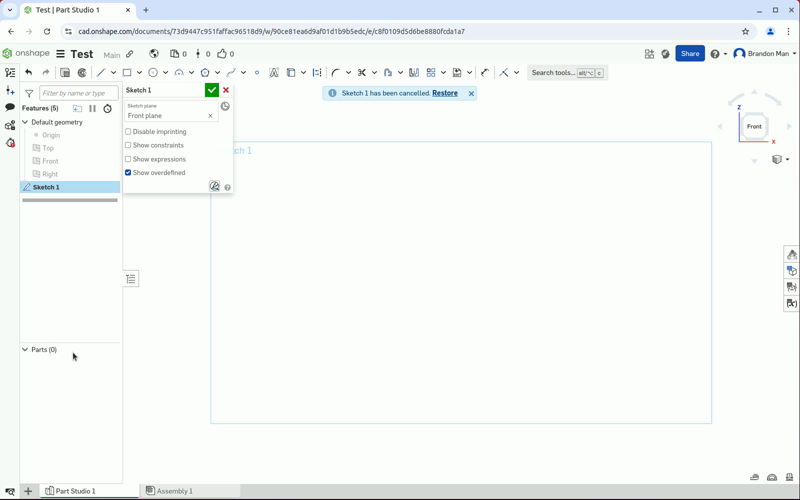
key_down(shift)
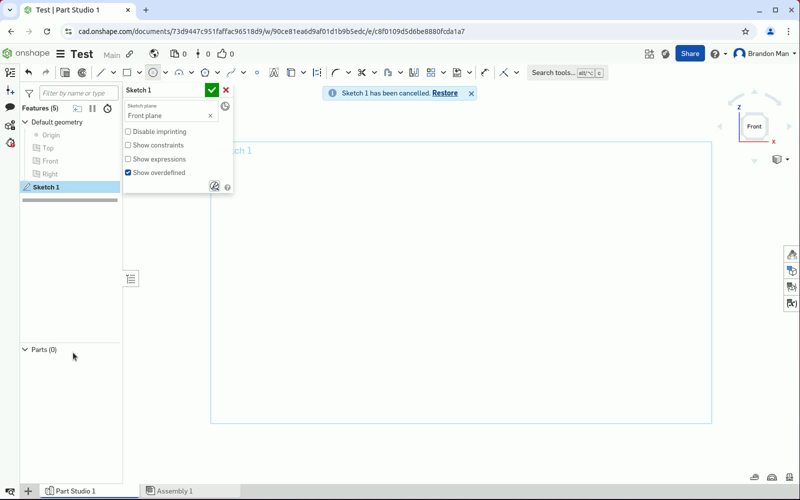
mouse_move(461, 282)
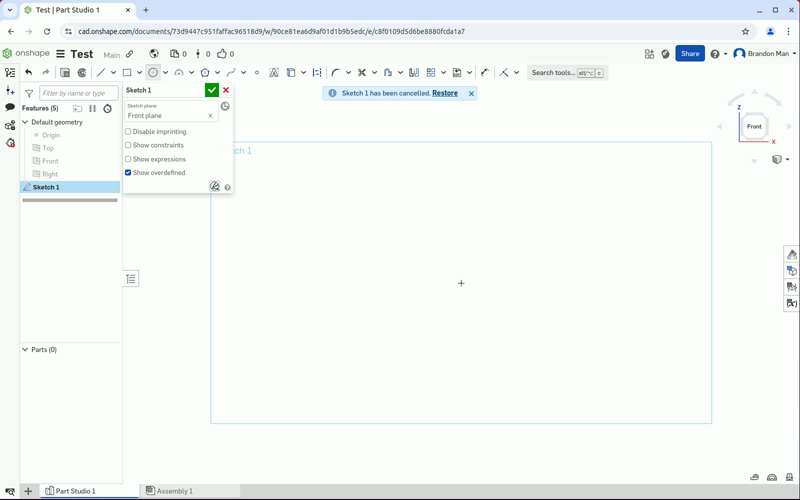
click(461, 282)
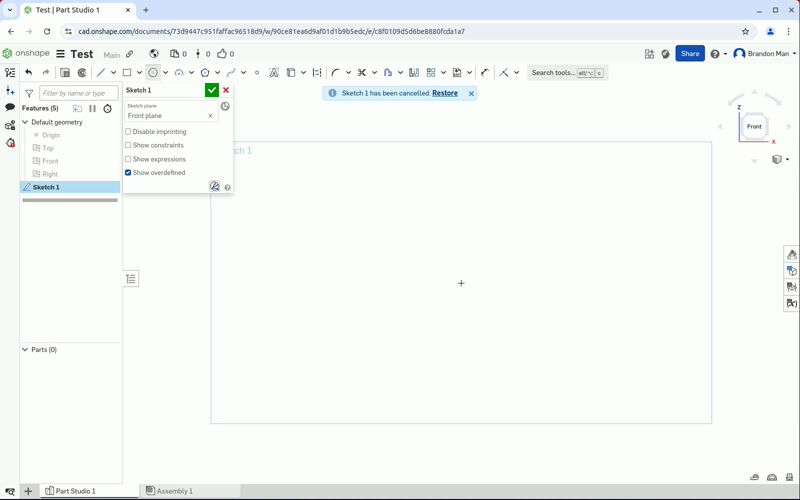
key_up(shift)
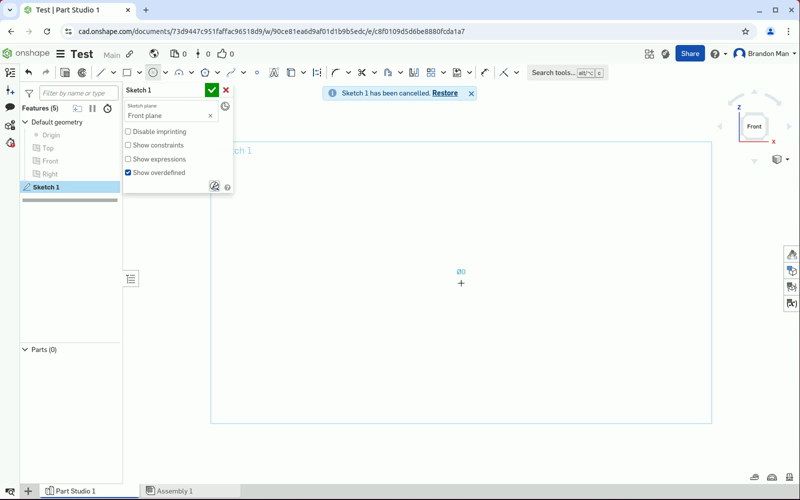
mouse_move(499, 282)
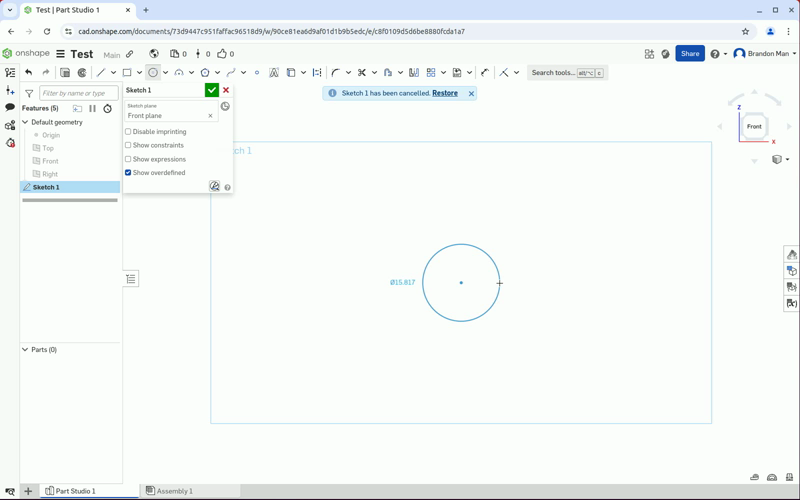
click(499, 282)
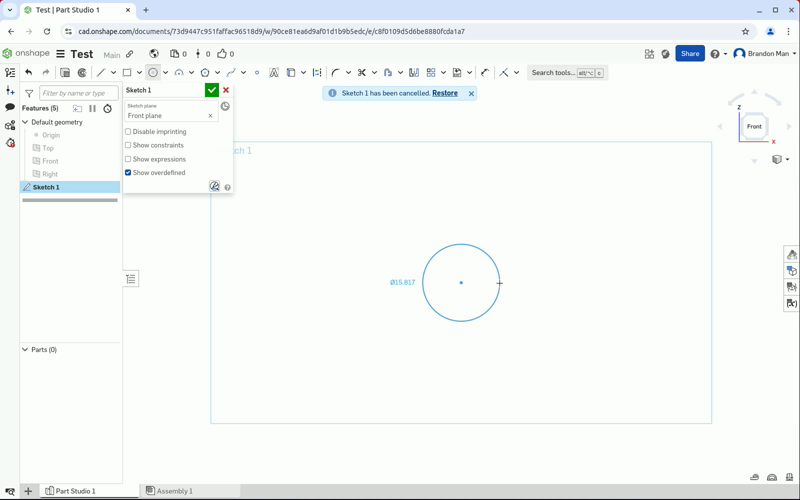
key(esc)
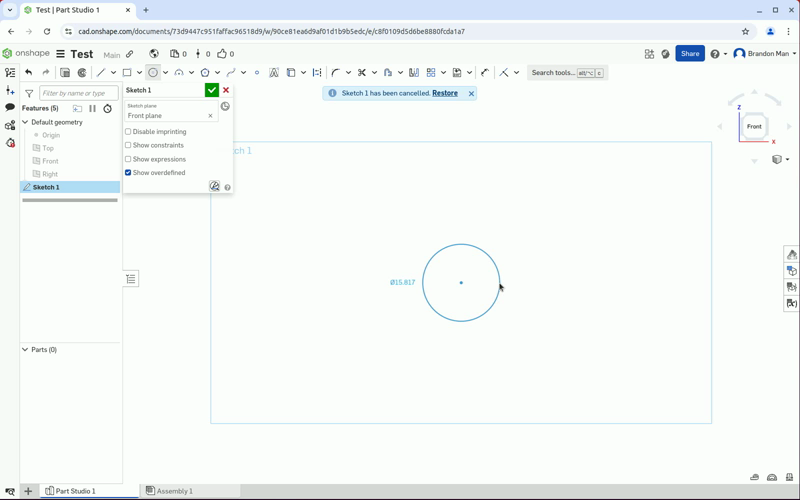
mouse_move(480, 289)
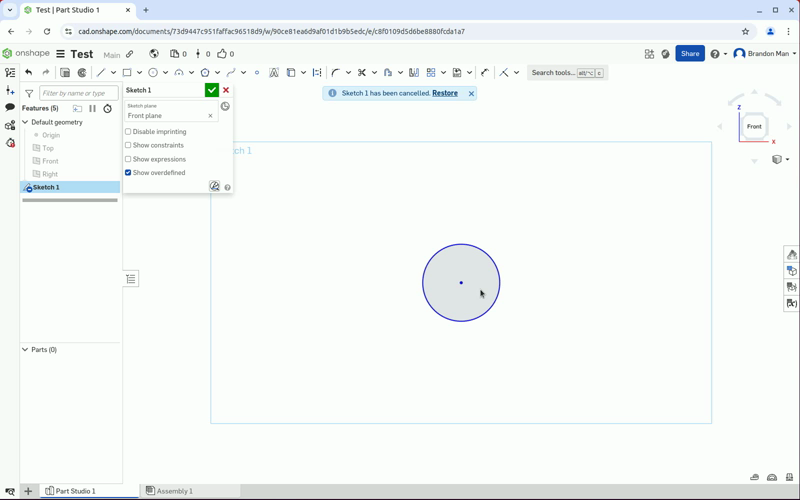
click(480, 289)
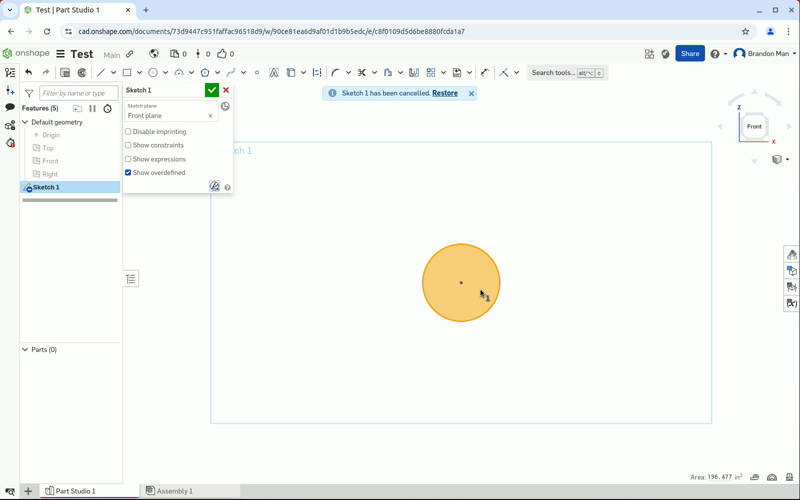
mouse_move(73, 352)
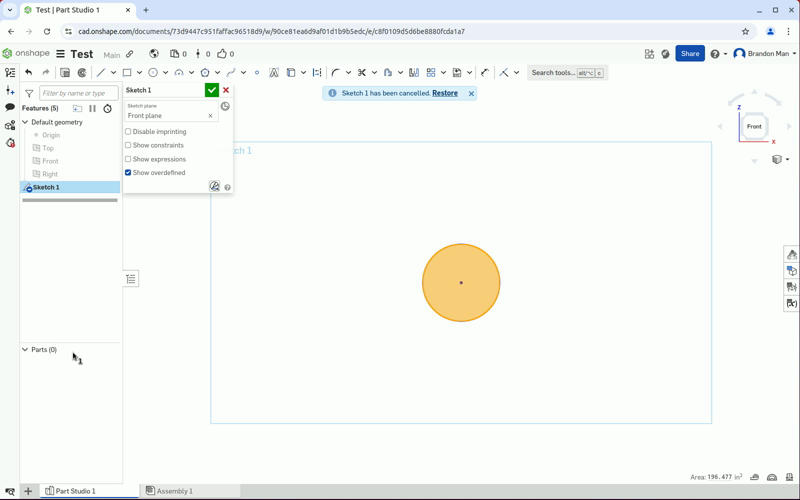
key(shift+y)
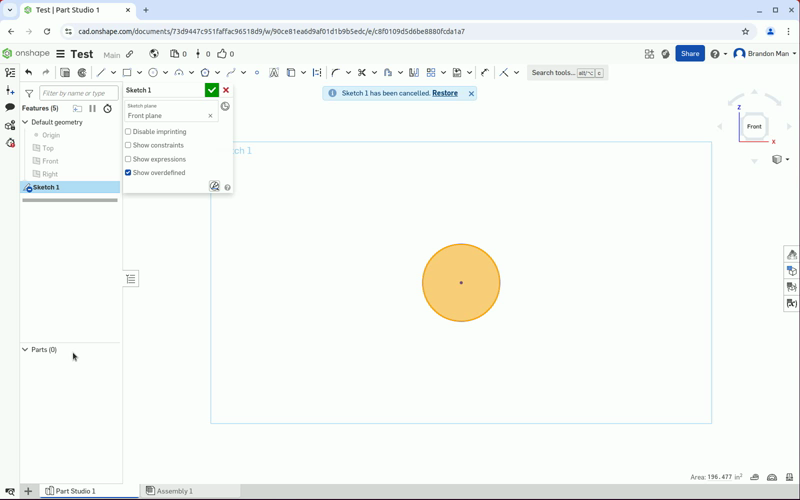
key(shift+e)
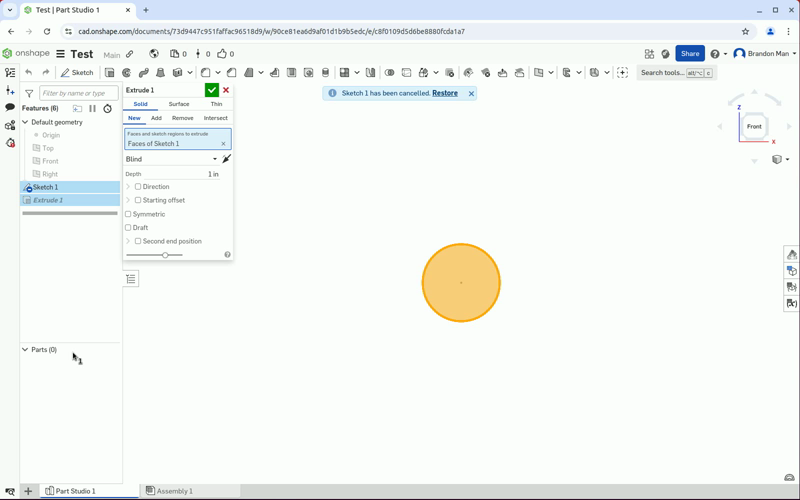
mouse_move(143, 106)
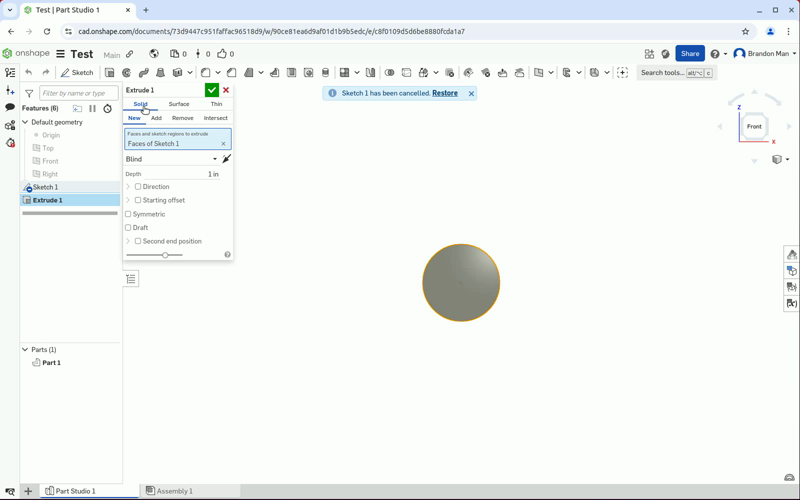
click(143, 106)
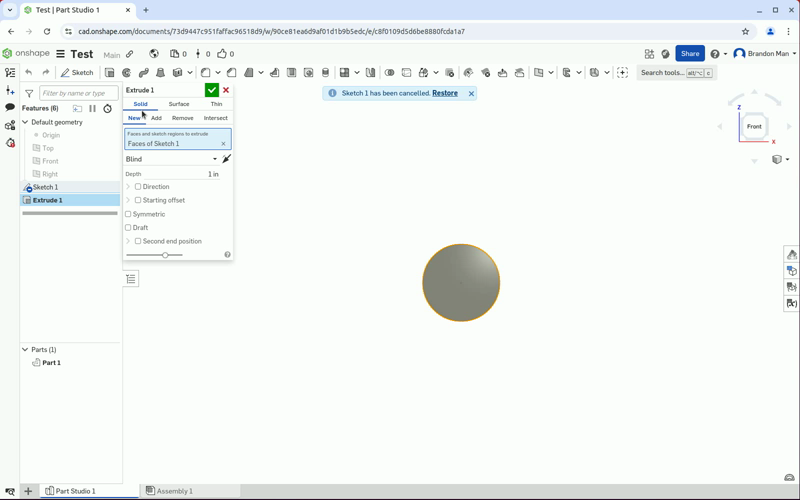
mouse_move(137, 120)
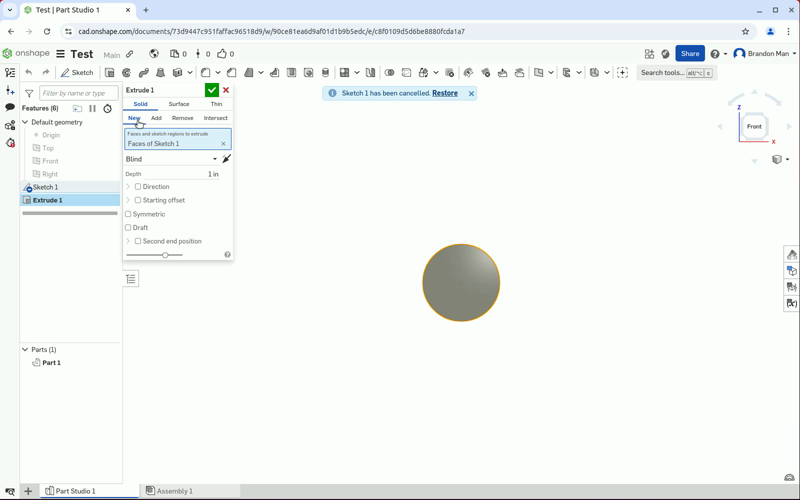
click(137, 120)
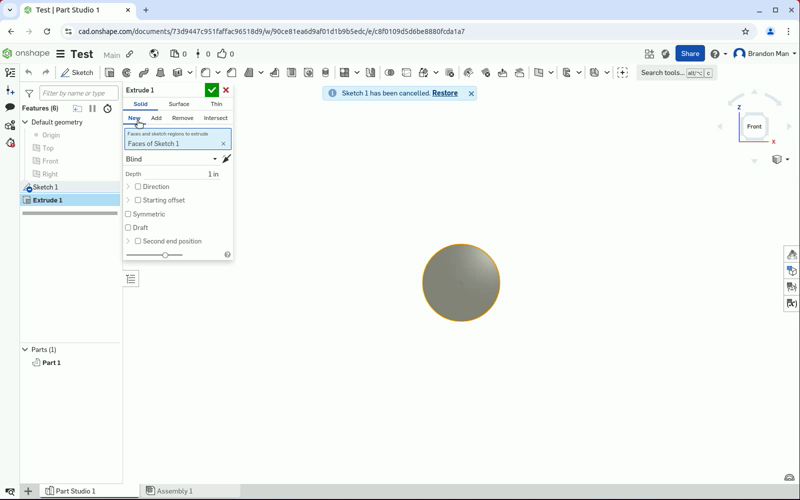
key(tab, 4)
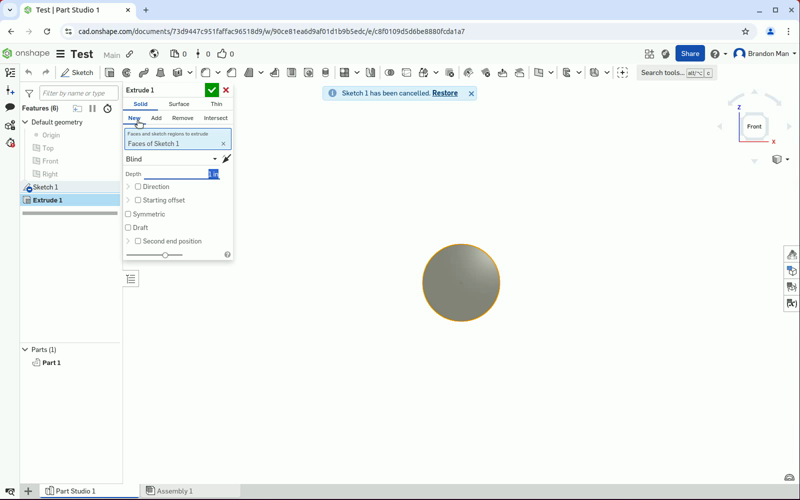
text(22.627)
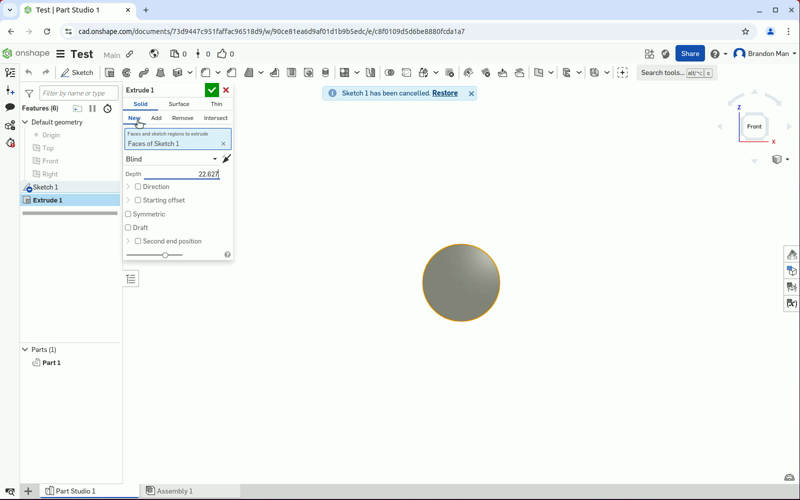
key(enter)
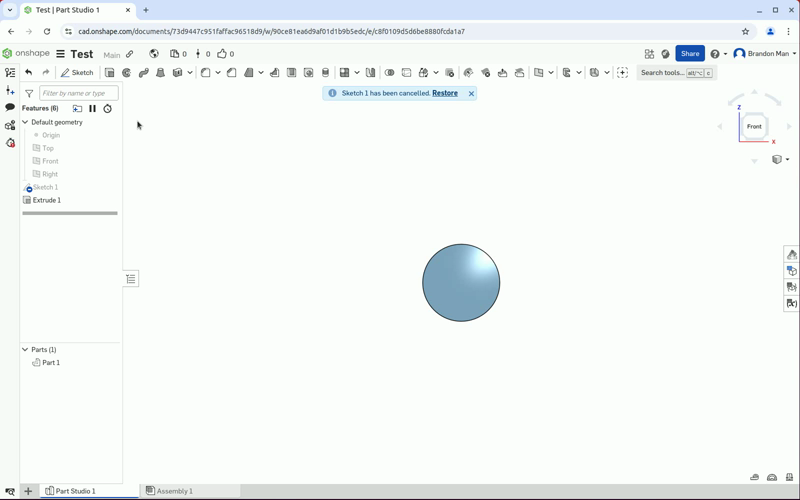
key(shift+h)
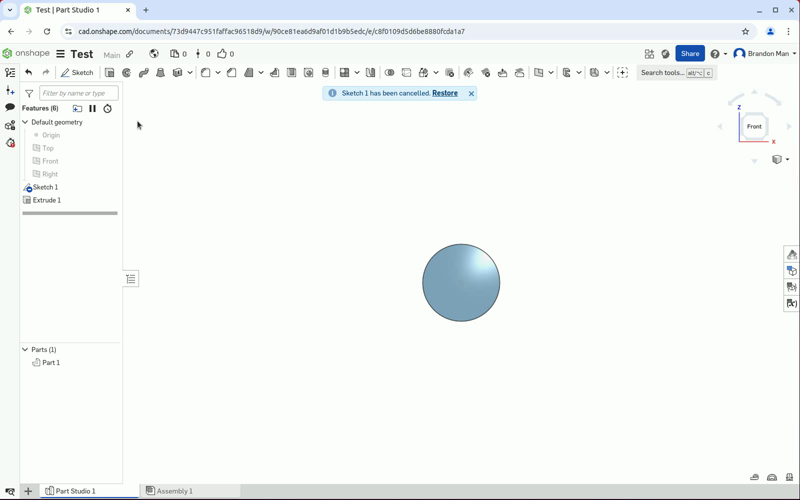
key(shift+h)
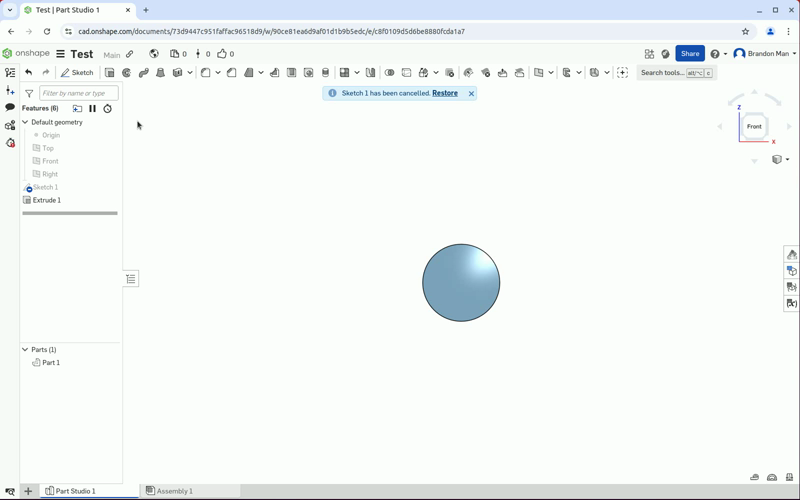
mouse_move(73, 189)
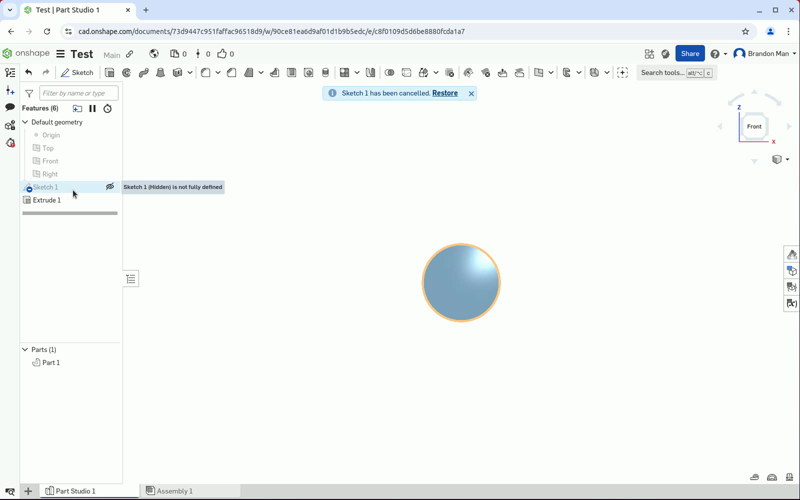
click(73, 189)
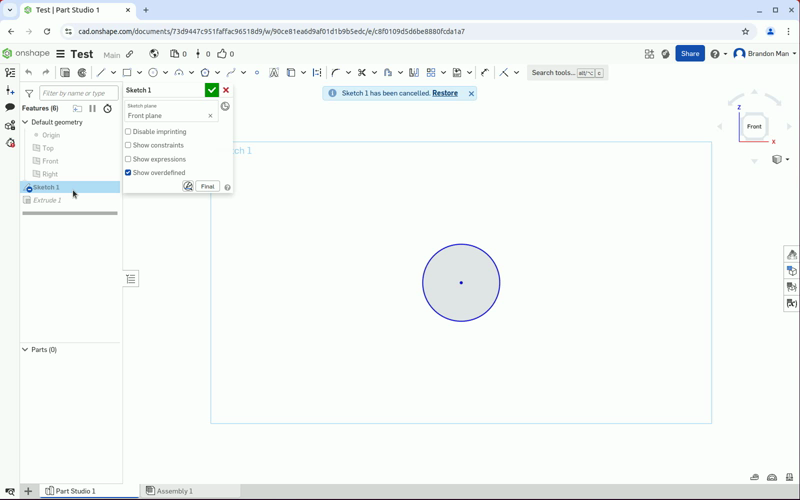
mouse_move(229, 92)
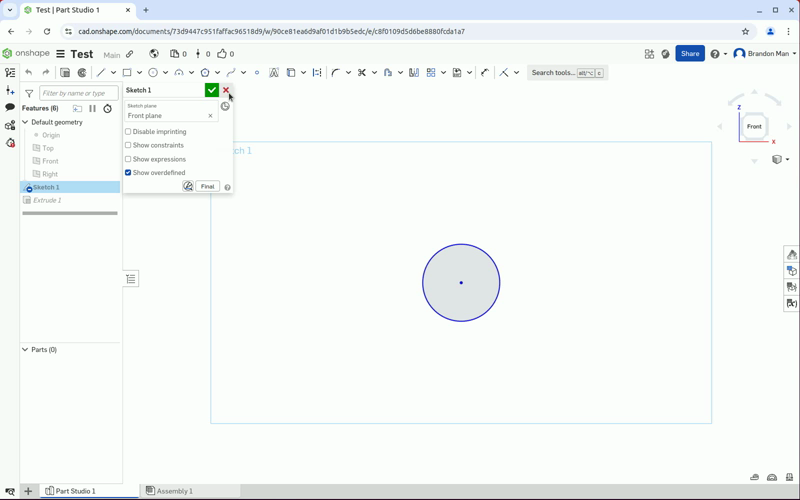
click(229, 92)
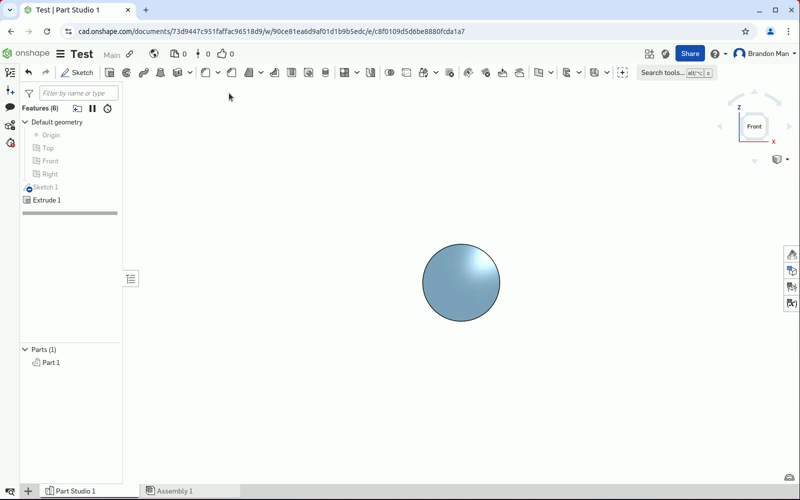
mouse_move(541, 75)
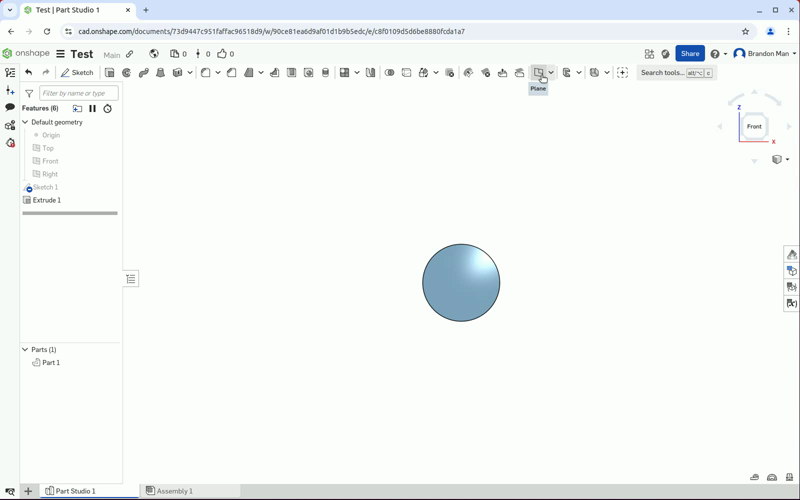
click(541, 75)
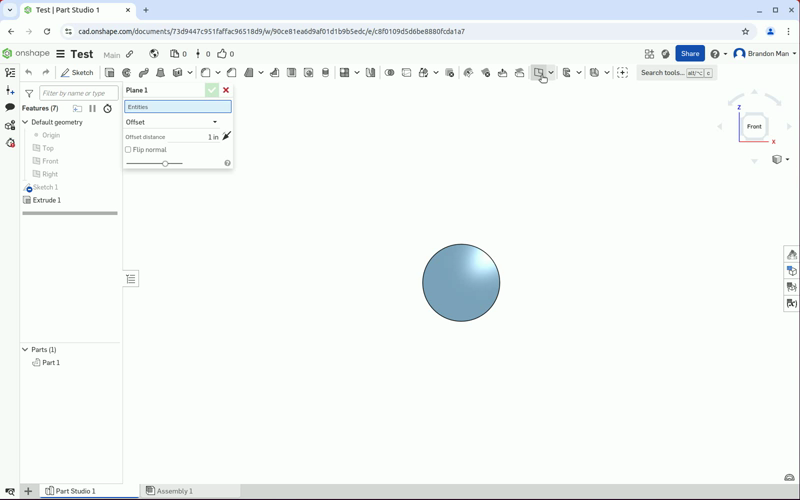
mouse_move(73, 163)
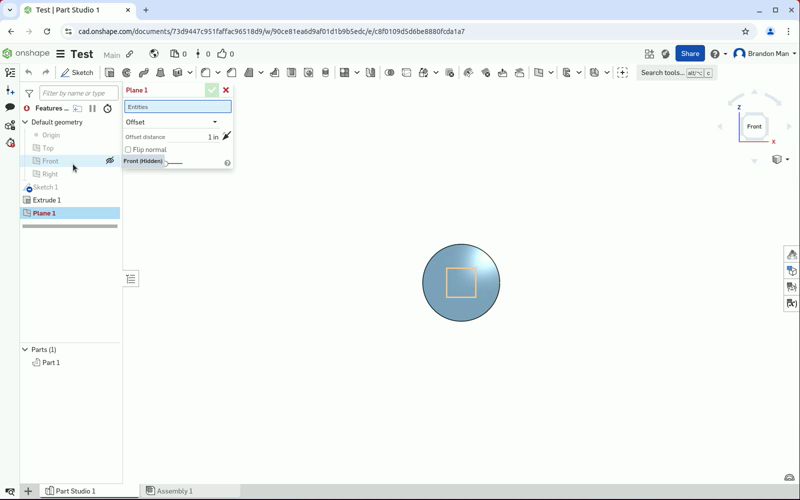
click(73, 163)
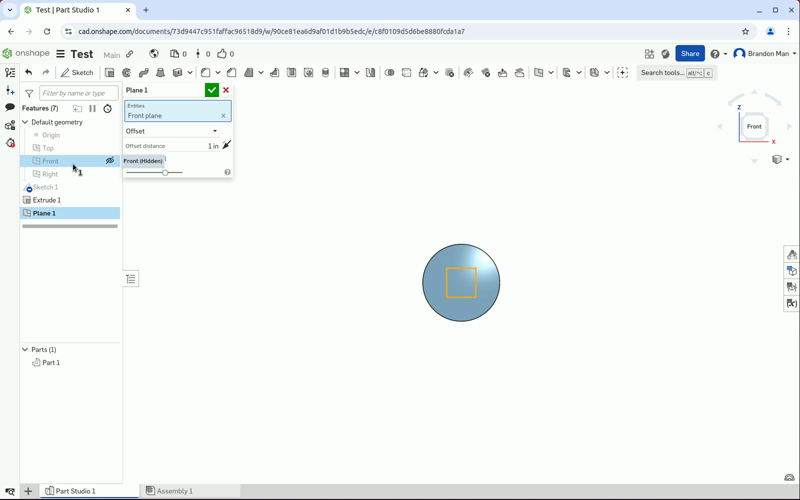
key(tab, 2)
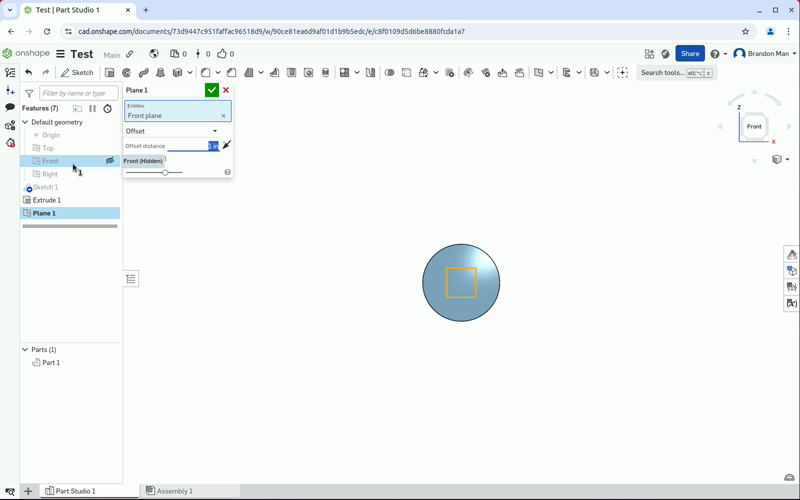
text(22.615)
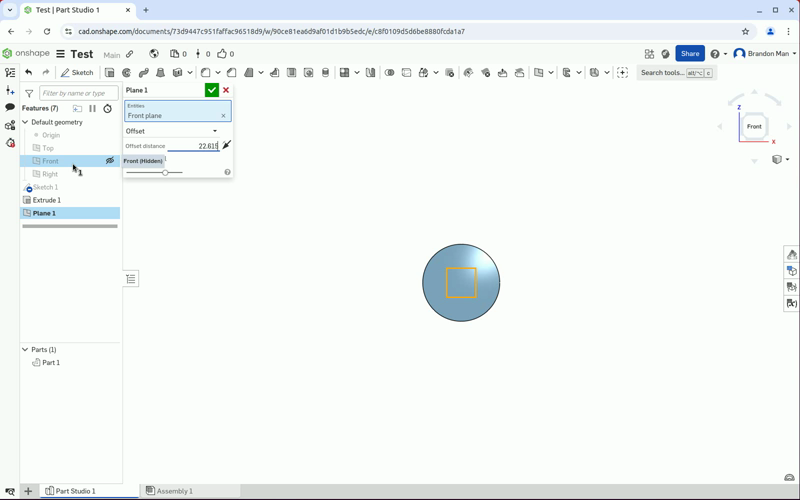
key(enter, 2)
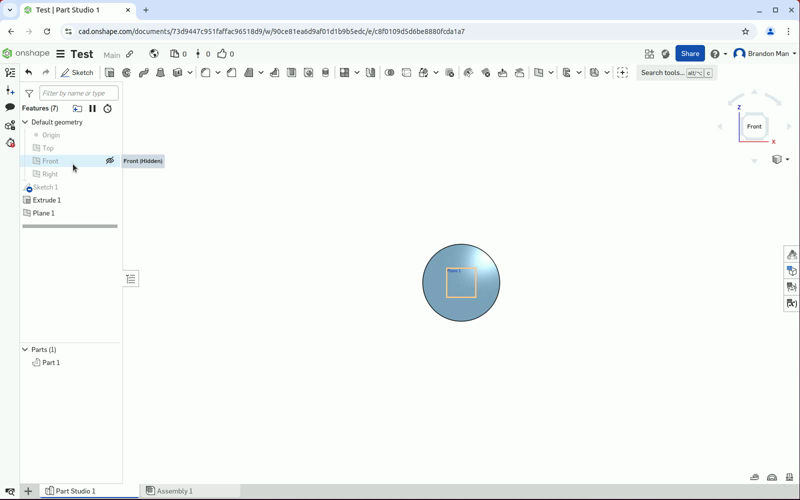
key(shift+s)
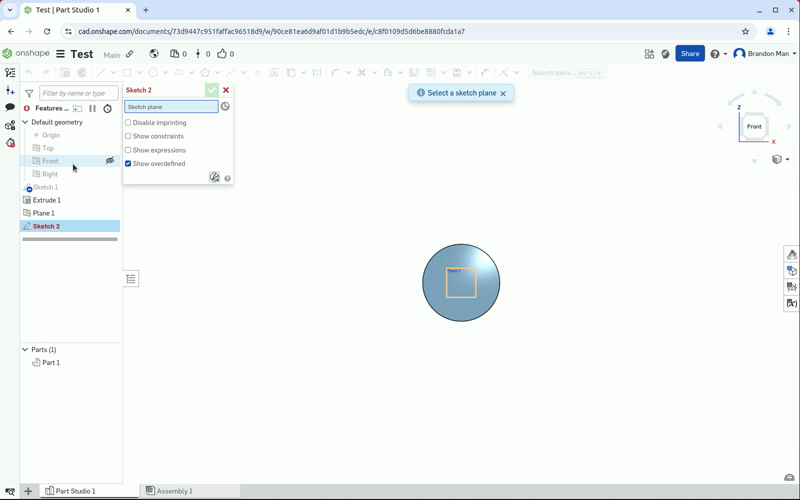
mouse_move(73, 215)
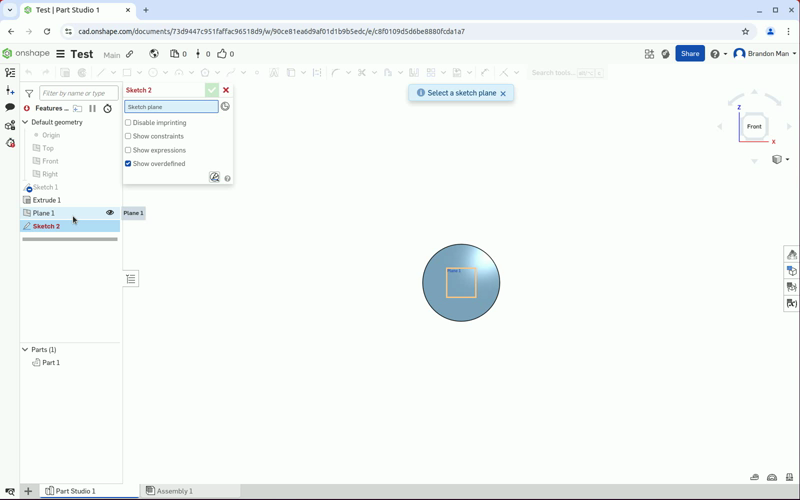
click(73, 215)
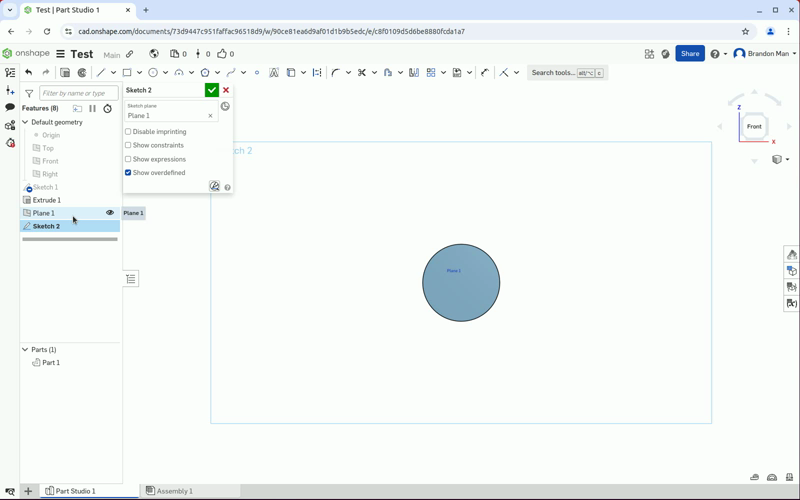
mouse_move(73, 352)
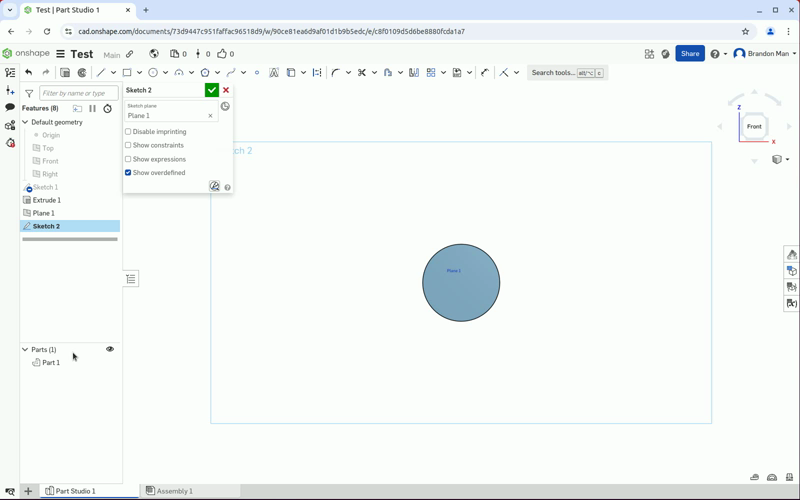
key(y)
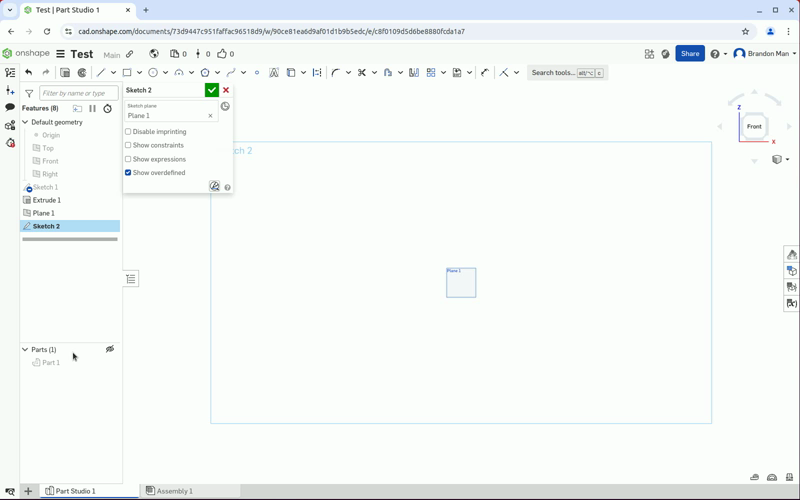
key(c)
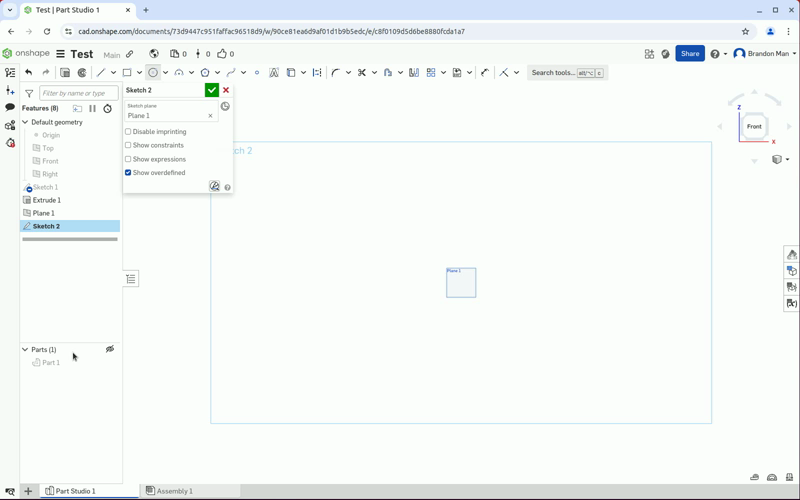
key_down(shift)
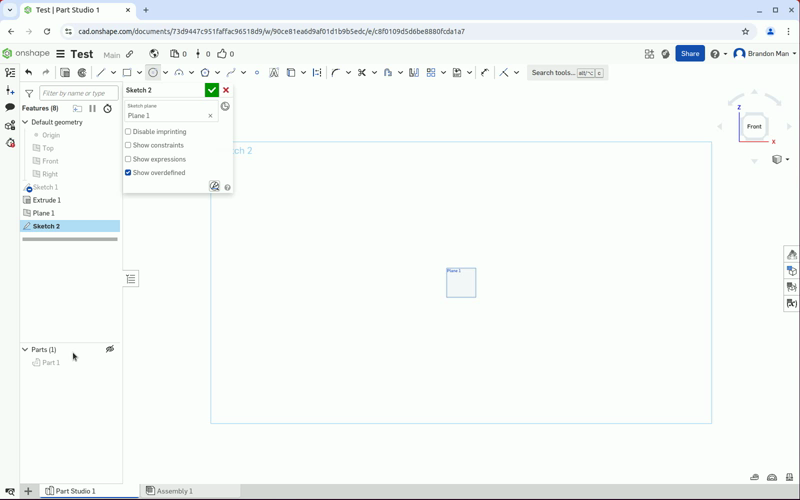
mouse_move(461, 282)
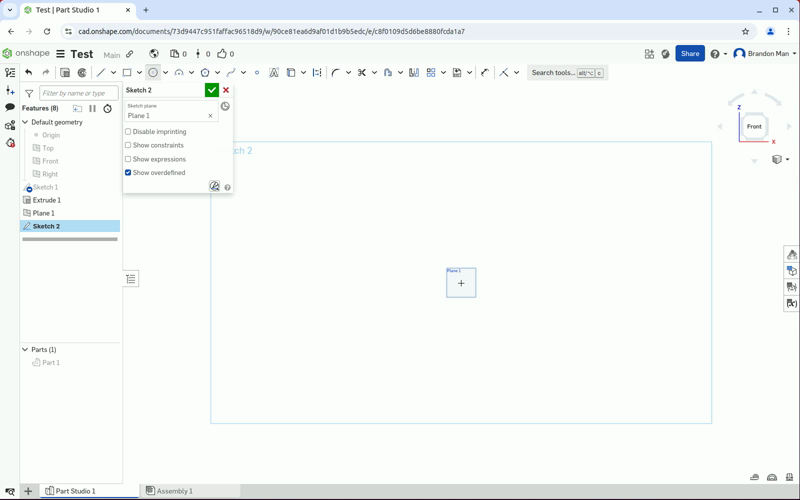
click(461, 282)
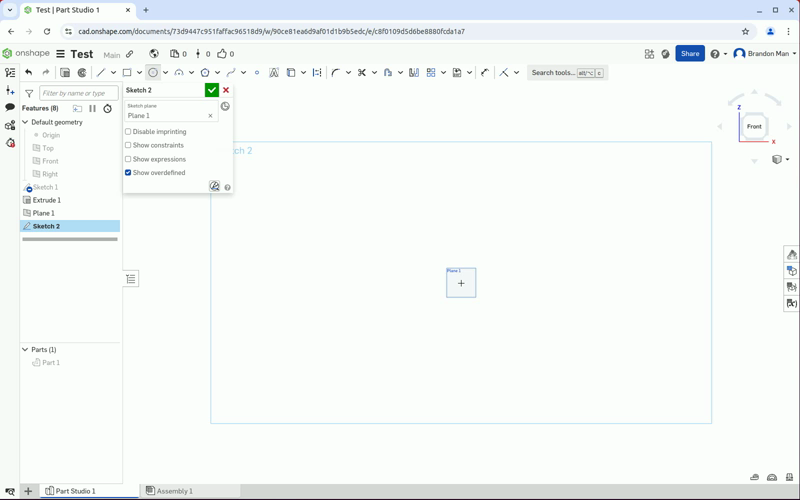
key_up(shift)
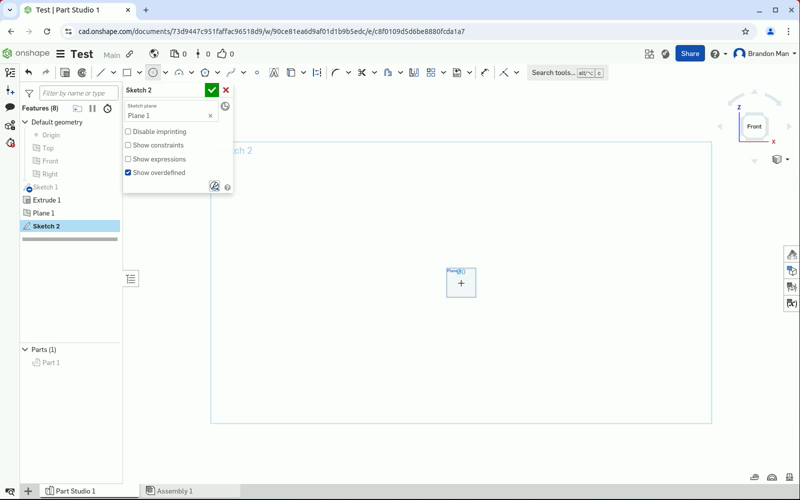
mouse_move(476, 282)
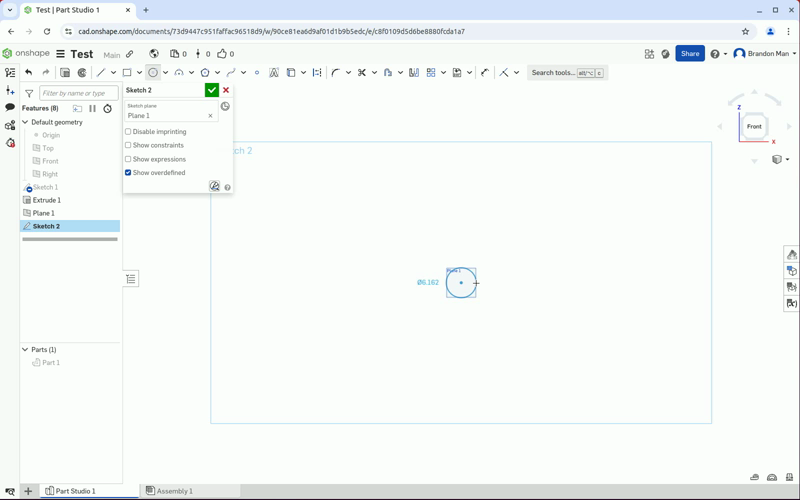
click(476, 282)
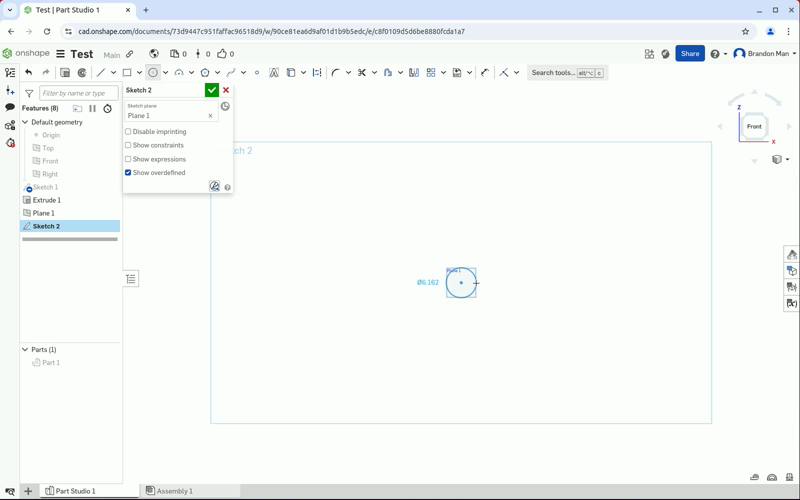
key(esc)
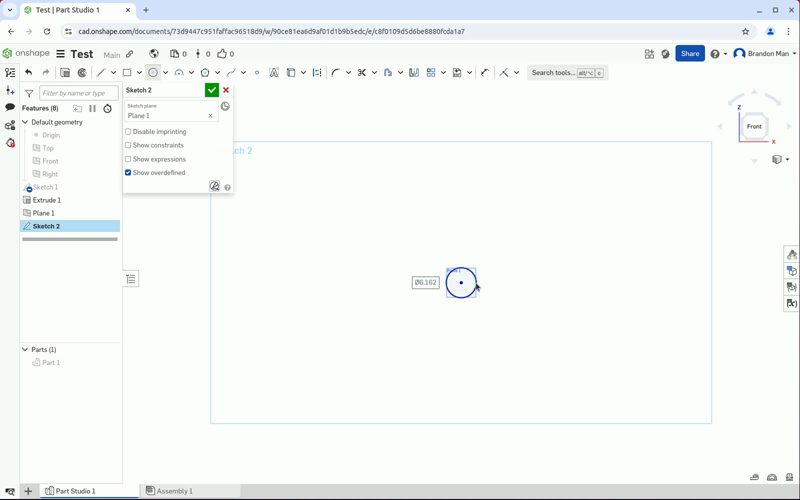
mouse_move(467, 271)
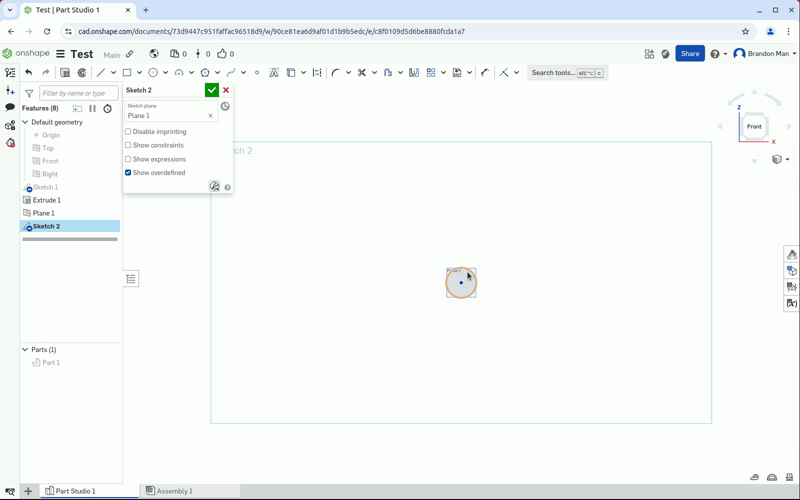
scroll(6)
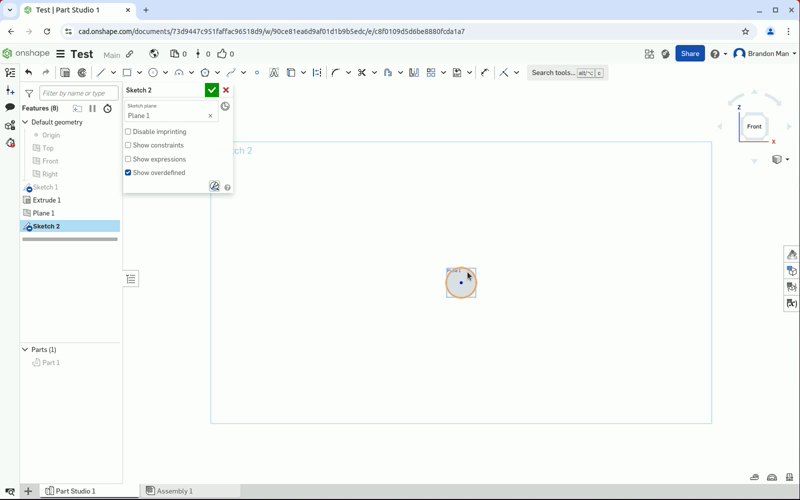
scroll(6)
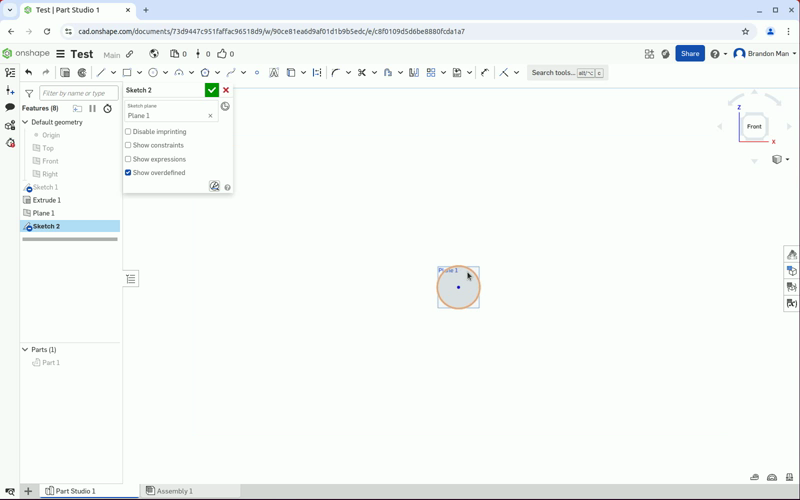
scroll(6)
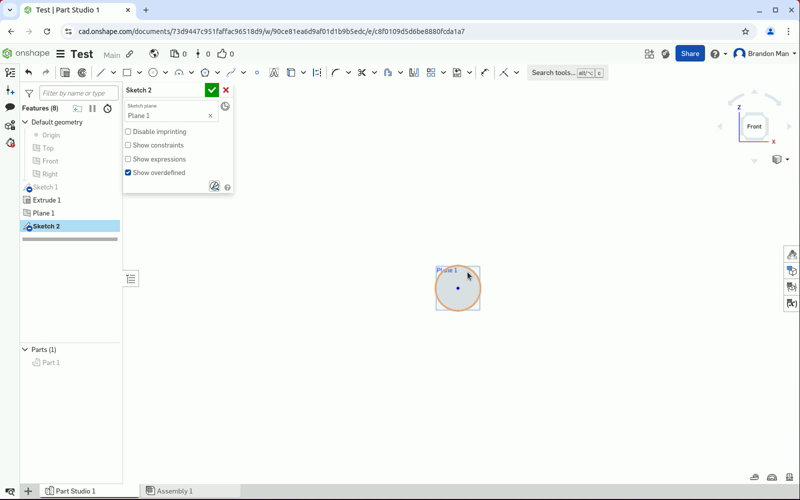
scroll(6)
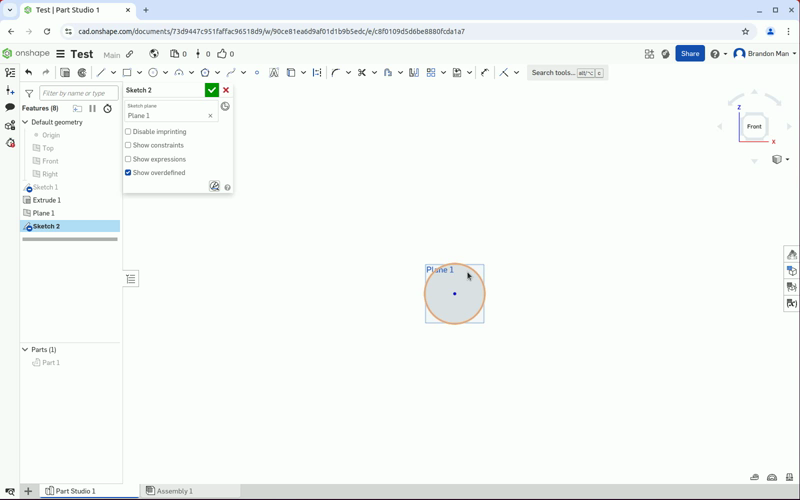
scroll(6)
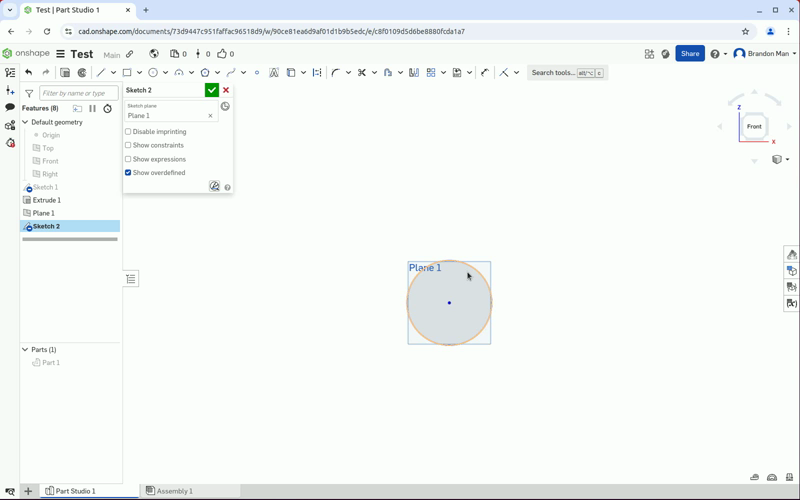
scroll(6)
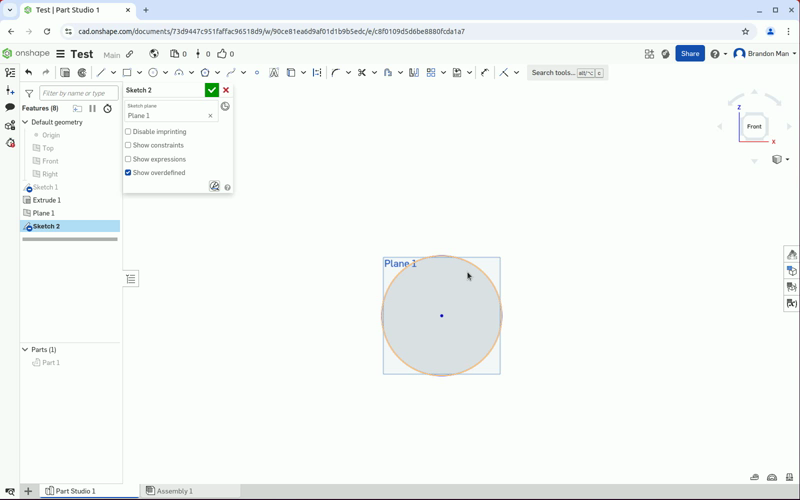
scroll(6)
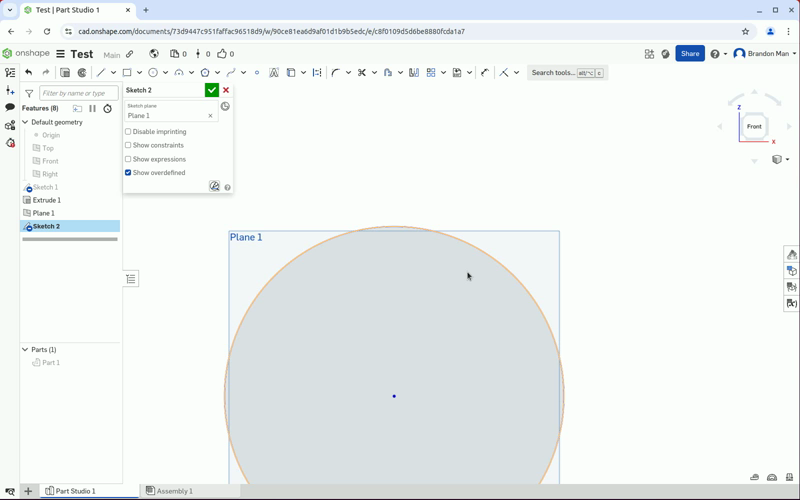
click(467, 271)
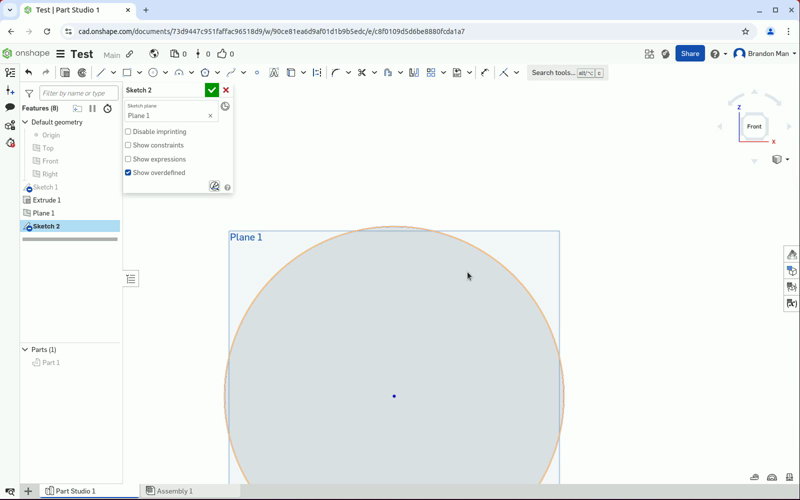
scroll(-6)
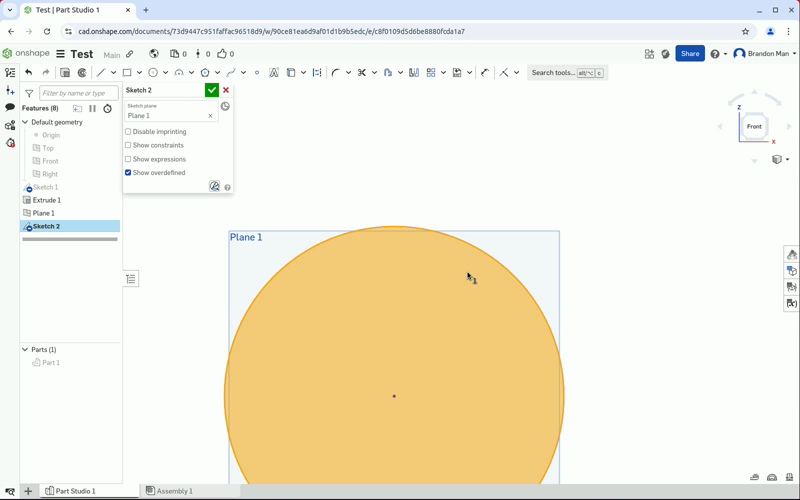
scroll(-6)
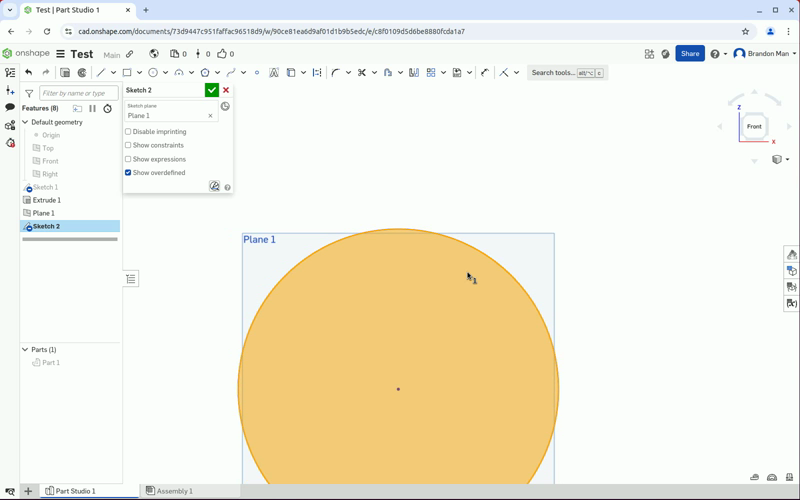
scroll(-6)
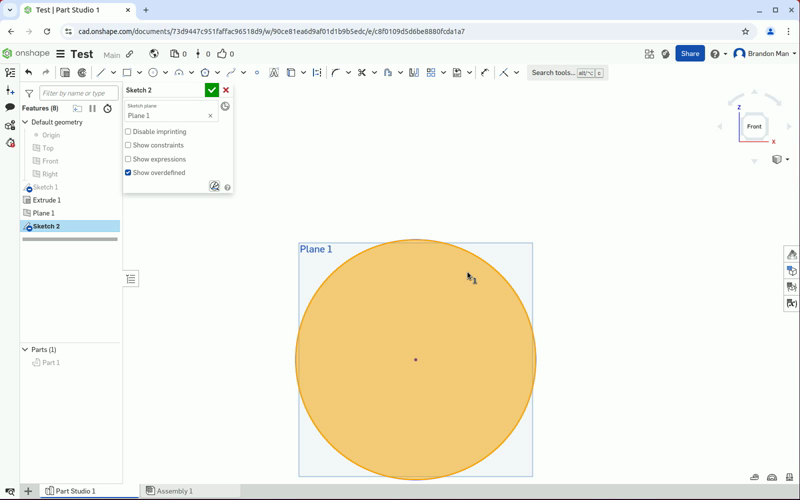
scroll(-6)
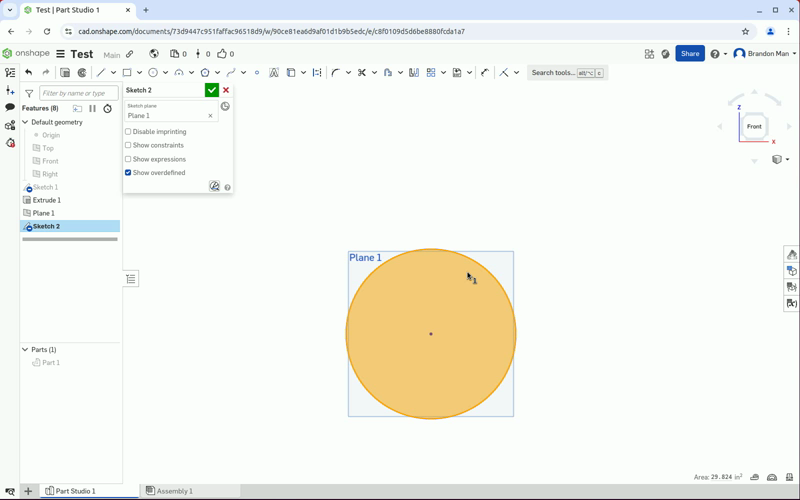
scroll(-6)
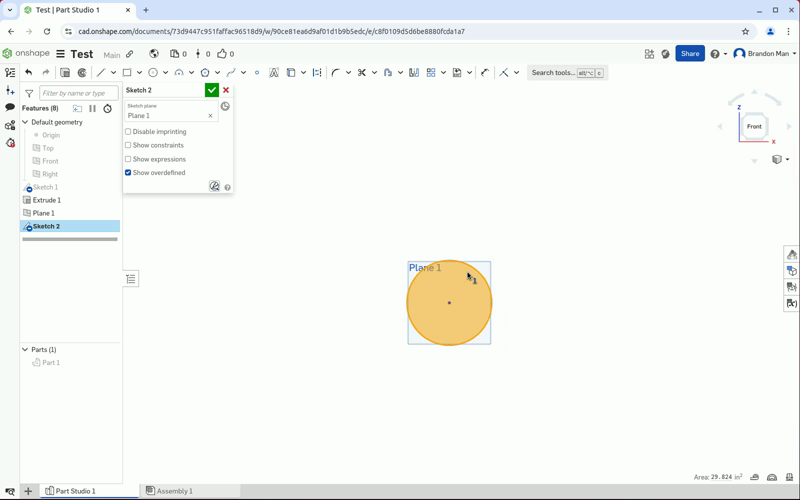
scroll(-6)
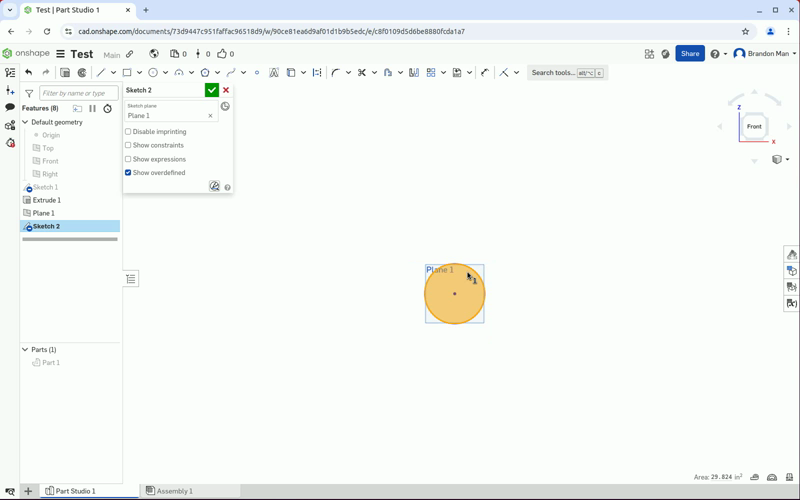
scroll(-6)
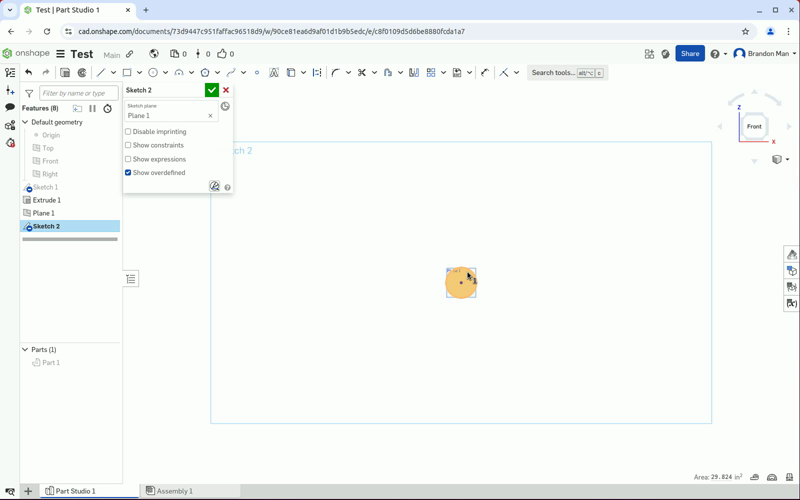
mouse_move(73, 352)
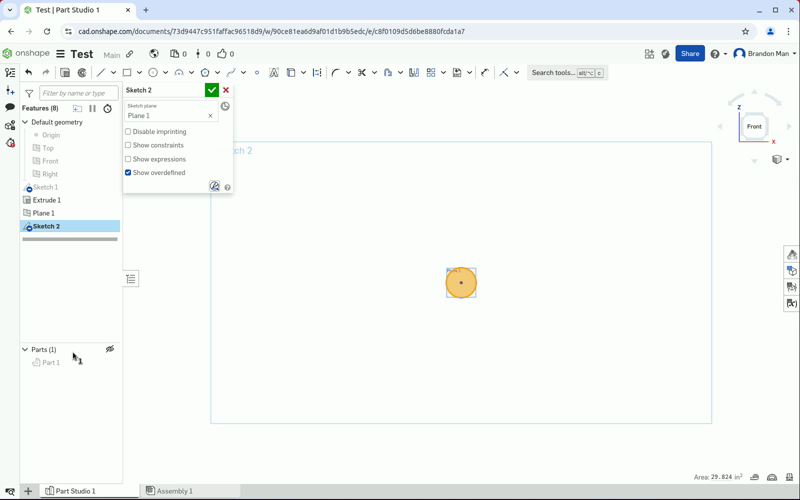
key(shift+y)
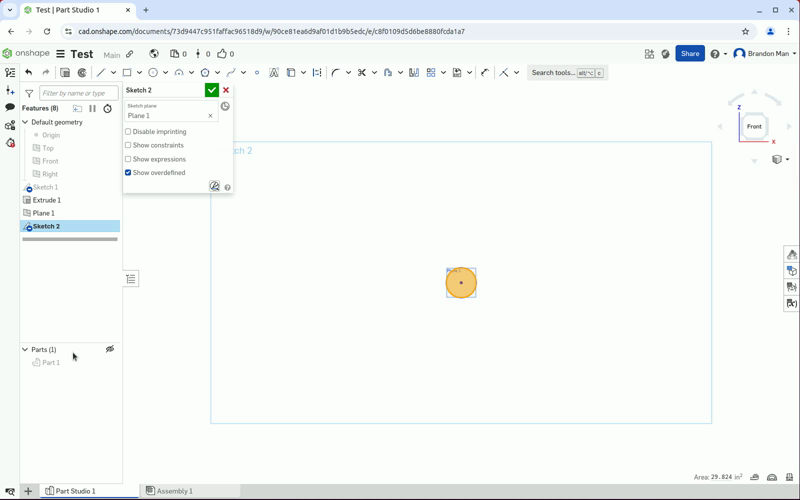
key(shift+e)
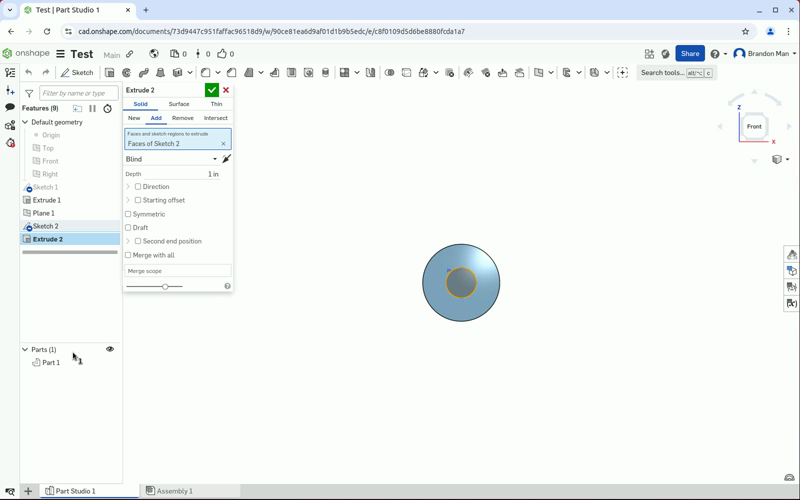
mouse_move(143, 106)
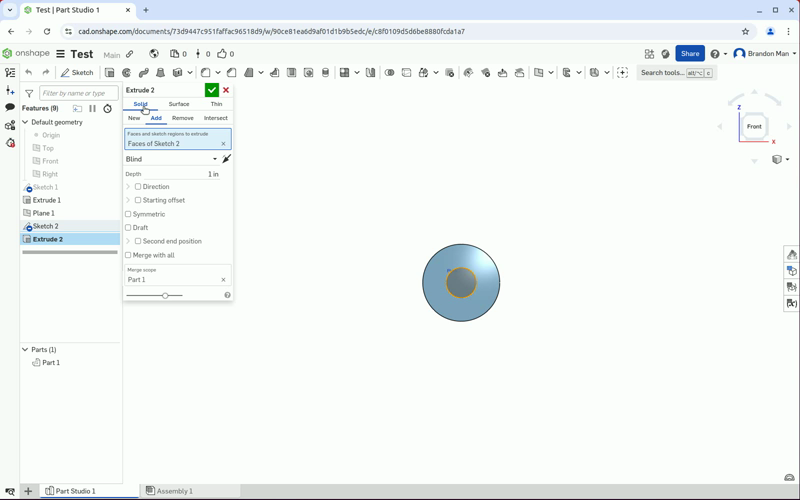
click(143, 106)
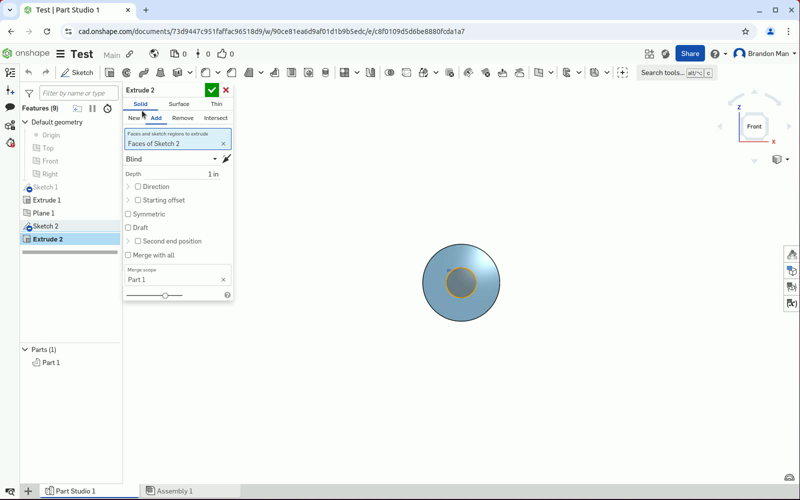
mouse_move(137, 120)
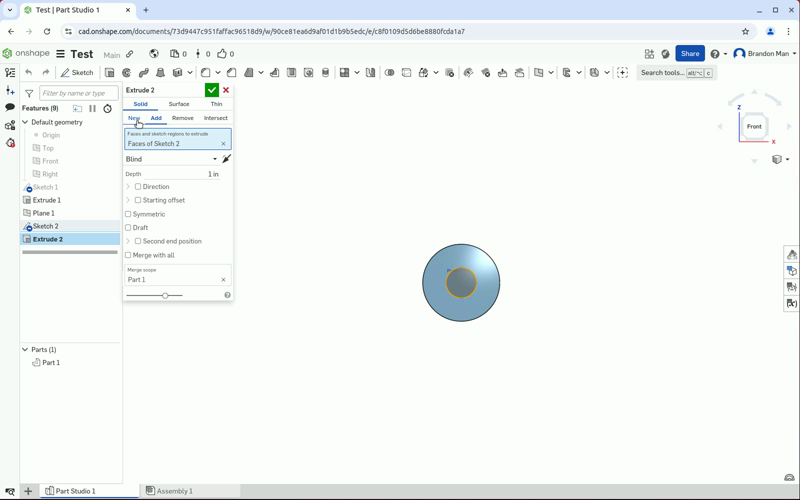
click(137, 120)
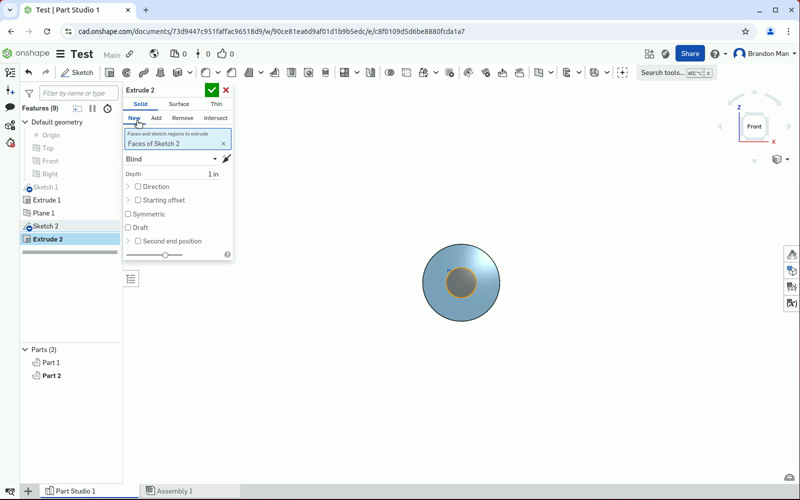
key(tab, 4)
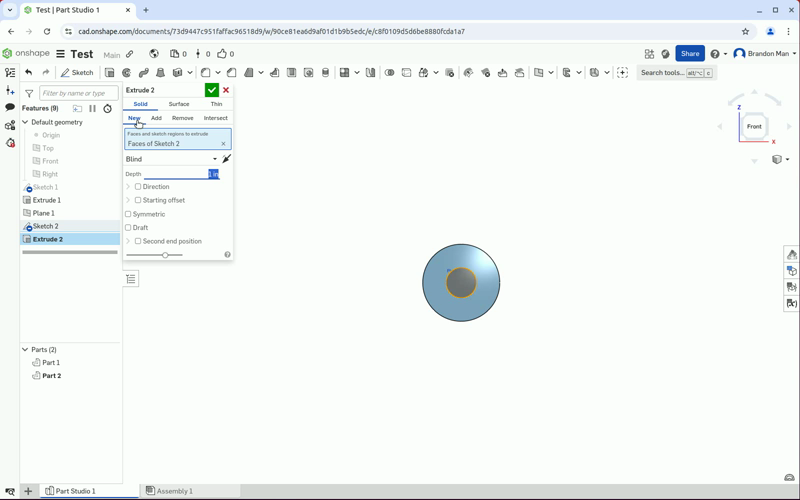
text(0.481)
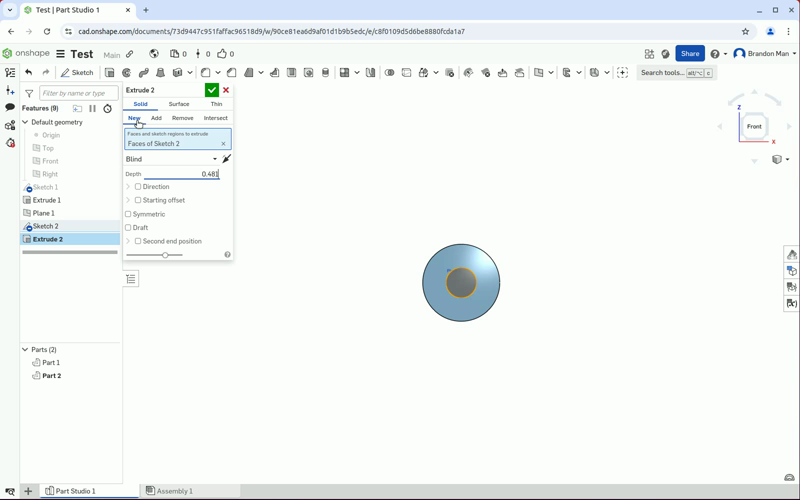
key(enter)
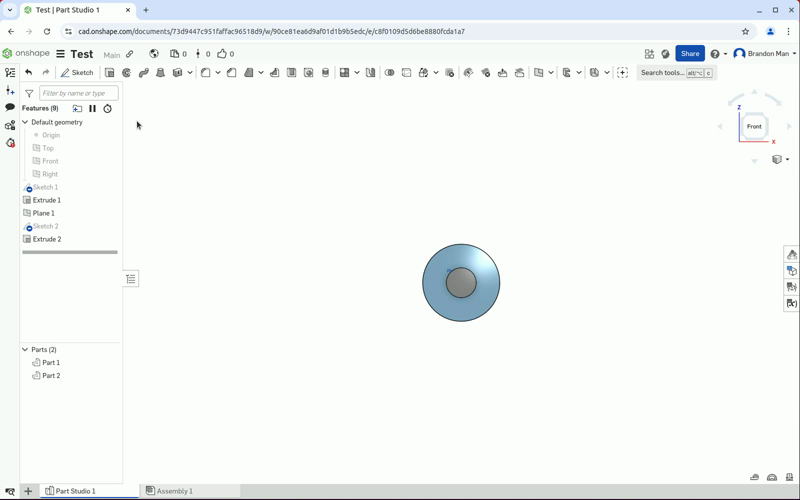
key(shift+h)
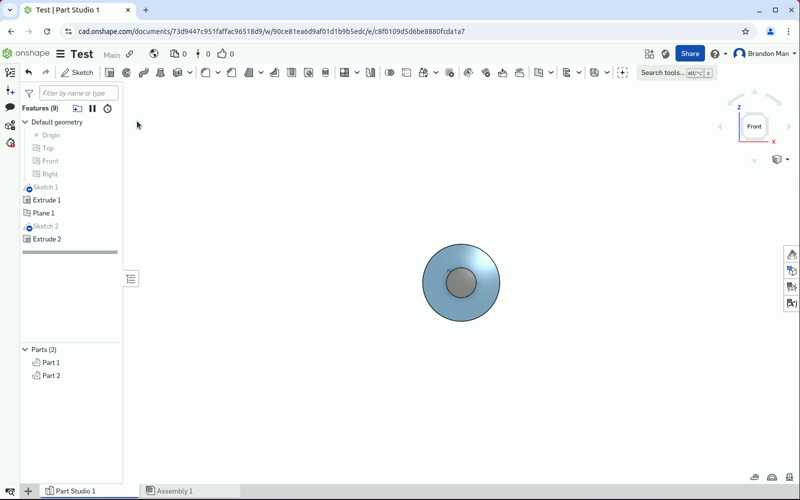
key(shift+h)
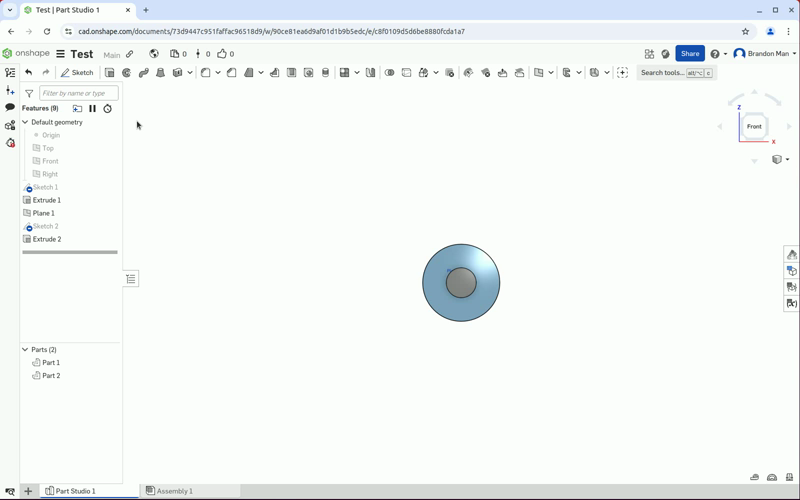
mouse_move(73, 189)
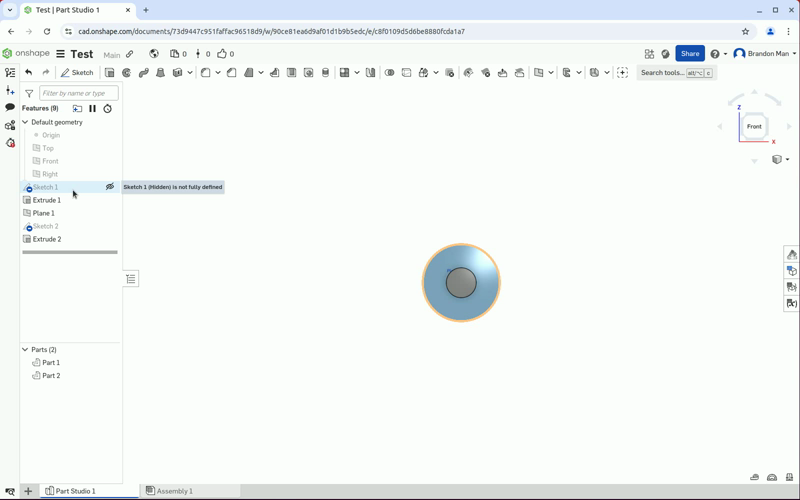
click(73, 189)
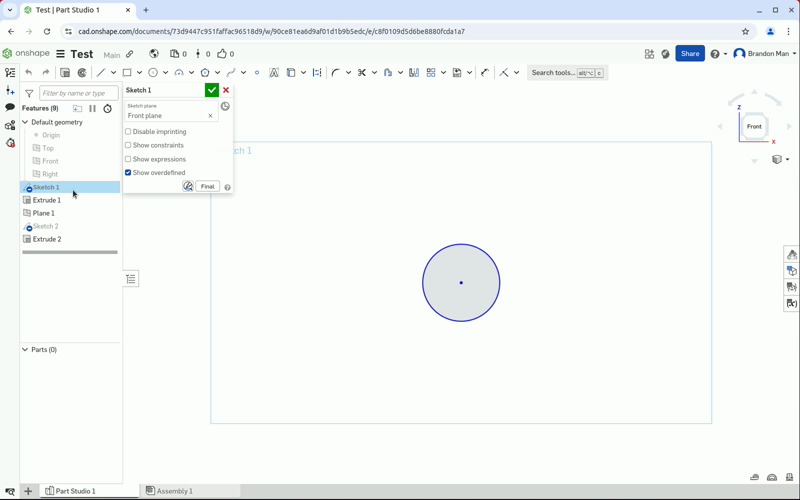
mouse_move(229, 92)
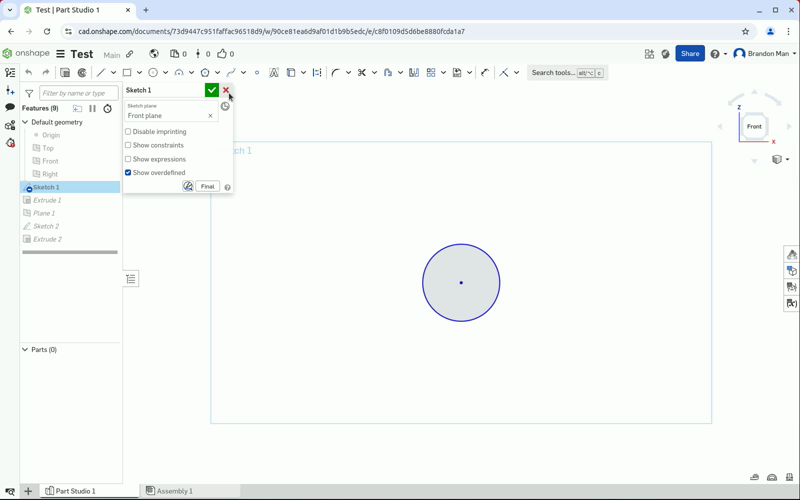
click(229, 92)
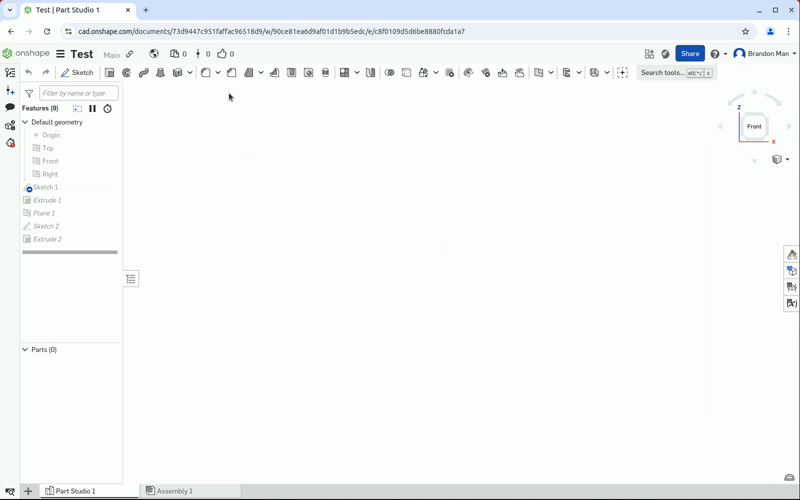
key(shift+s)
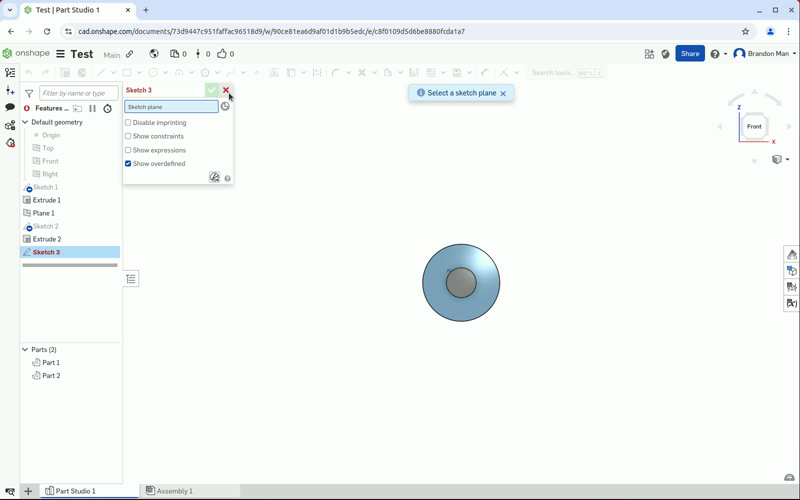
mouse_move(73, 215)
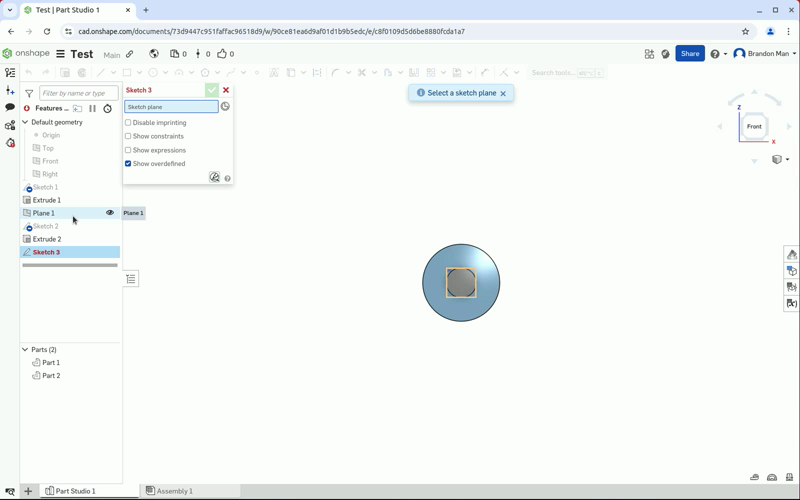
click(73, 215)
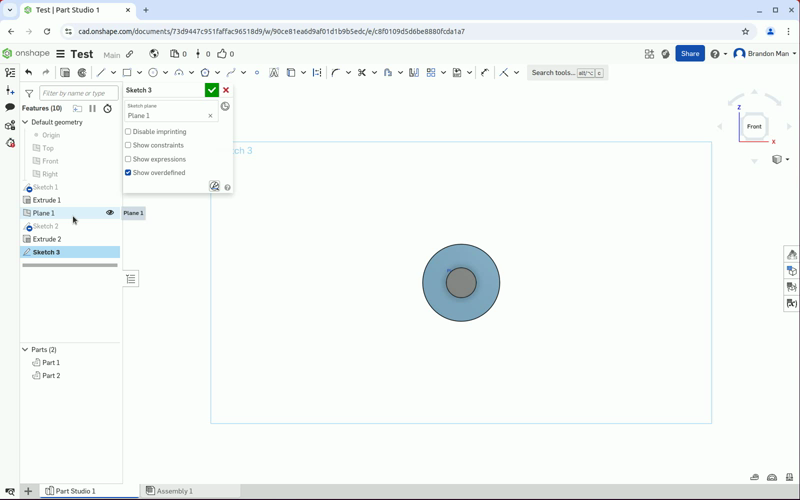
mouse_move(73, 352)
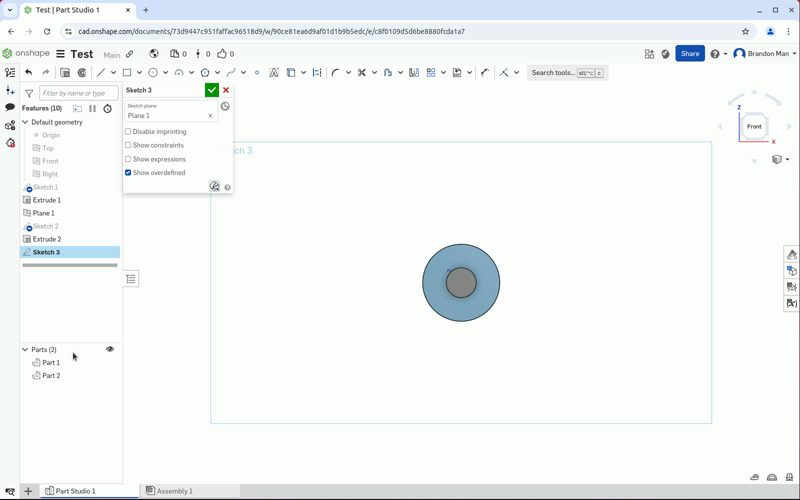
key(y)
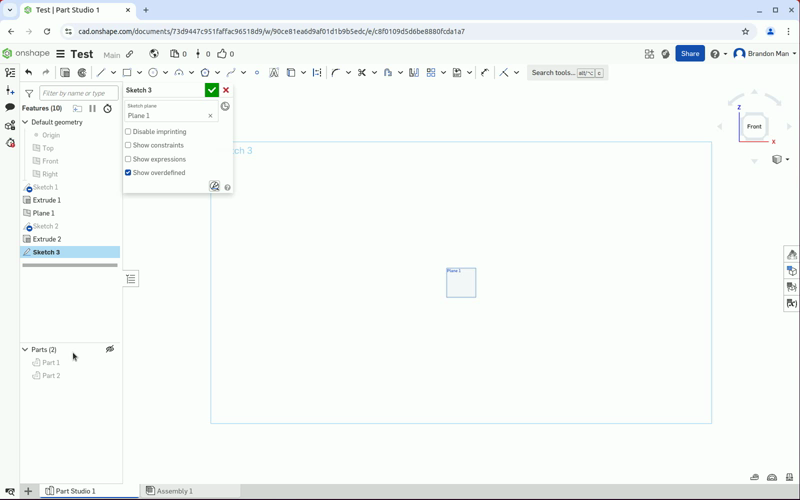
key(c)
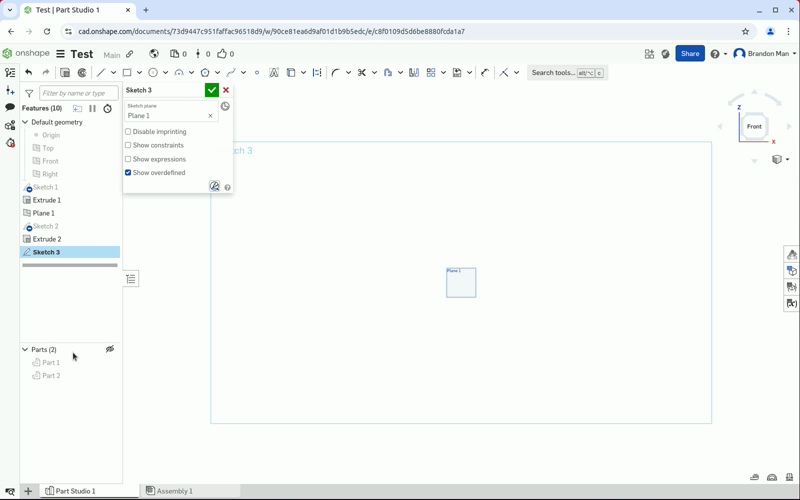
key_down(shift)
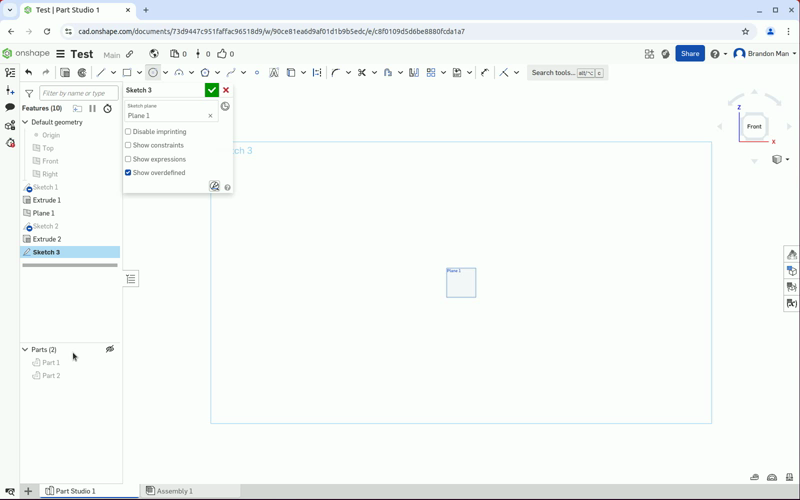
mouse_move(447, 267)
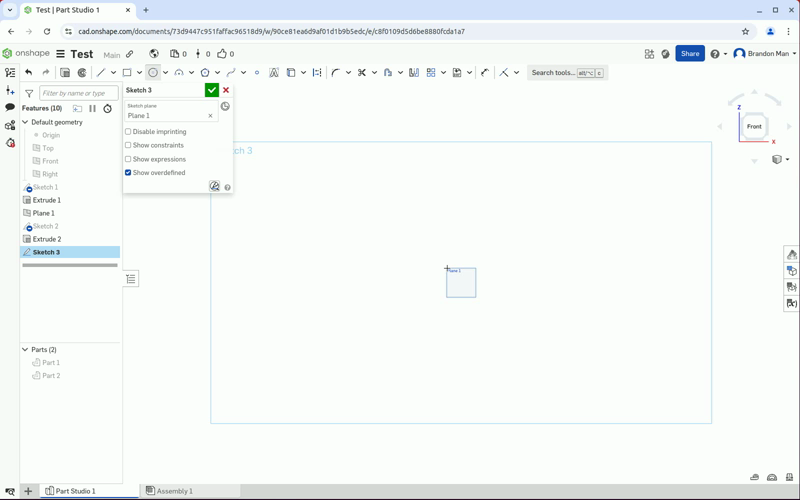
click(447, 267)
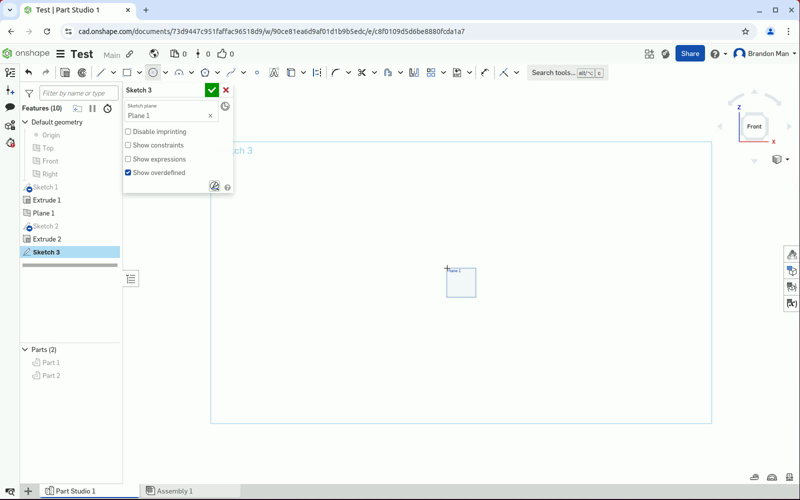
key_up(shift)
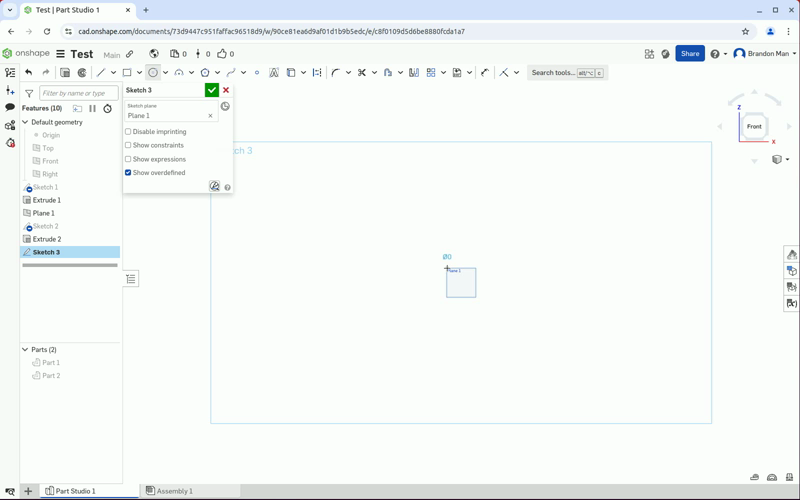
mouse_move(450, 267)
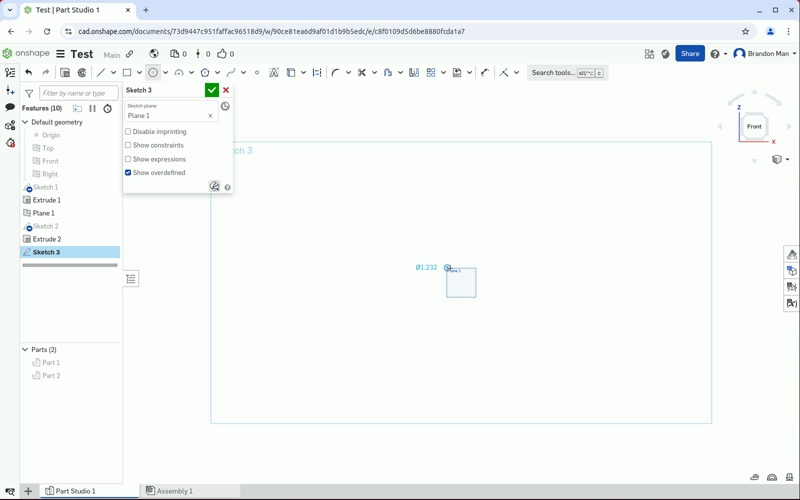
click(450, 267)
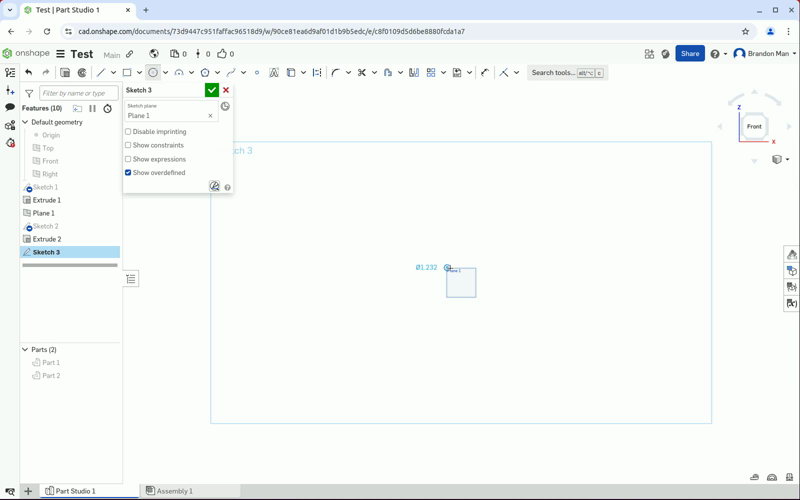
key(esc)
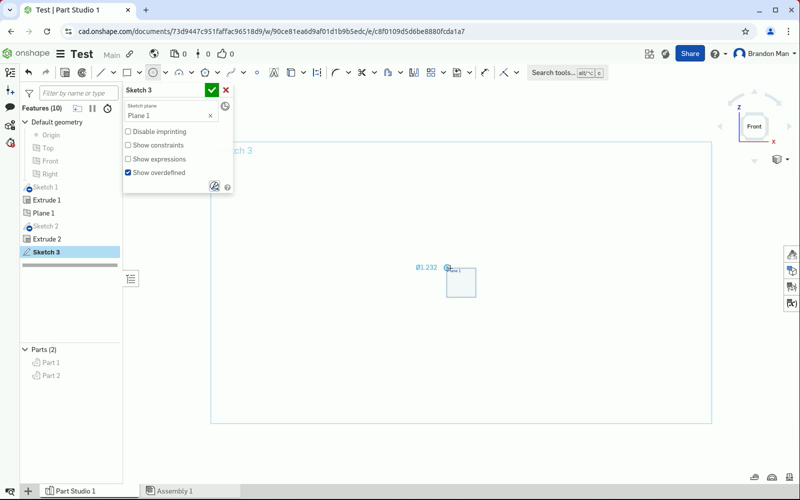
mouse_move(449, 267)
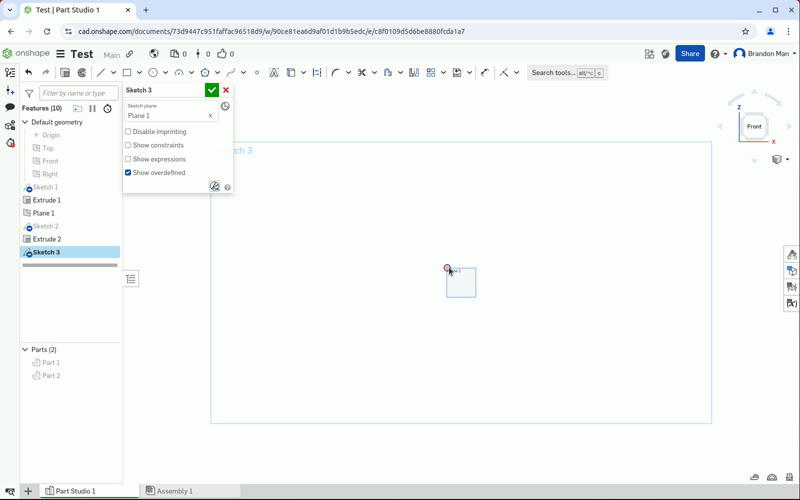
scroll(6)
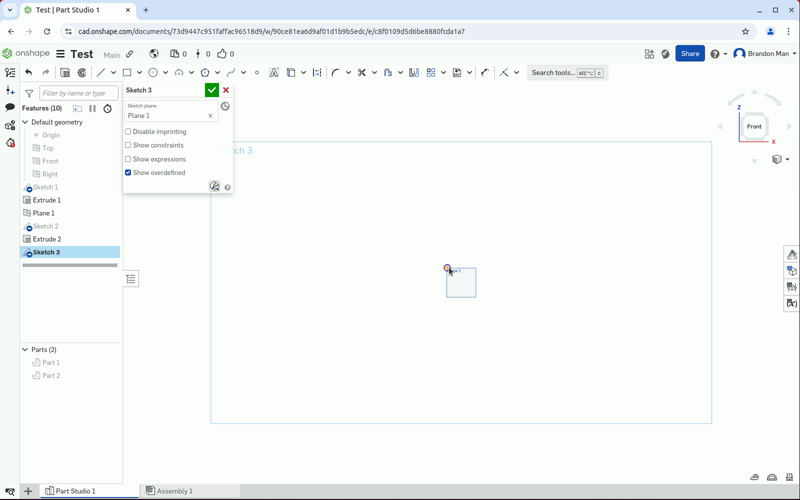
scroll(6)
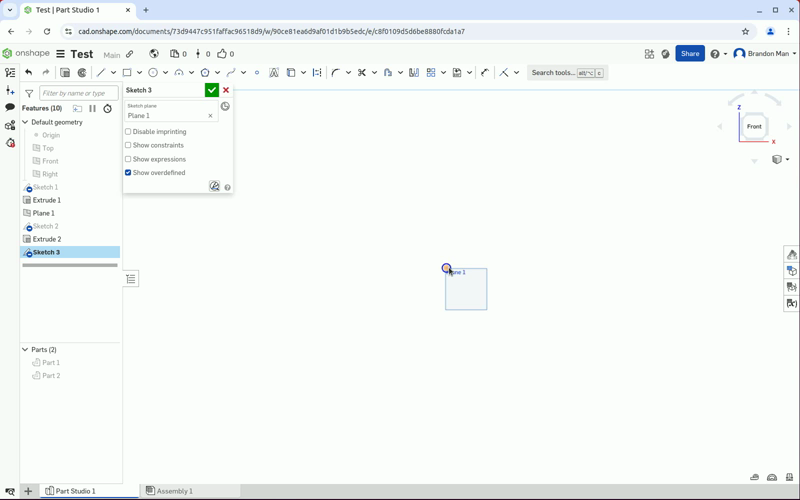
scroll(6)
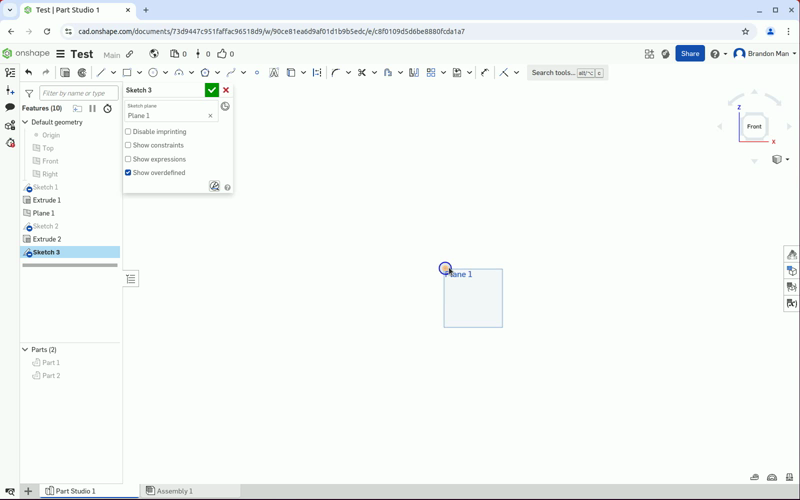
scroll(6)
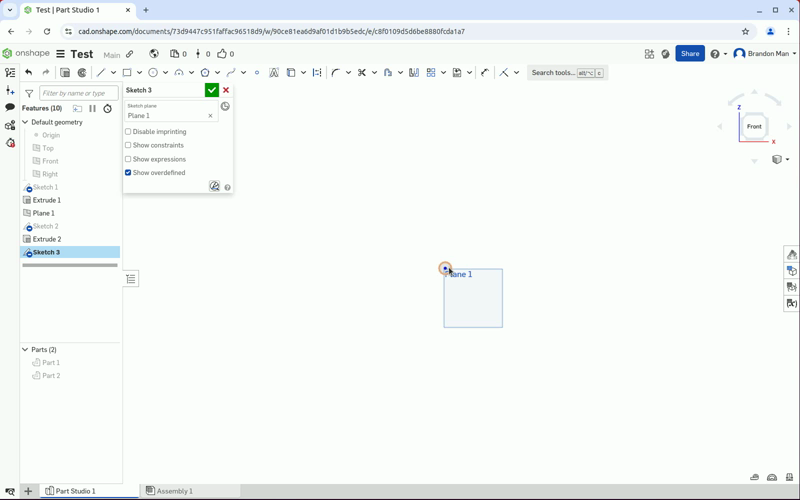
scroll(6)
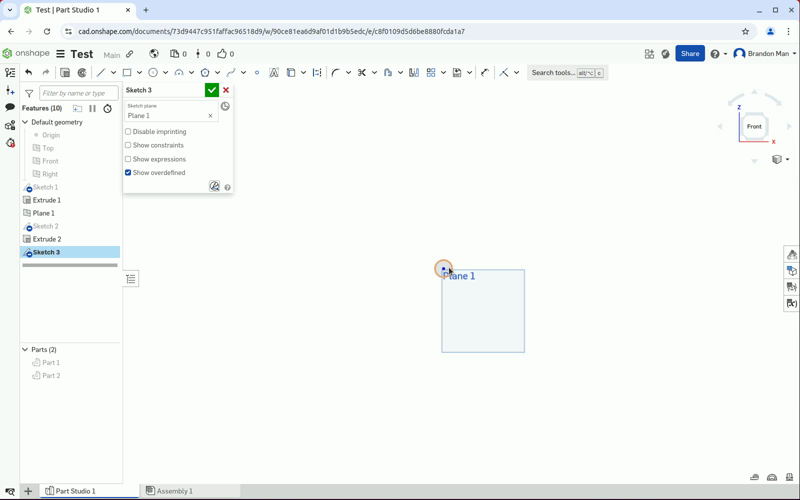
scroll(6)
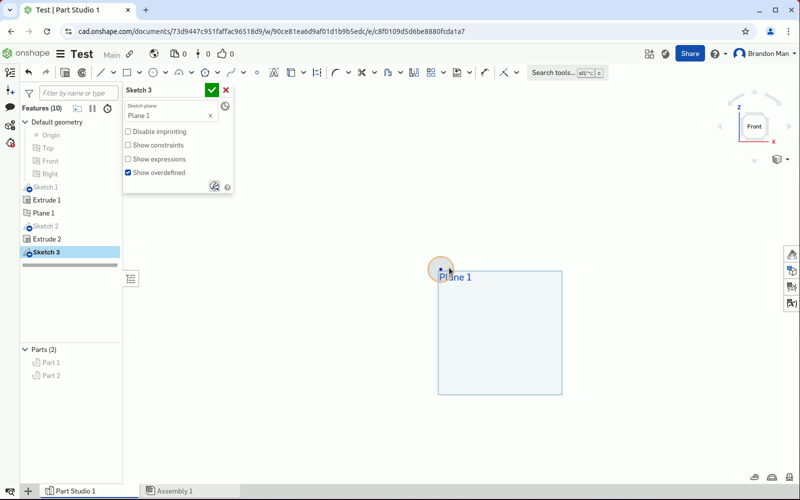
scroll(6)
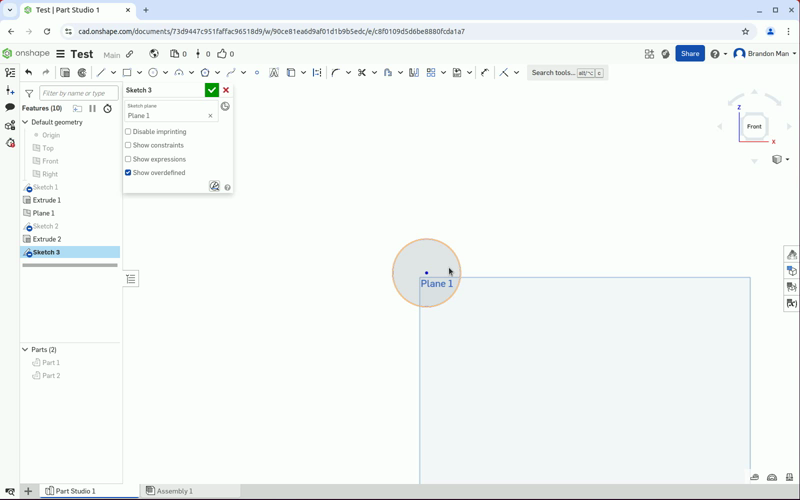
click(449, 267)
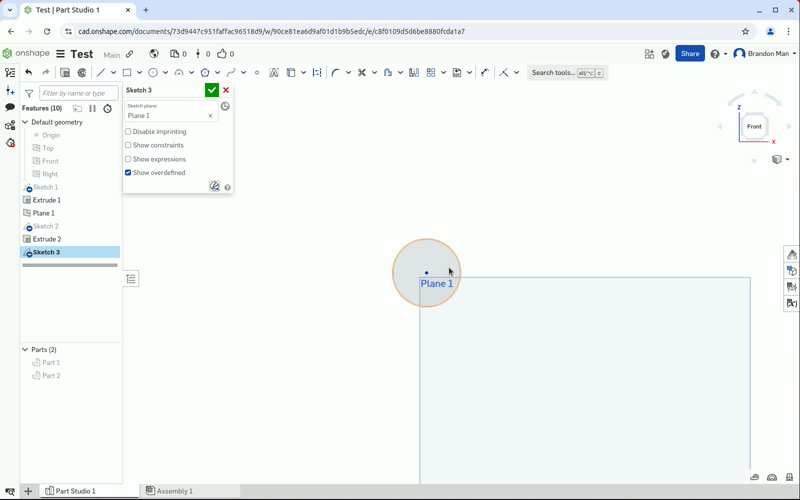
scroll(-6)
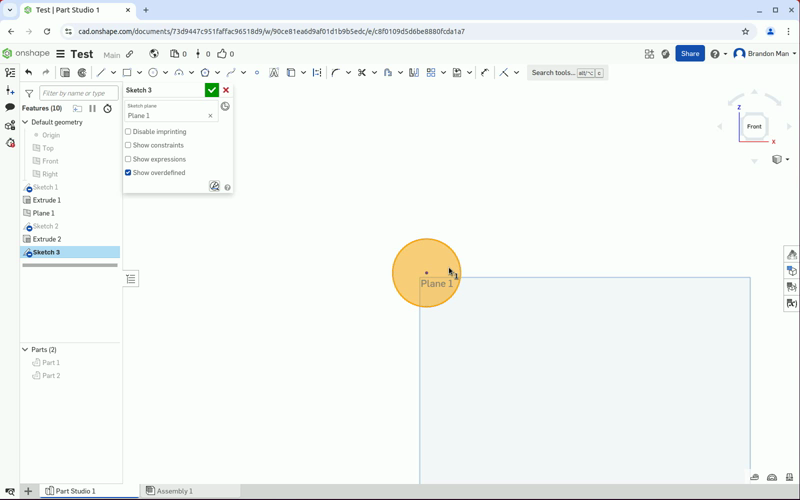
scroll(-6)
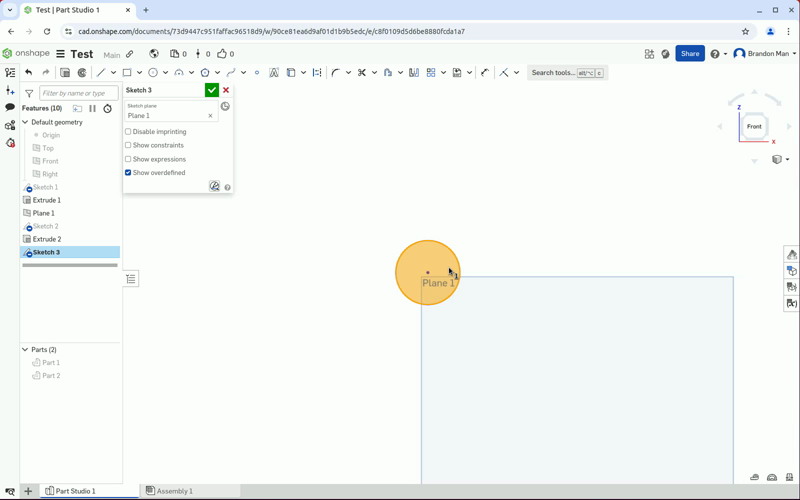
scroll(-6)
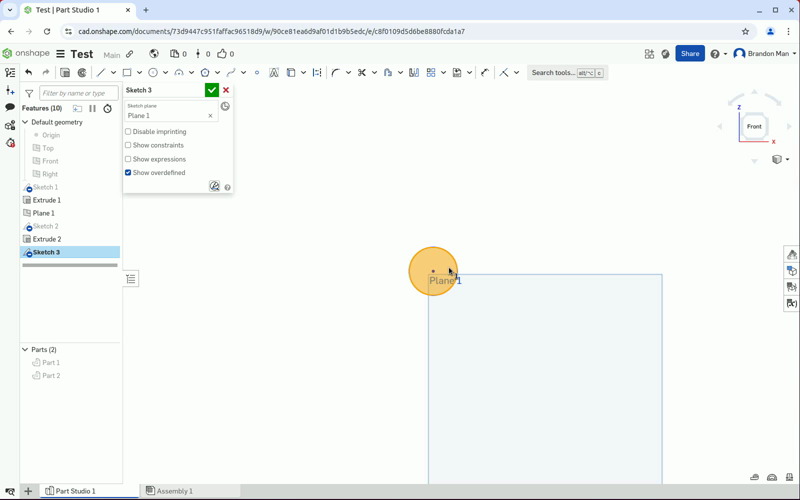
scroll(-6)
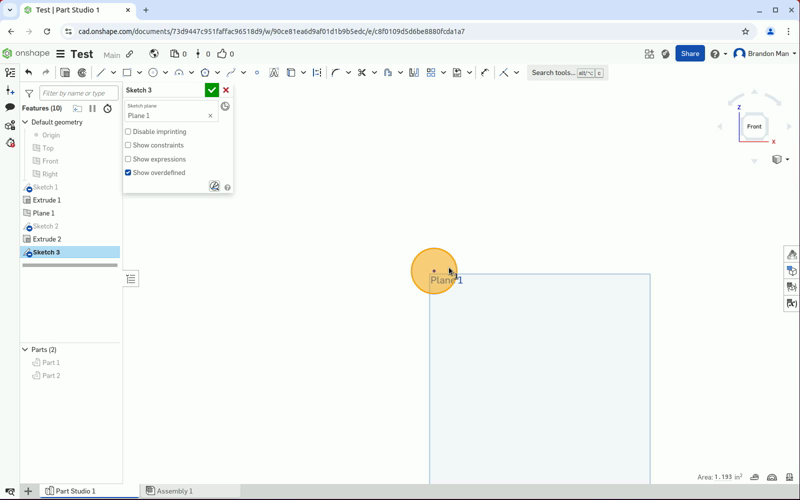
scroll(-6)
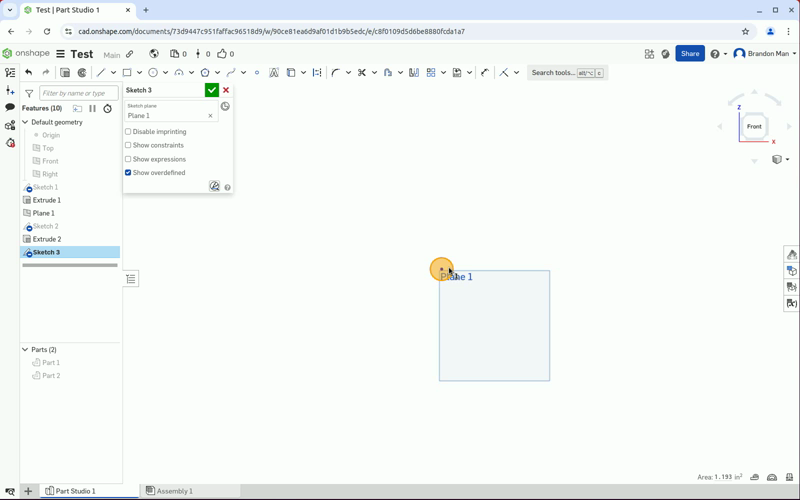
scroll(-6)
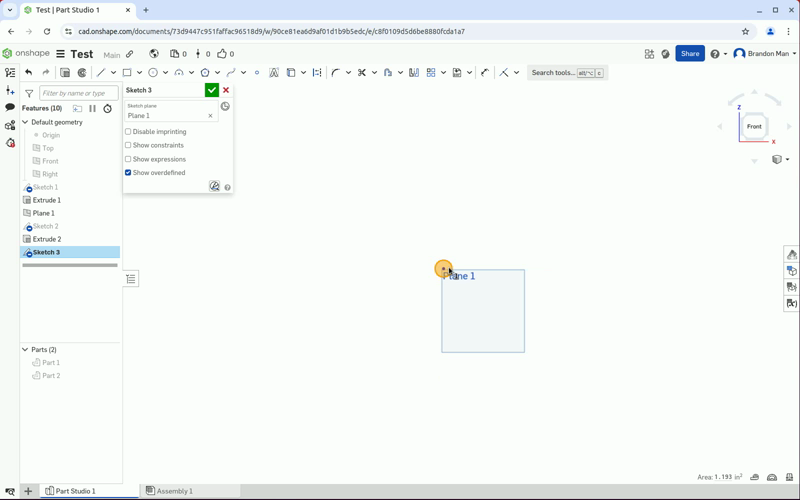
scroll(-6)
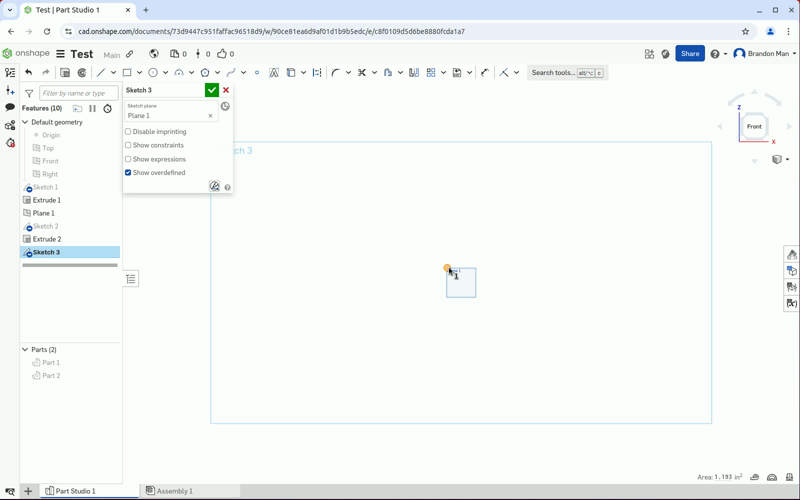
mouse_move(73, 352)
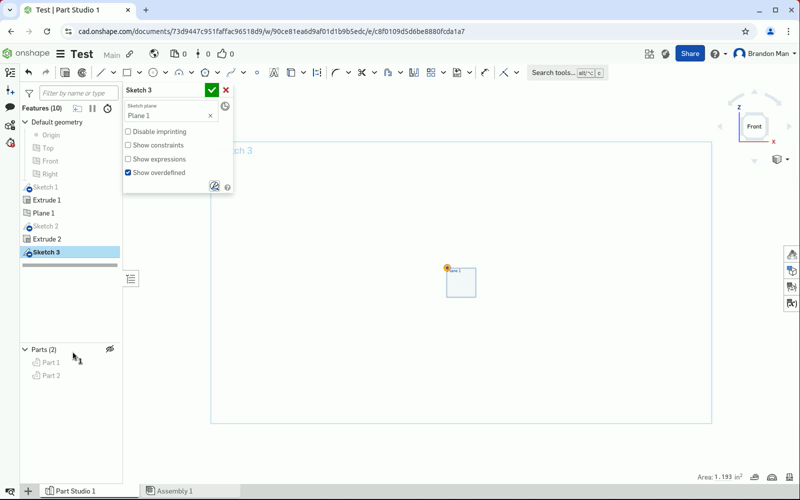
key(shift+y)
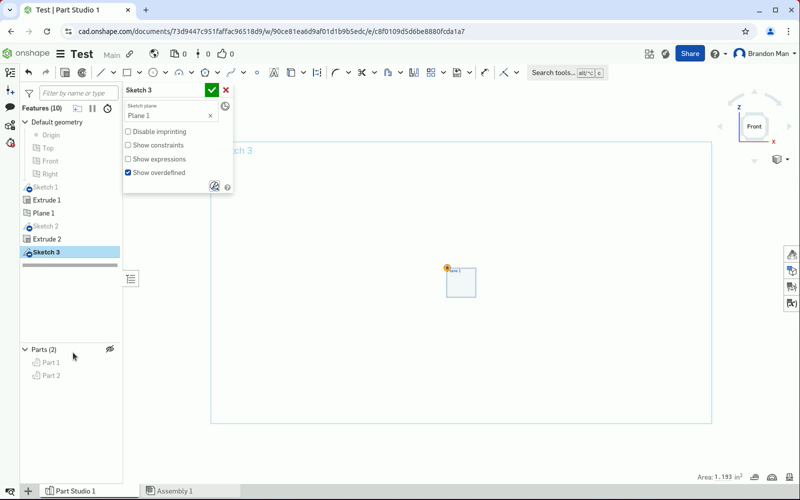
key(shift+e)
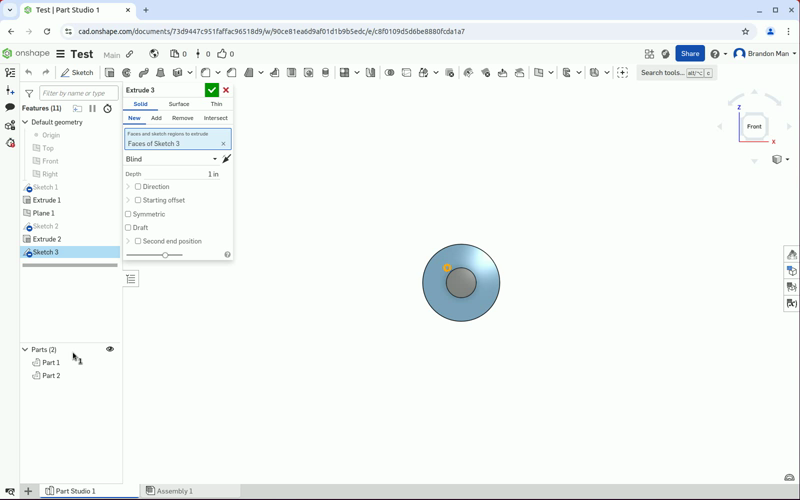
mouse_move(143, 106)
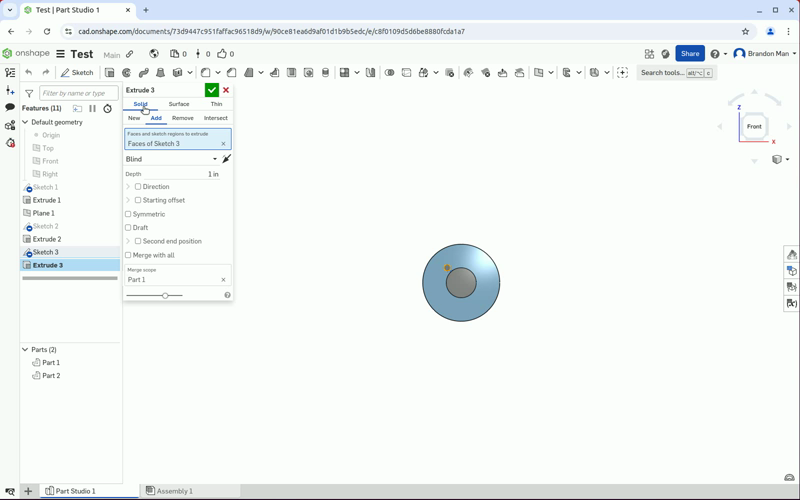
click(143, 106)
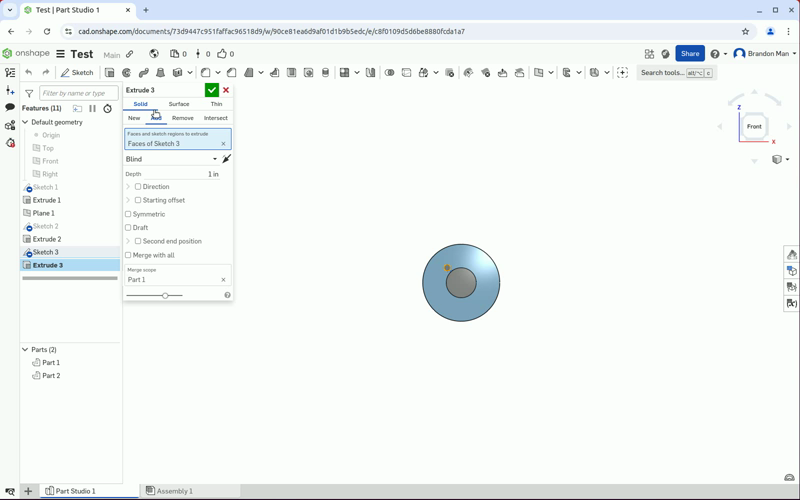
mouse_move(186, 120)
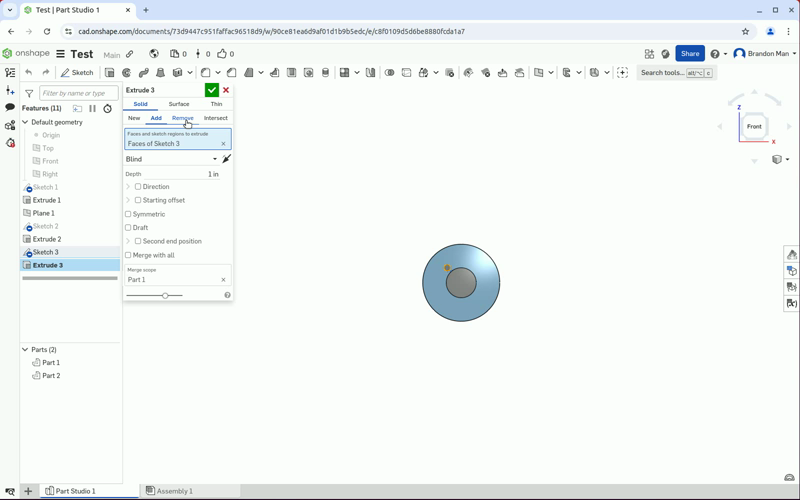
click(186, 120)
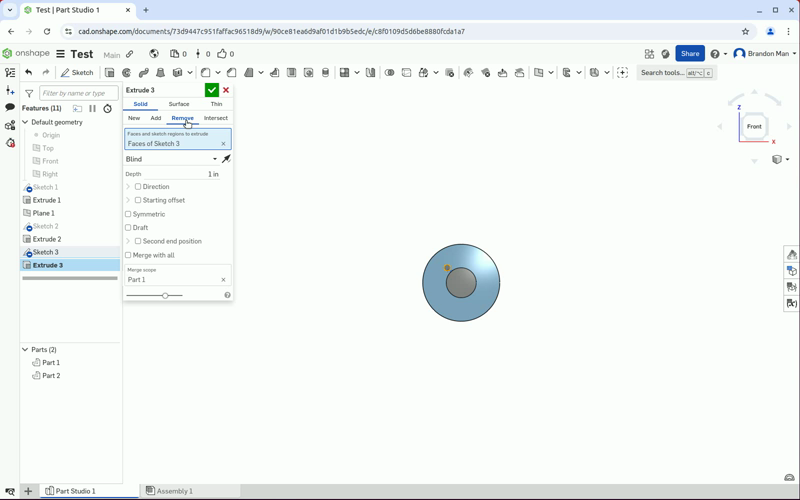
key(tab, 4)
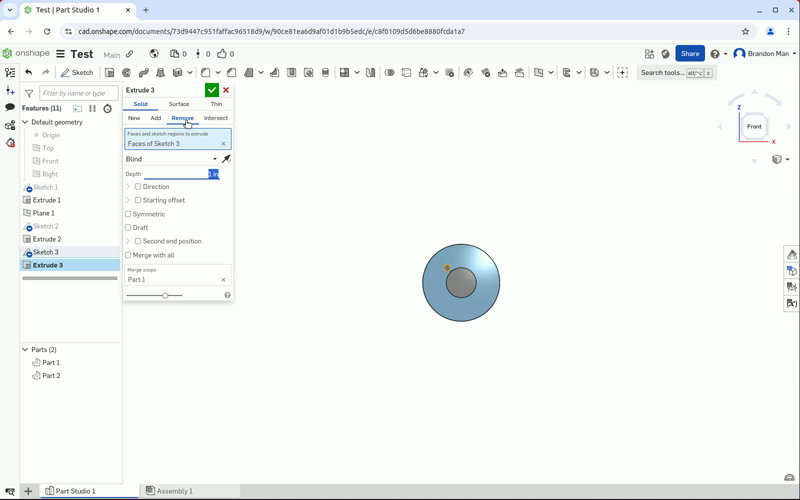
text(2.407)
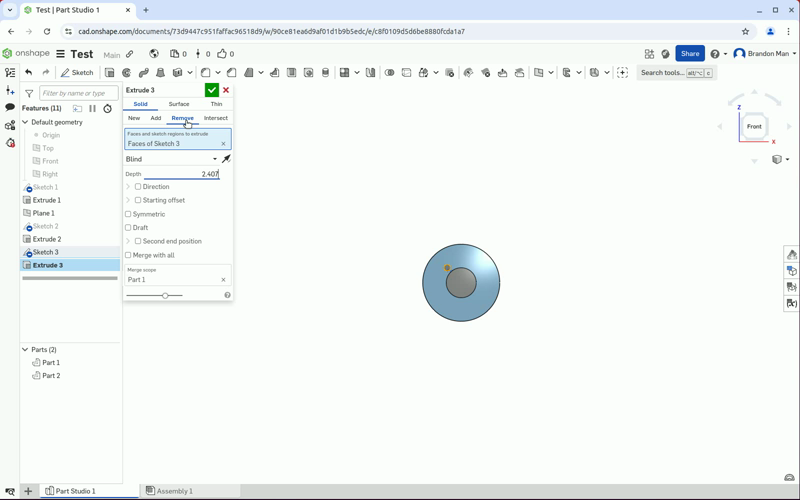
key(tab, 6)
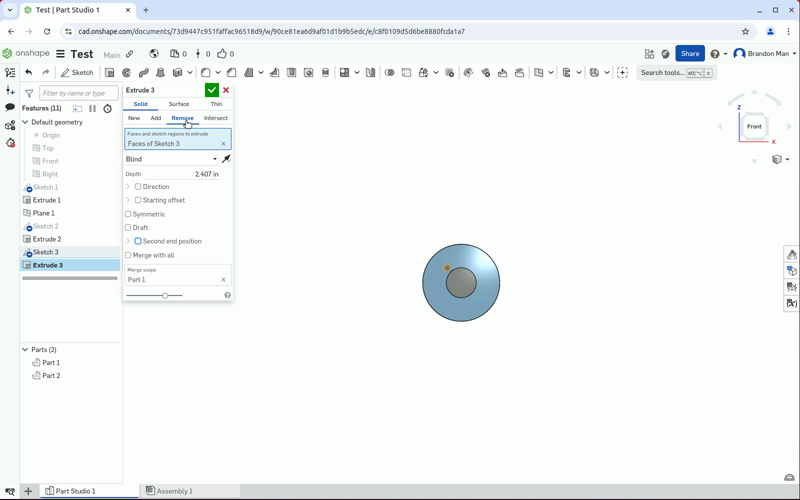
key(space)
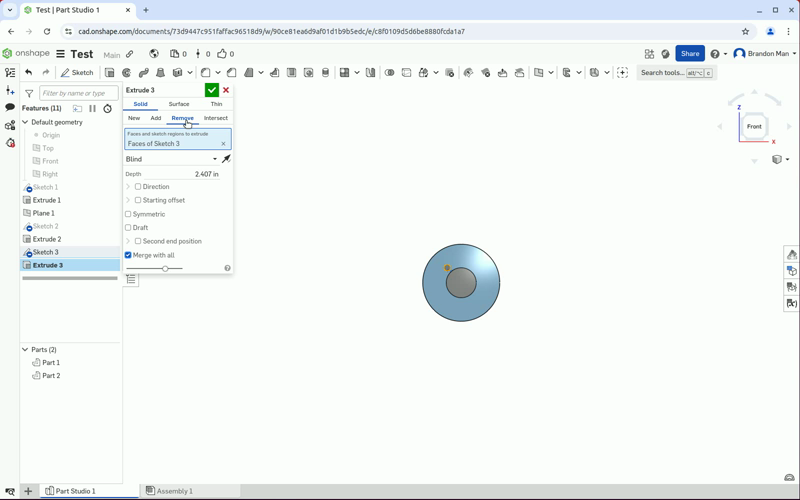
key(enter)
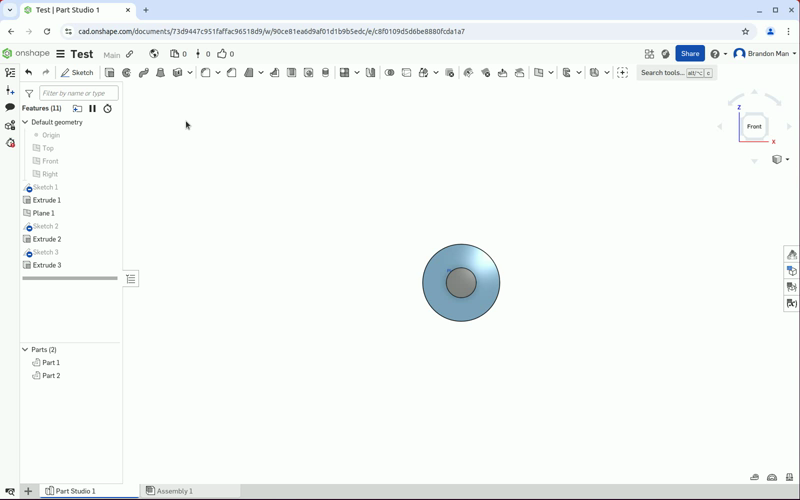
key(shift+h)
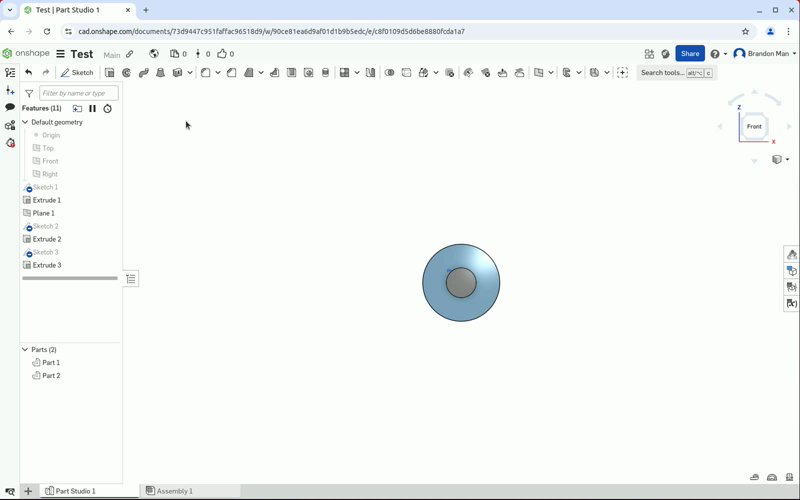
key(shift+h)
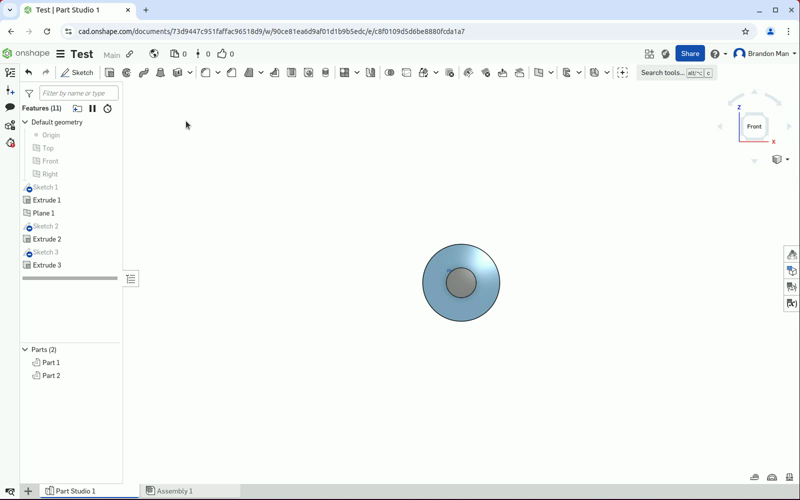
mouse_move(73, 189)
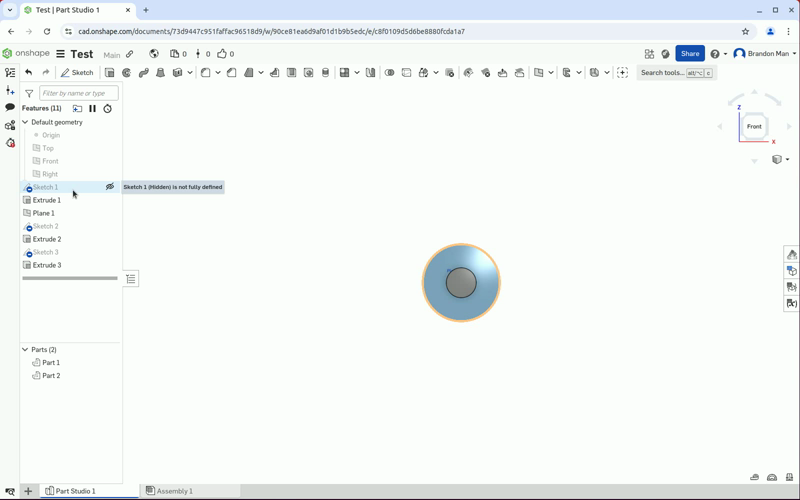
click(73, 189)
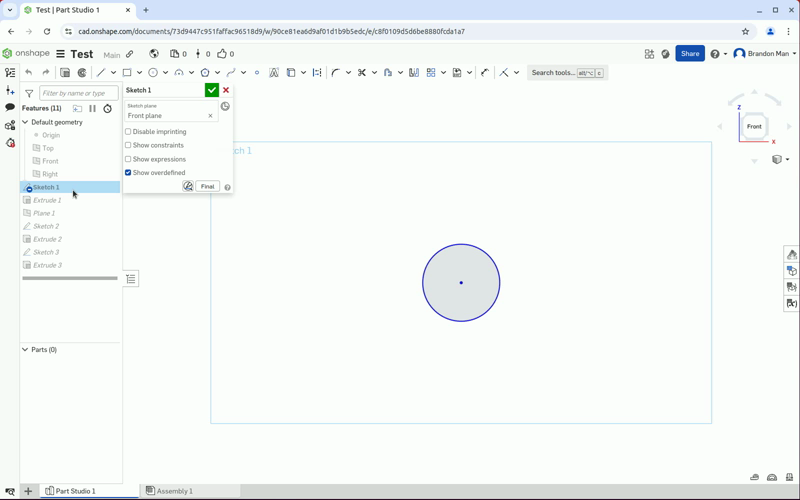
mouse_move(229, 92)
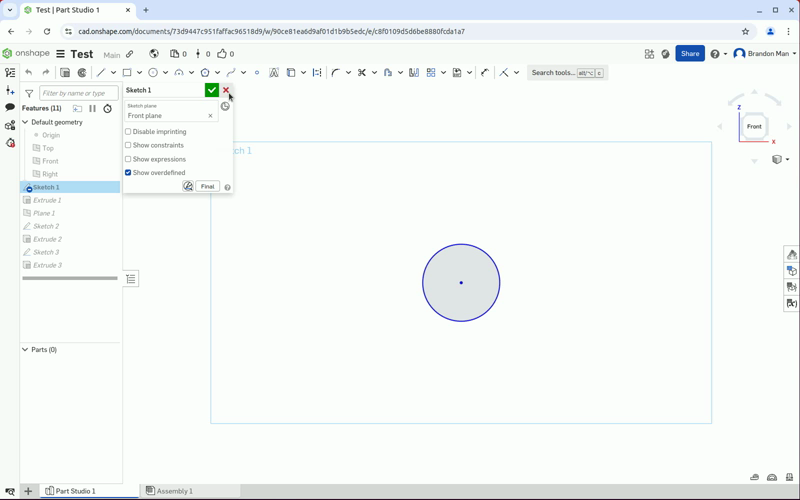
click(229, 92)
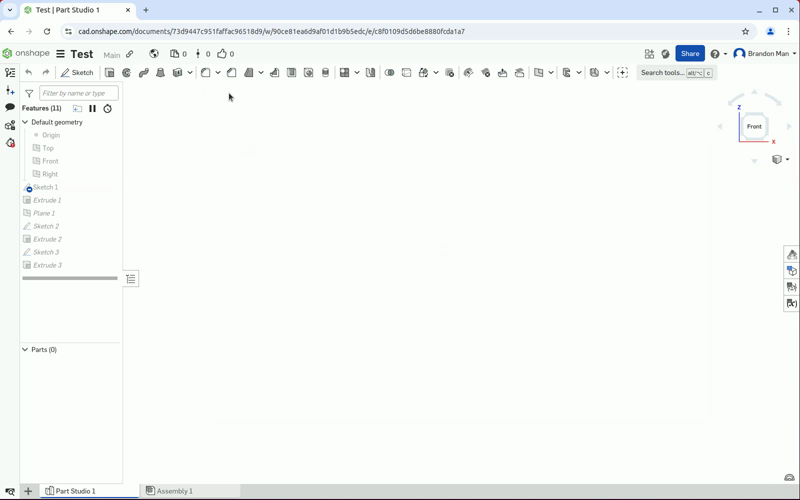
key(shift+s)
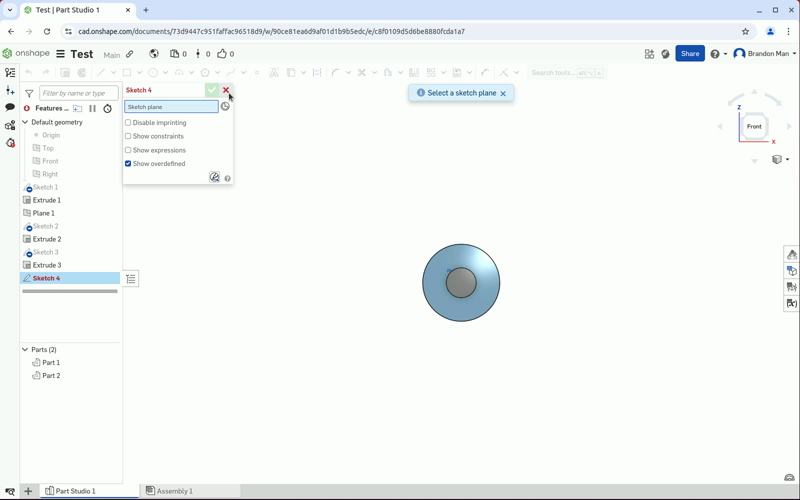
mouse_move(73, 215)
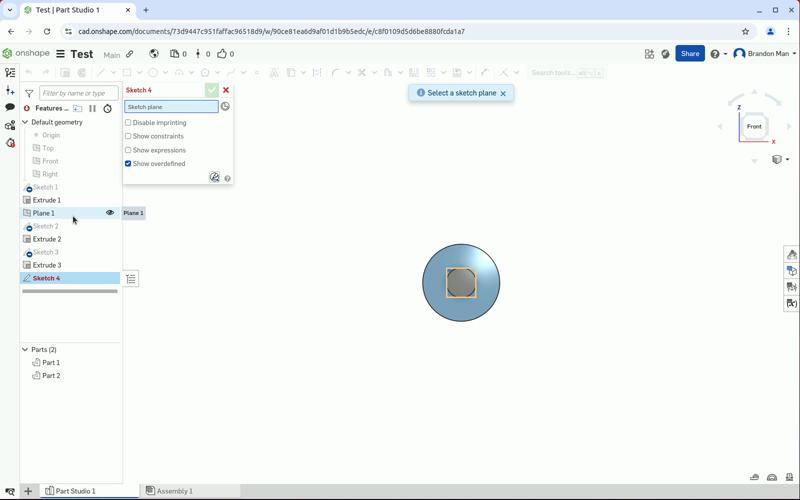
click(73, 215)
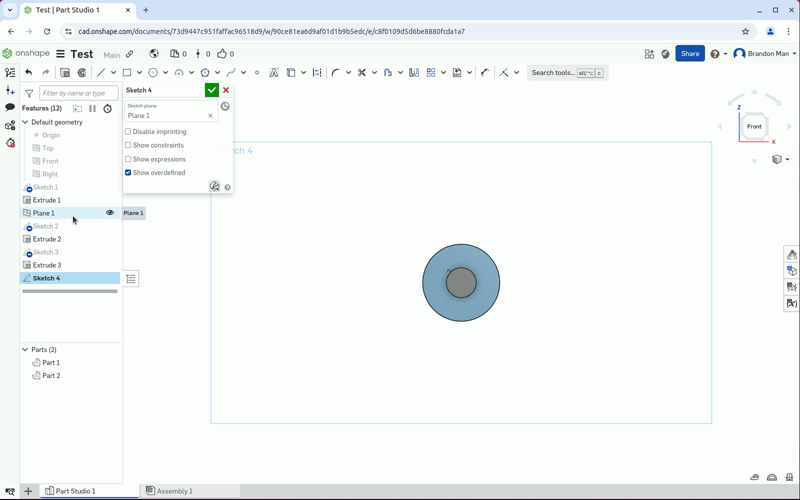
mouse_move(73, 352)
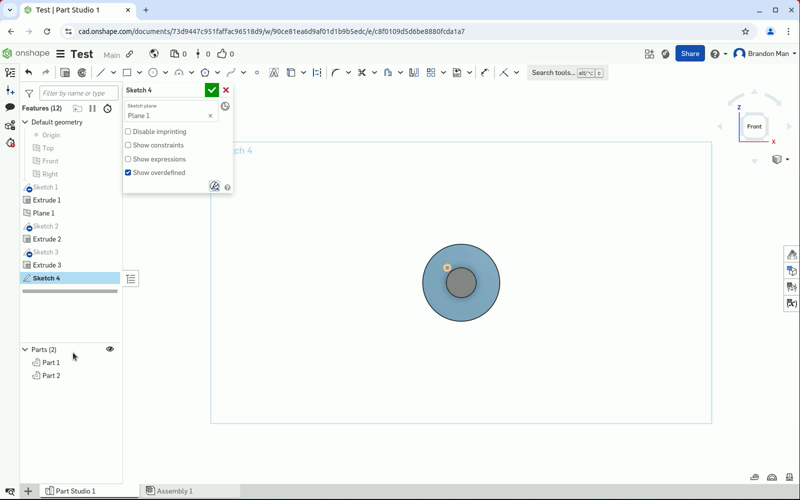
key(y)
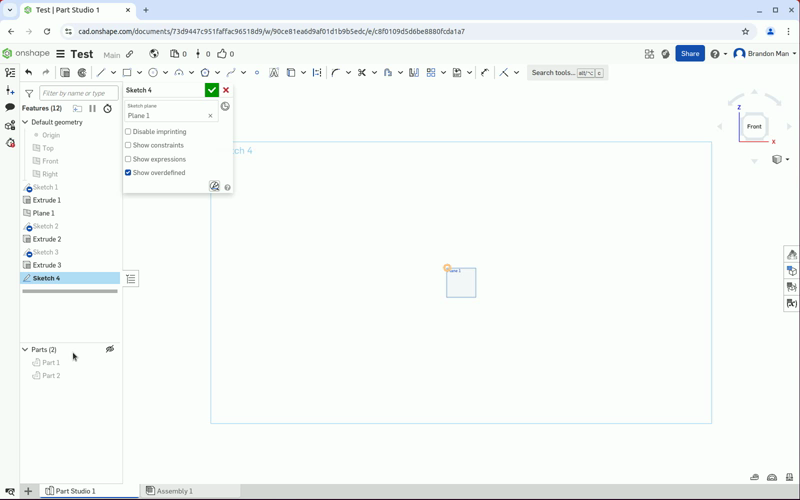
key(c)
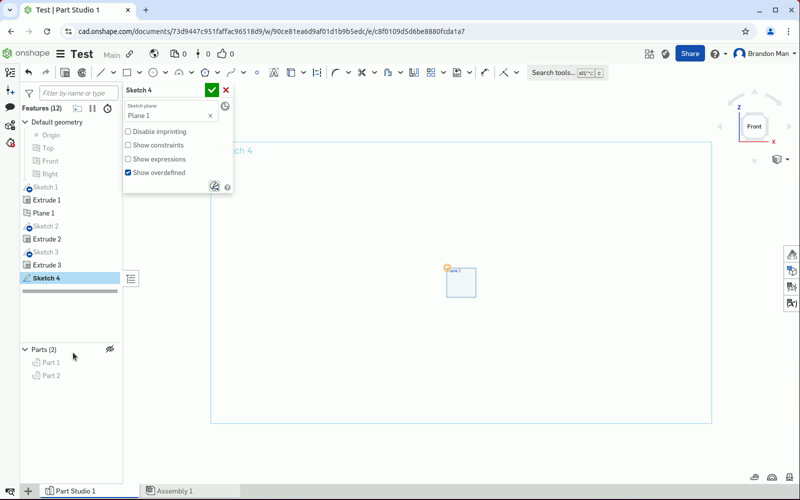
key_down(shift)
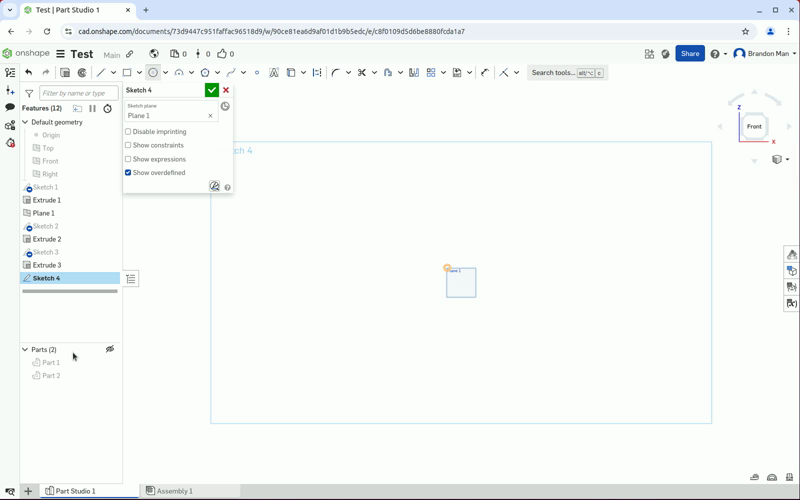
mouse_move(476, 267)
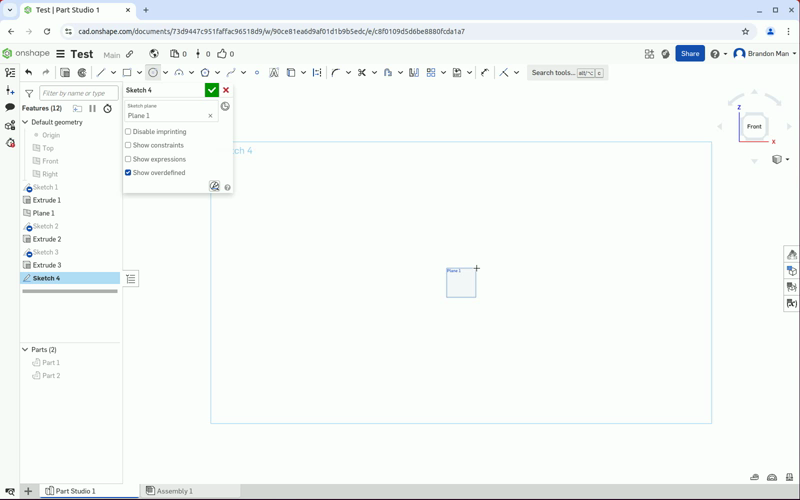
click(476, 267)
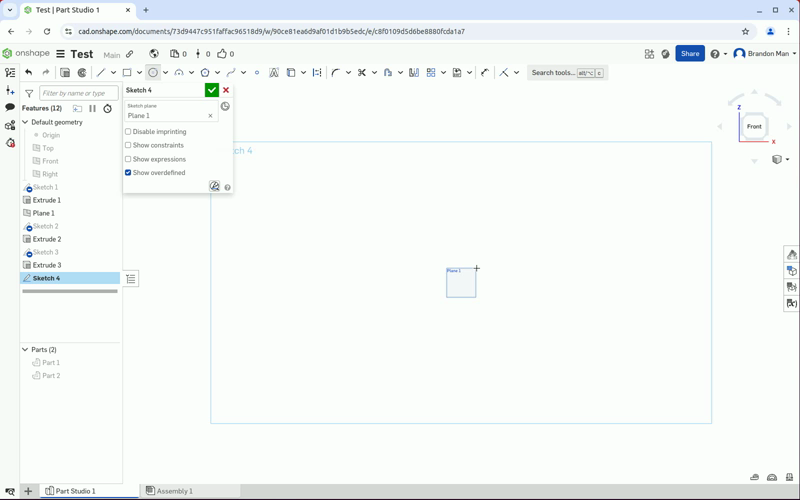
key_up(shift)
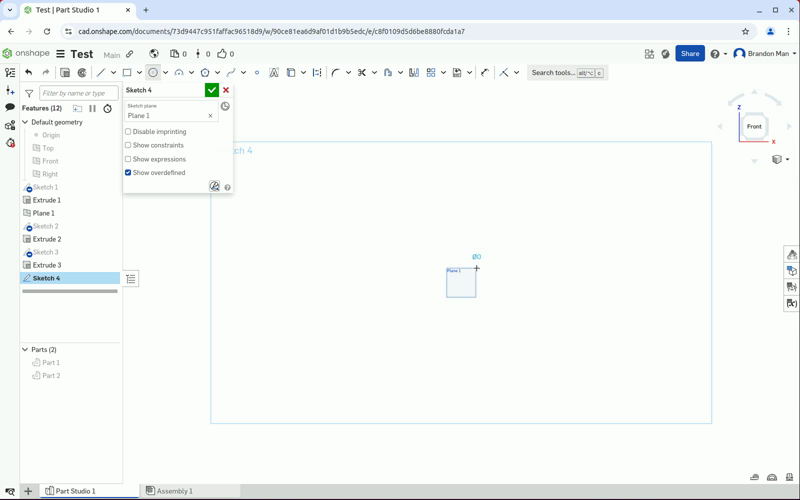
mouse_move(479, 267)
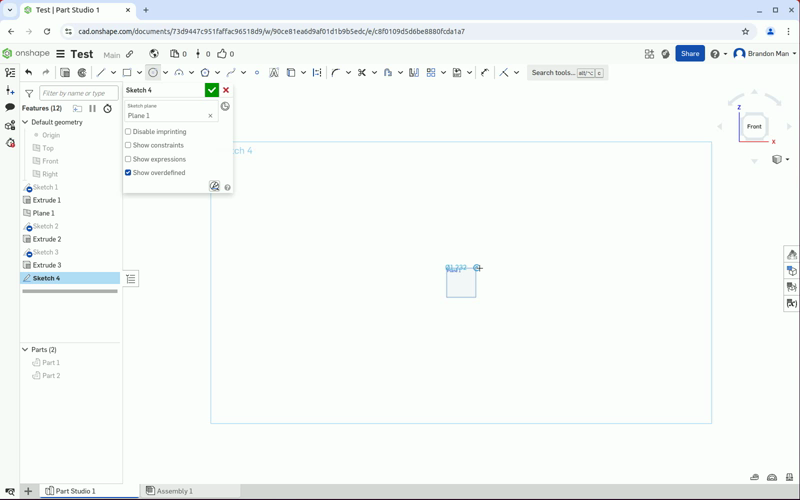
click(479, 267)
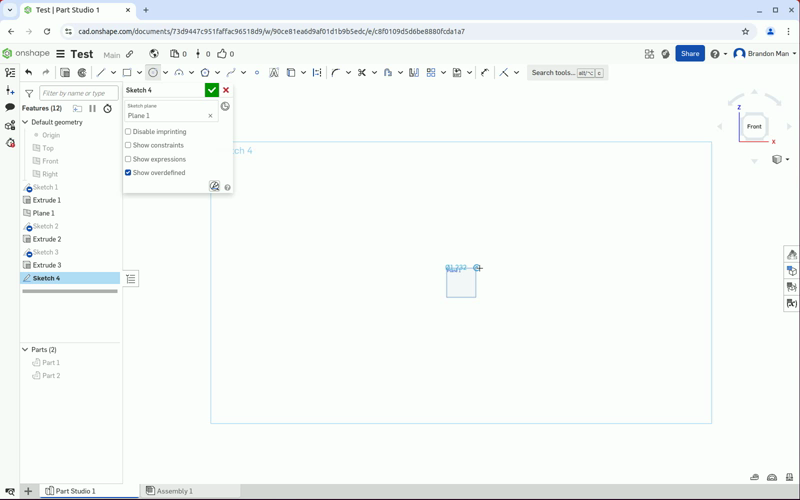
key(esc)
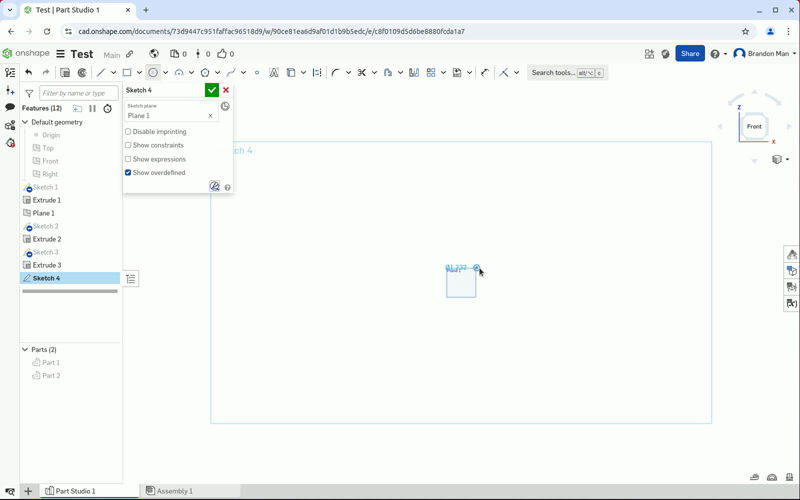
mouse_move(475, 267)
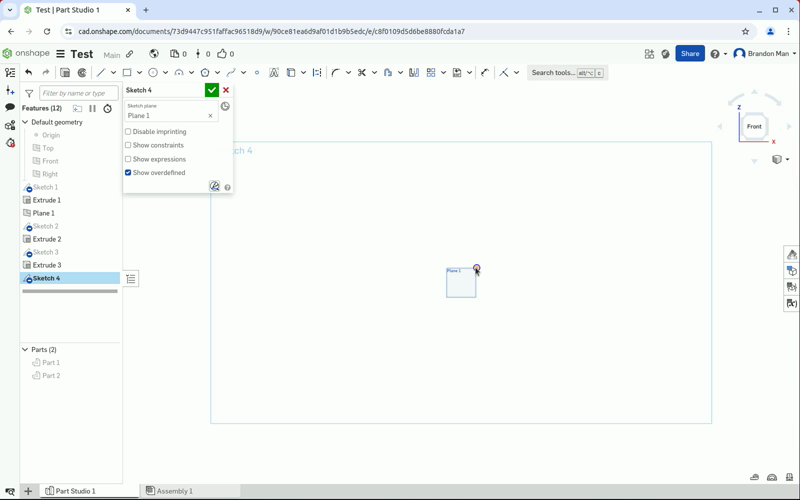
scroll(6)
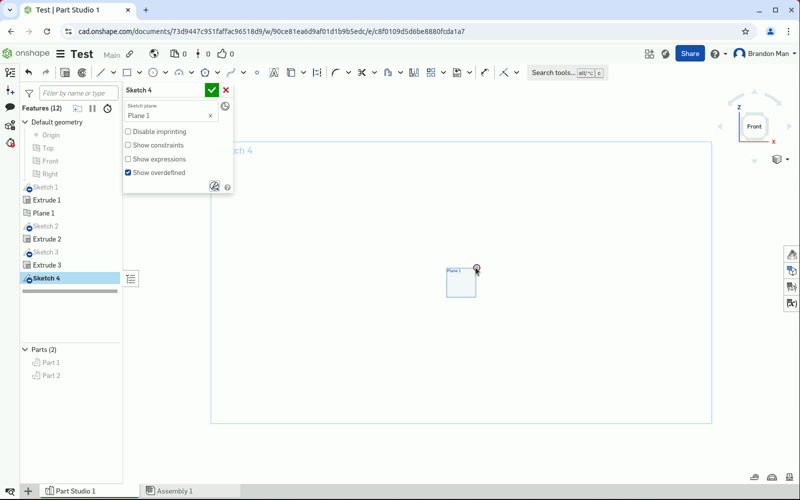
scroll(6)
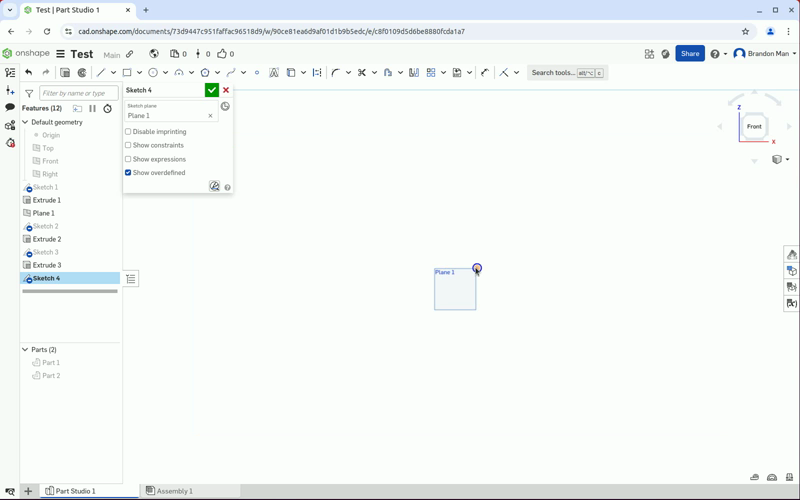
scroll(6)
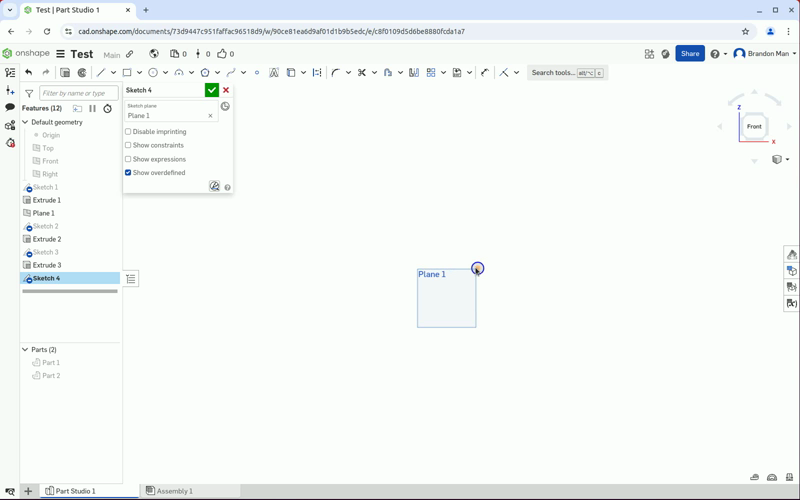
scroll(6)
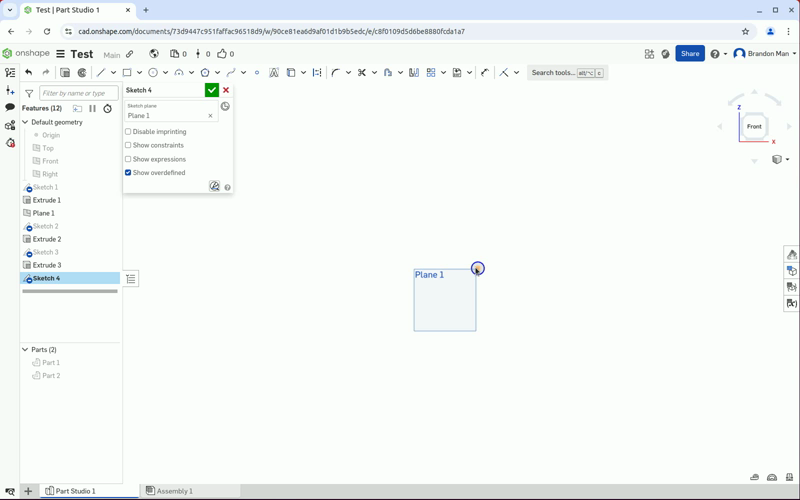
scroll(6)
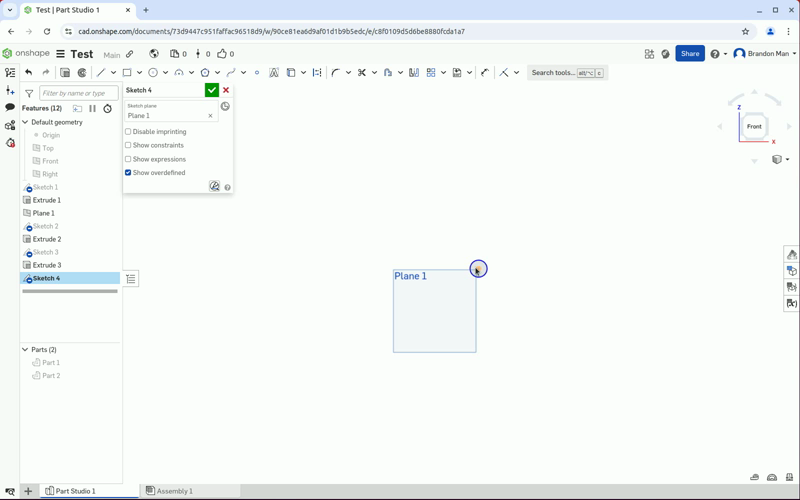
scroll(6)
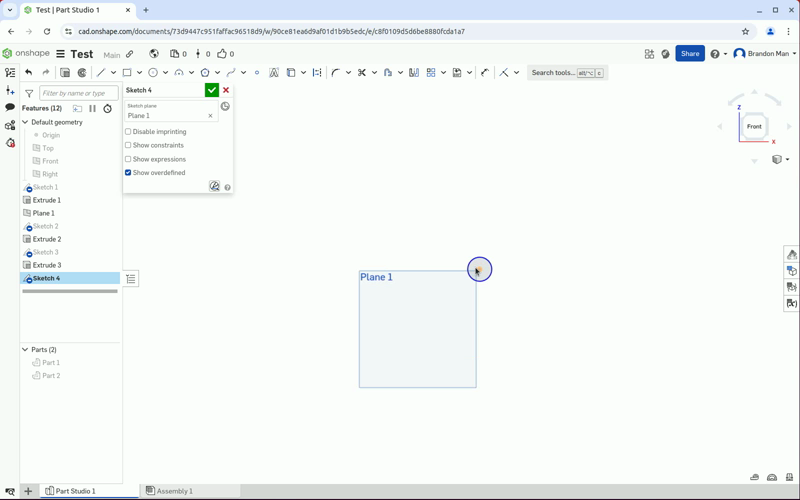
scroll(6)
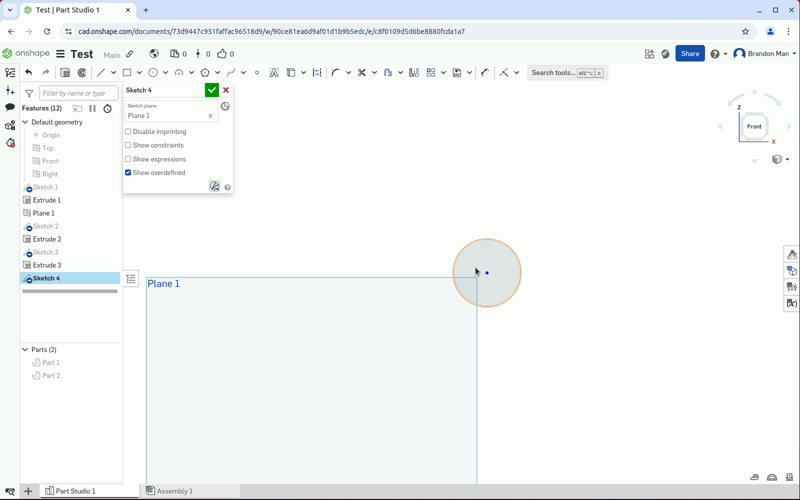
click(475, 267)
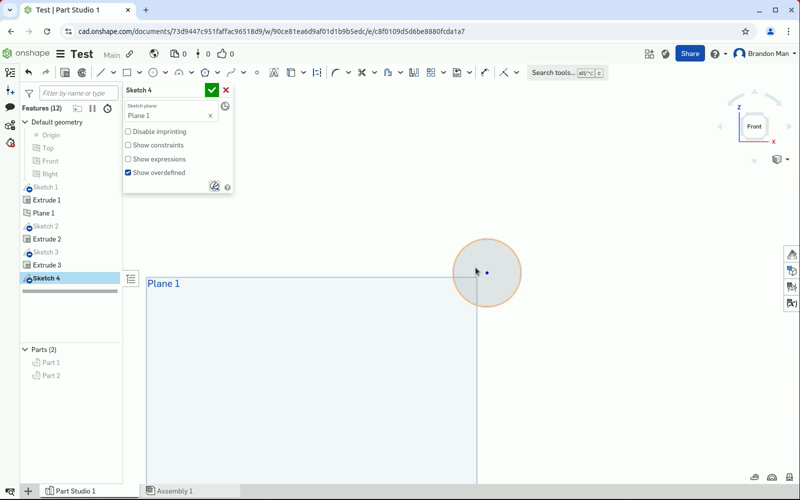
scroll(-6)
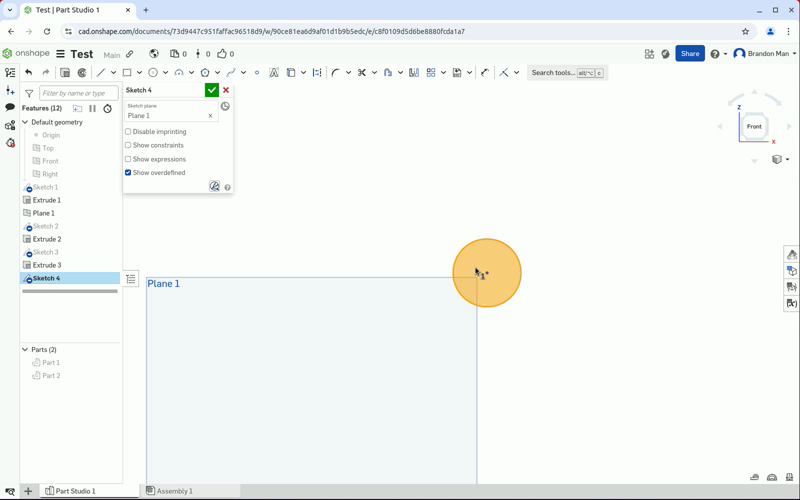
scroll(-6)
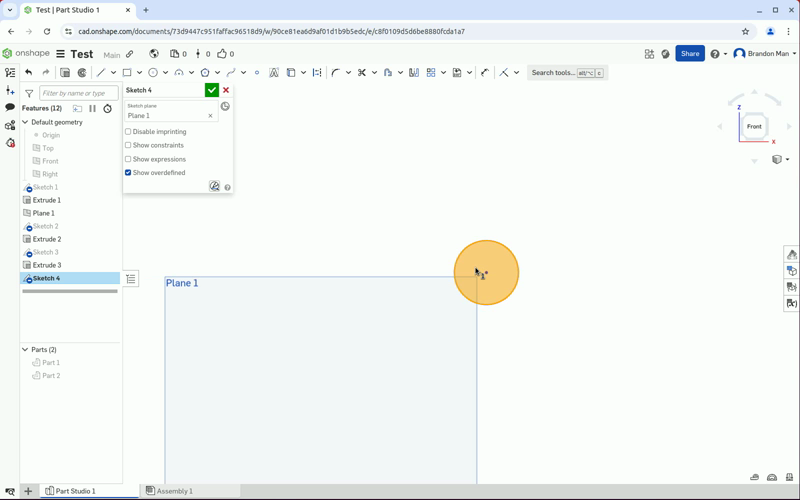
scroll(-6)
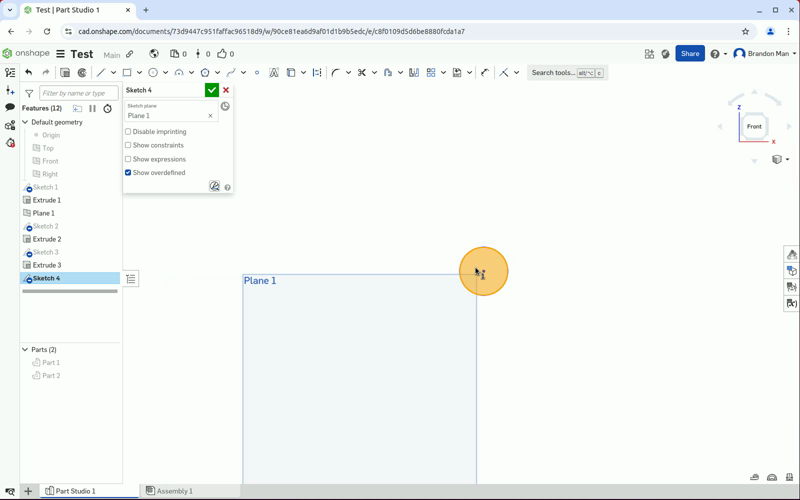
scroll(-6)
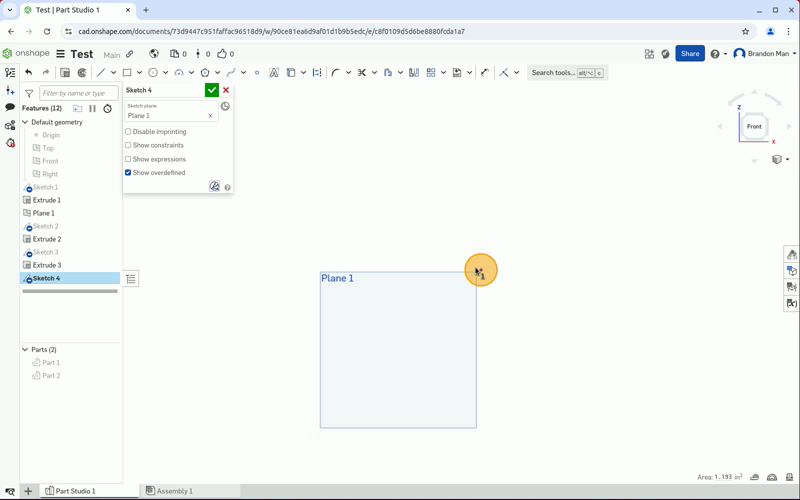
scroll(-6)
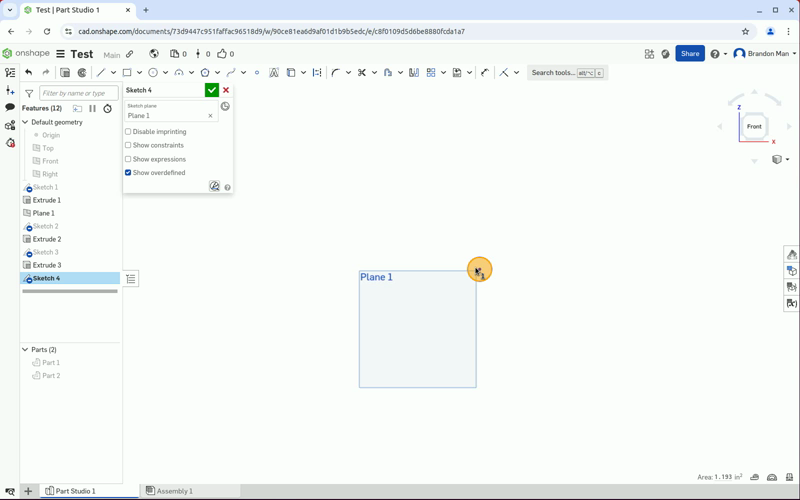
scroll(-6)
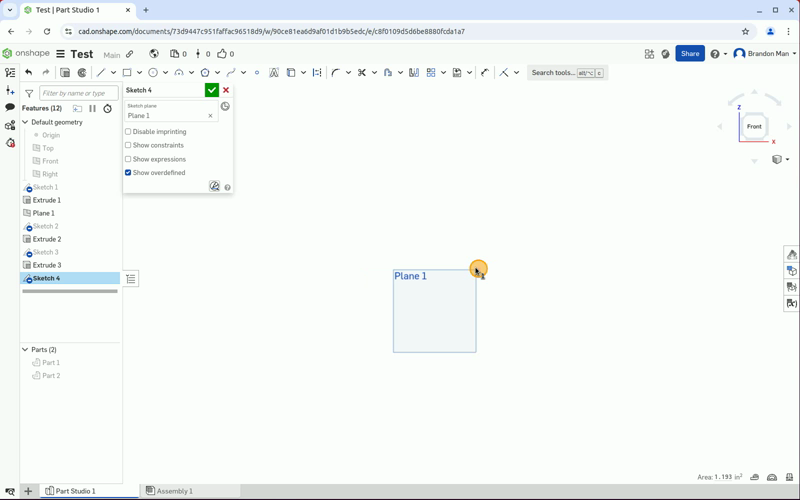
scroll(-6)
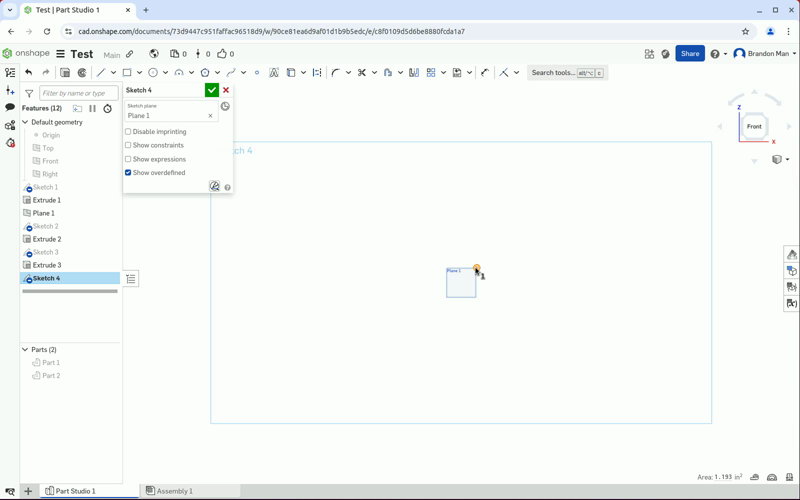
mouse_move(73, 352)
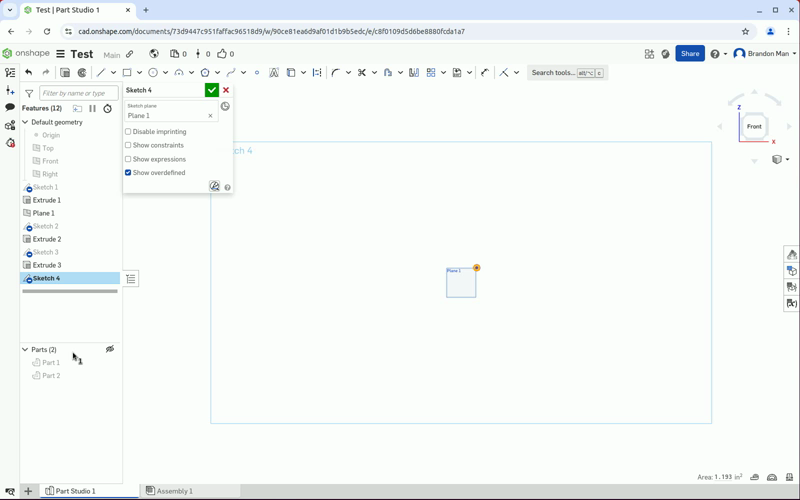
key(shift+y)
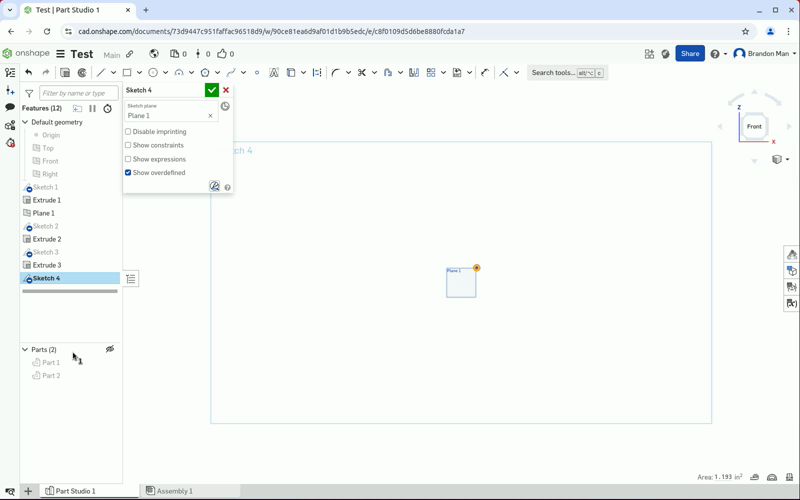
key(shift+e)
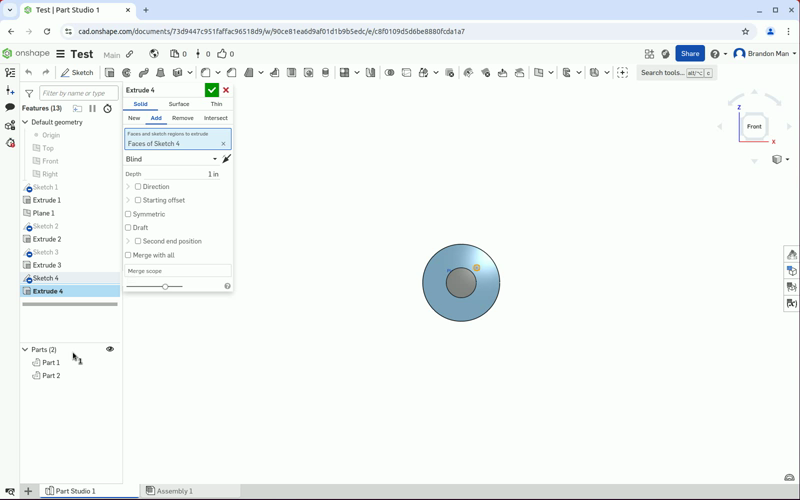
mouse_move(143, 106)
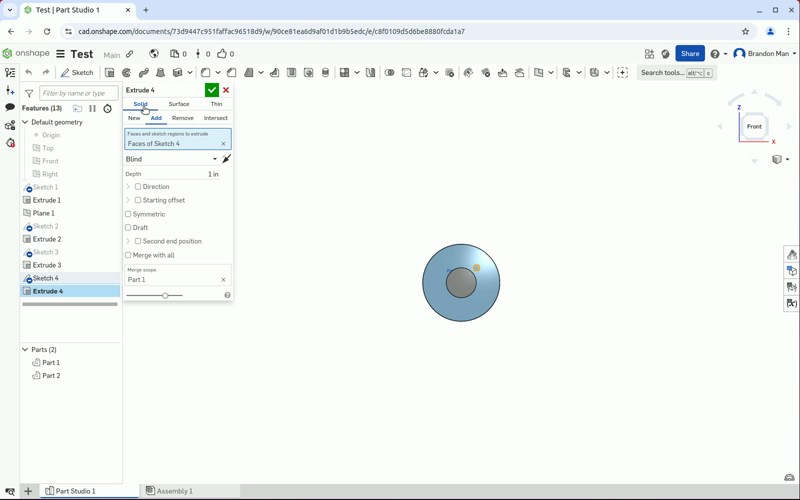
click(143, 106)
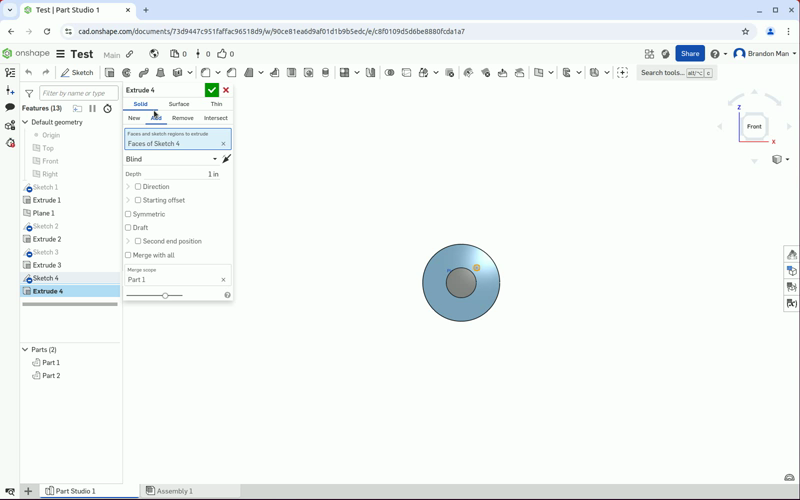
mouse_move(186, 120)
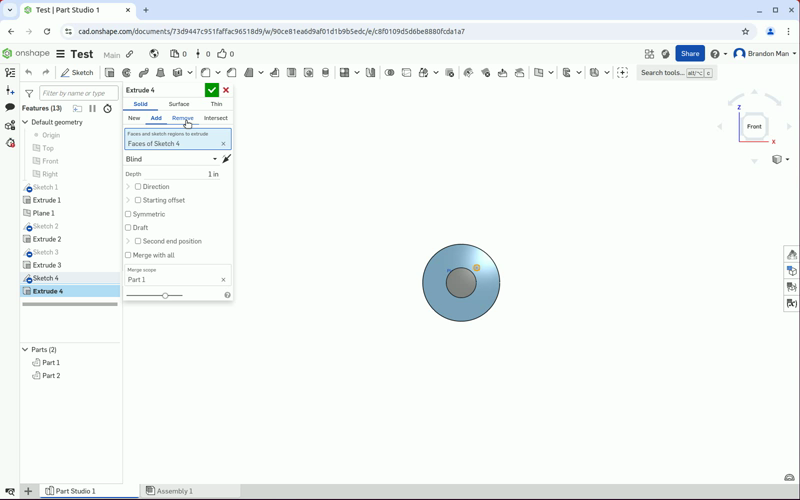
click(186, 120)
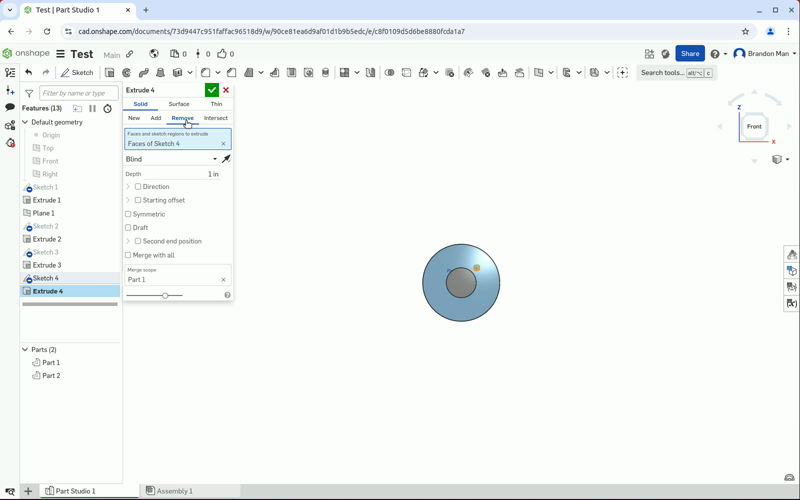
key(tab, 4)
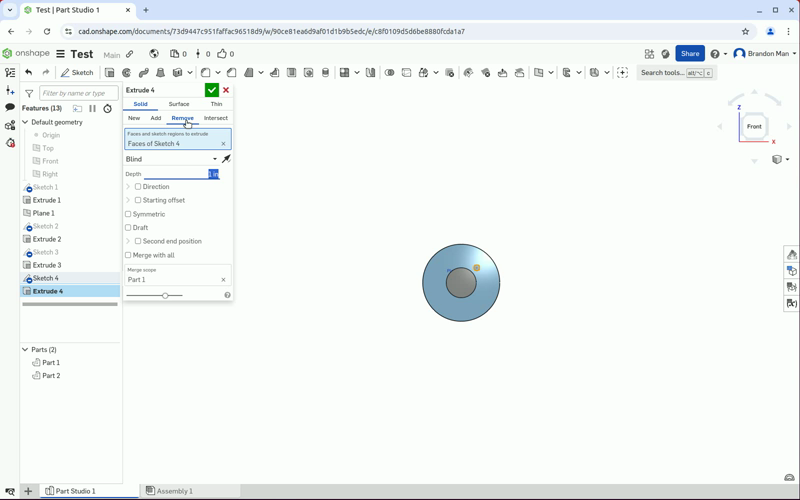
text(2.407)
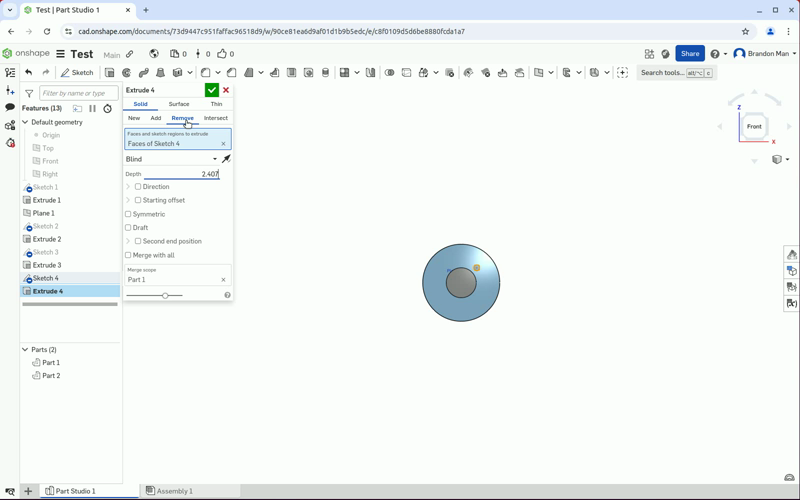
key(tab, 6)
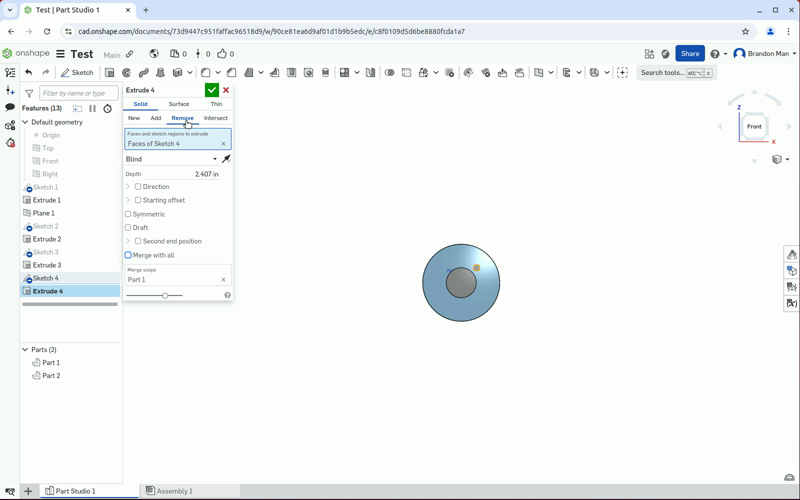
key(space)
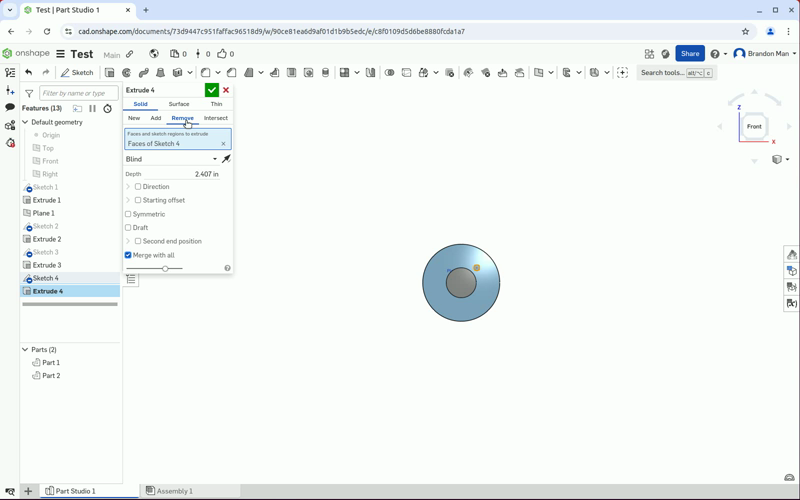
key(enter)
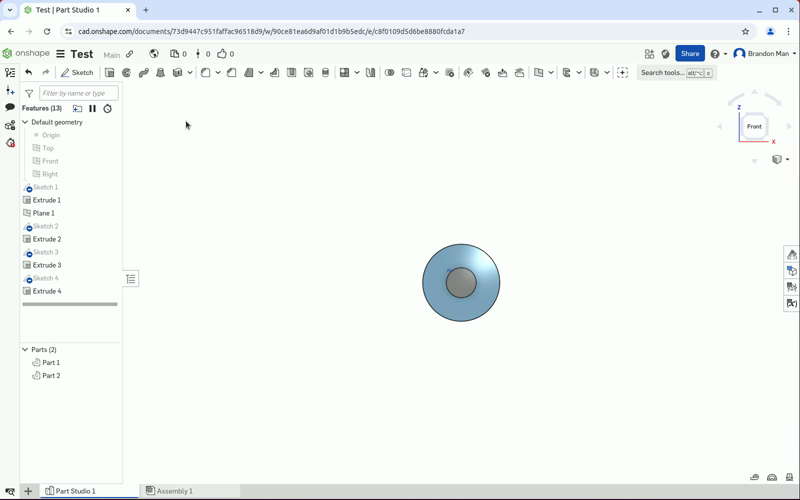
key(shift+h)
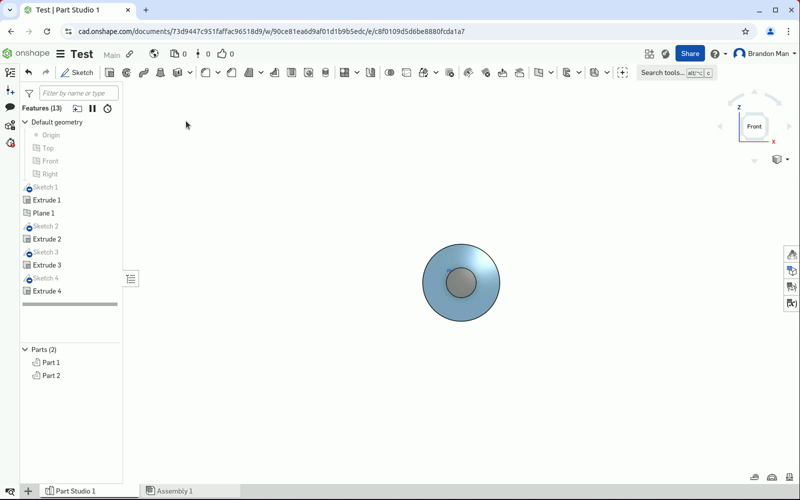
key(shift+h)
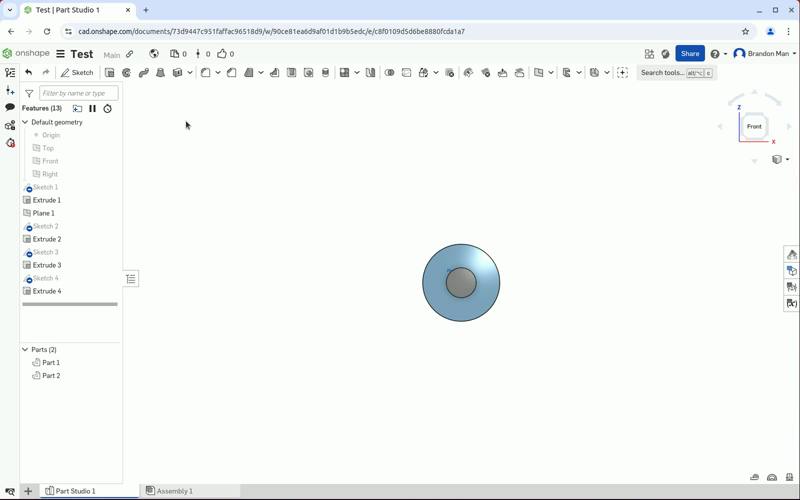
mouse_move(73, 189)
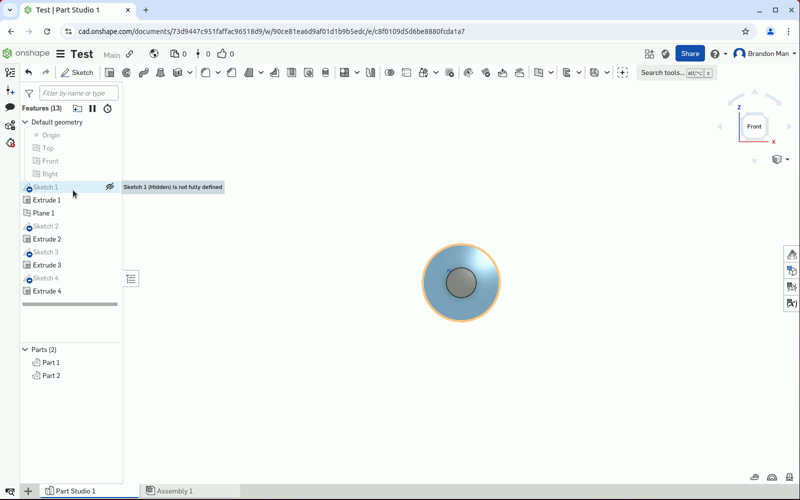
click(73, 189)
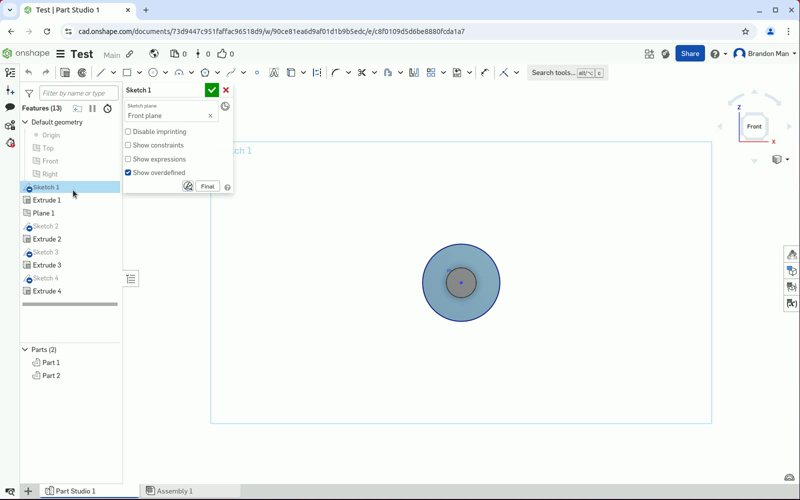
mouse_move(229, 92)
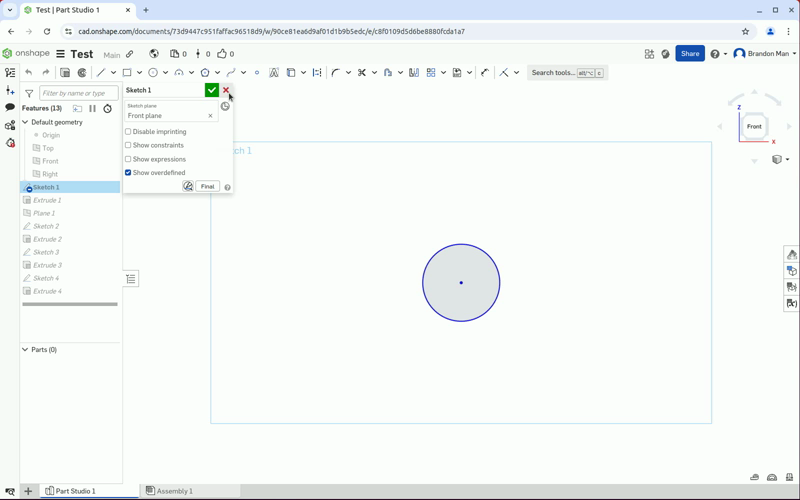
click(229, 92)
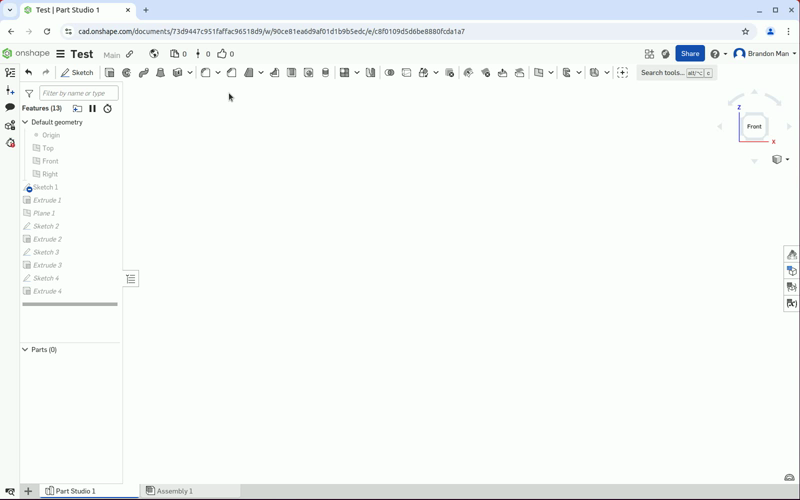
key(shift+s)
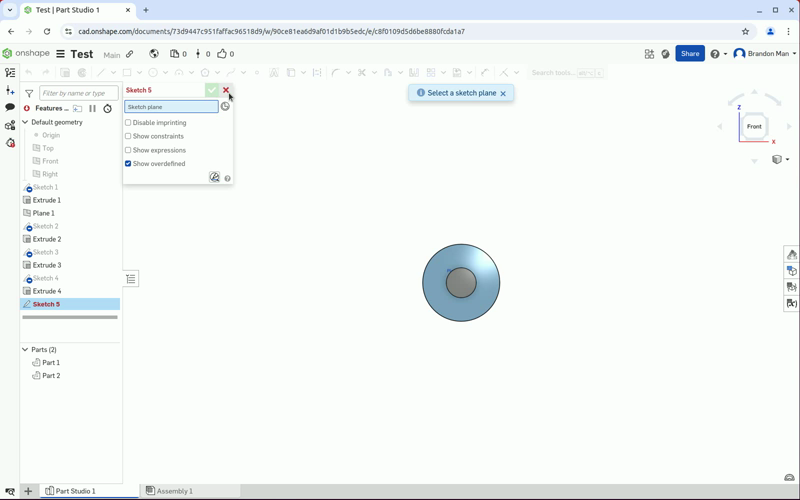
mouse_move(73, 215)
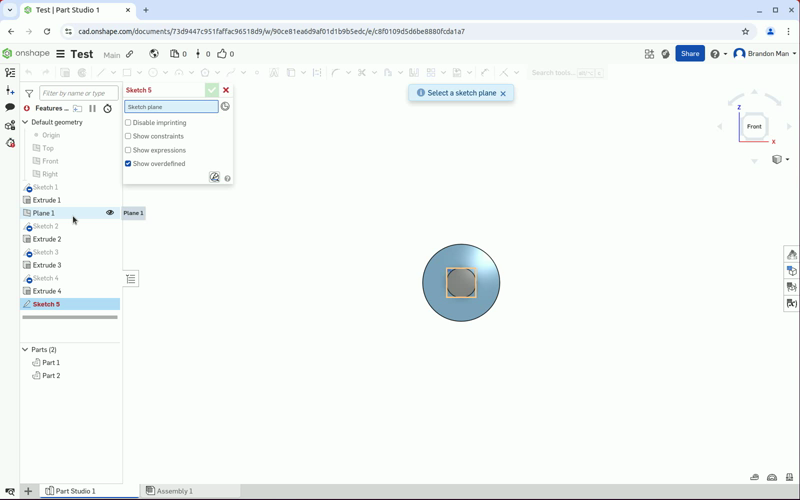
click(73, 215)
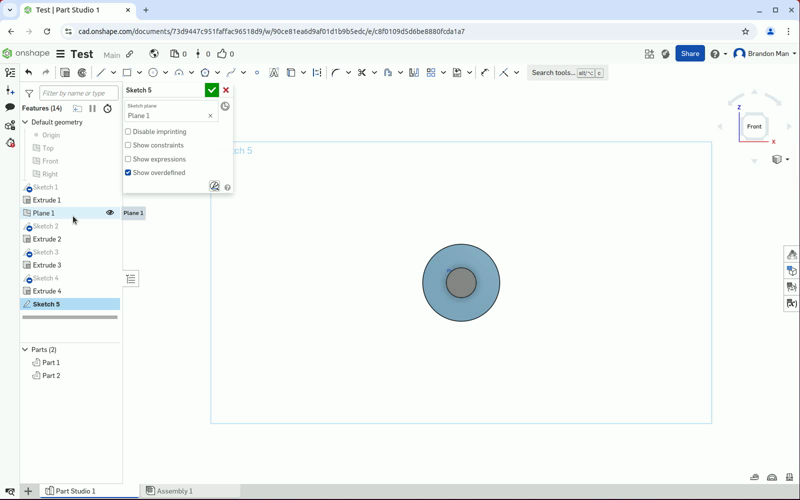
mouse_move(73, 352)
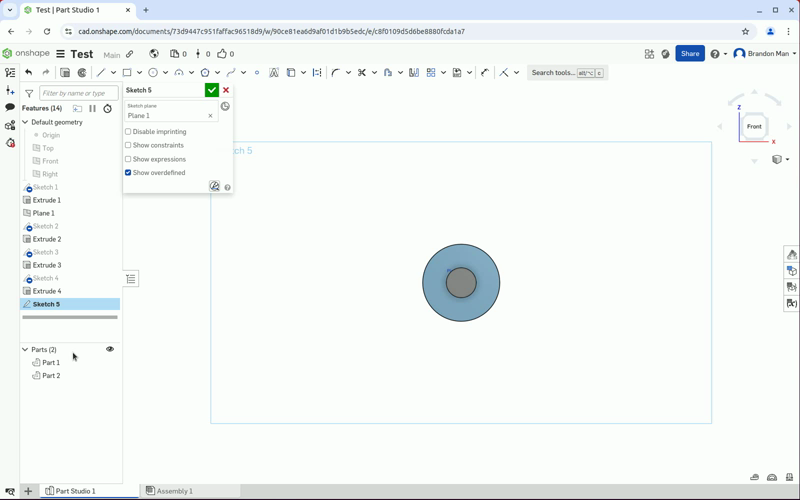
key(y)
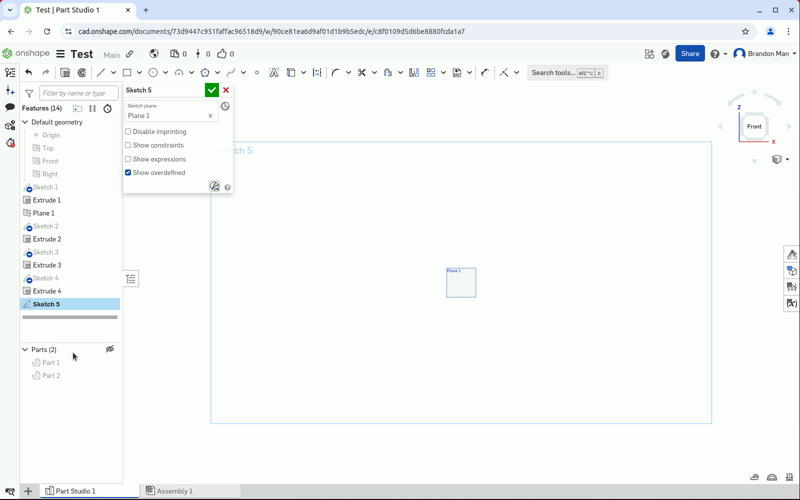
key(c)
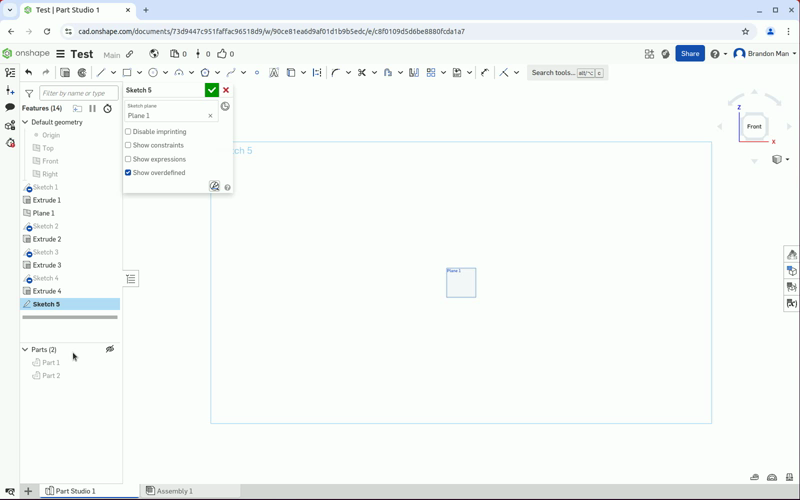
key_down(shift)
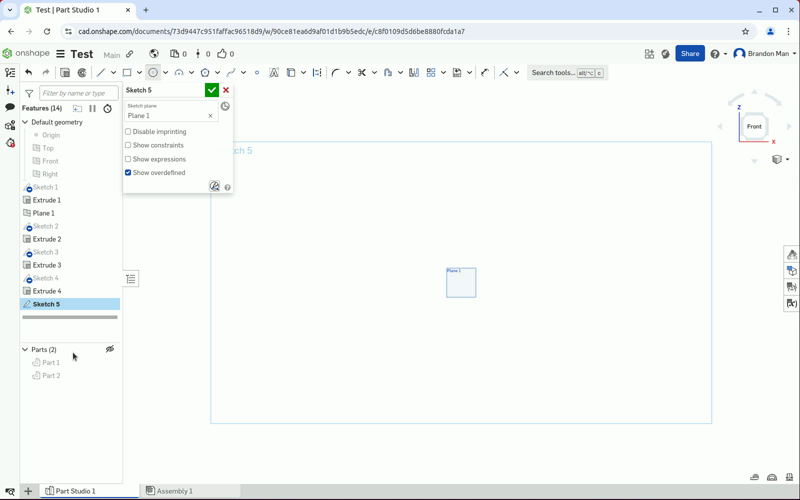
mouse_move(476, 298)
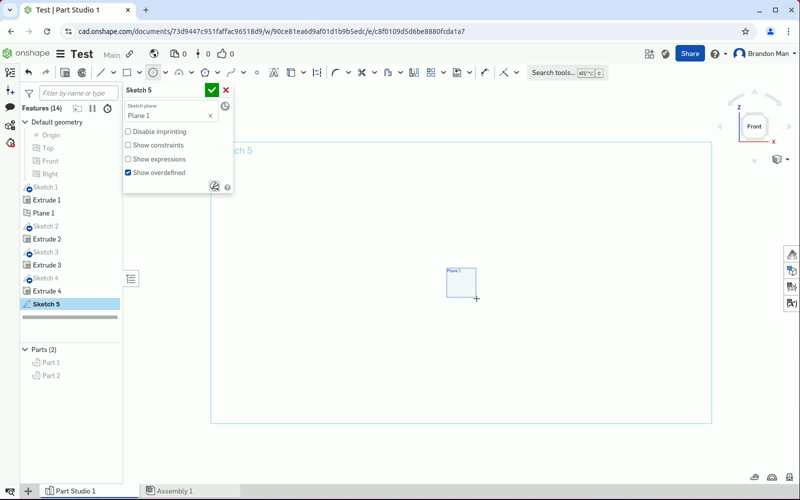
click(476, 298)
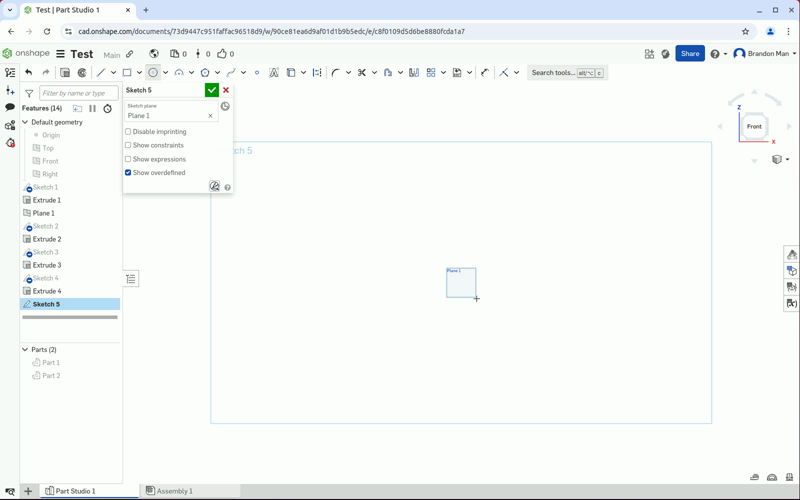
key_up(shift)
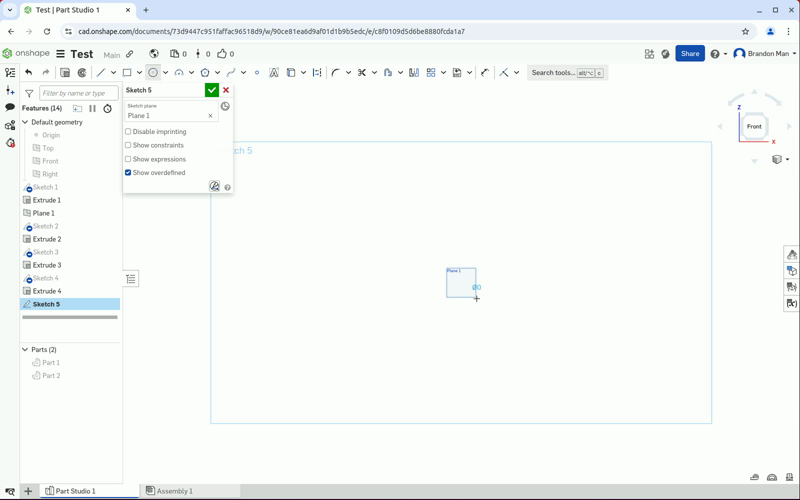
mouse_move(479, 298)
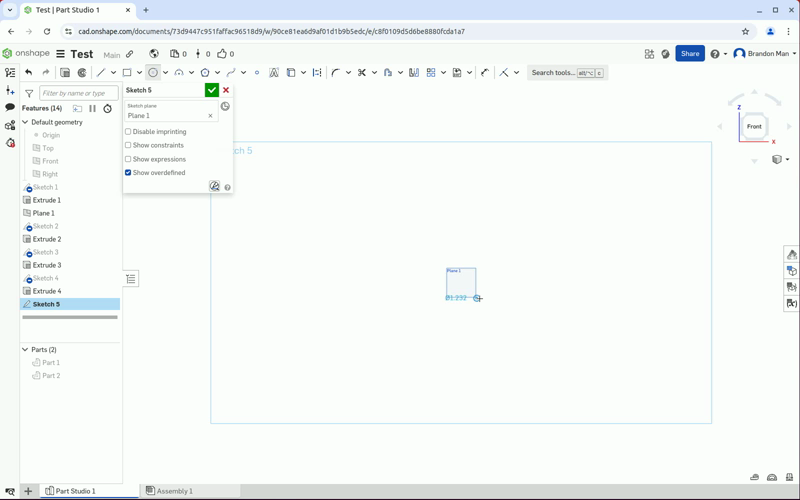
click(479, 298)
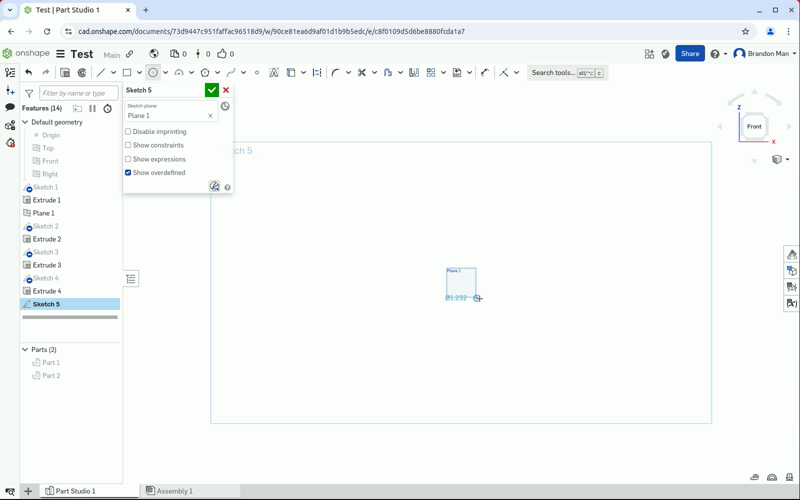
key(esc)
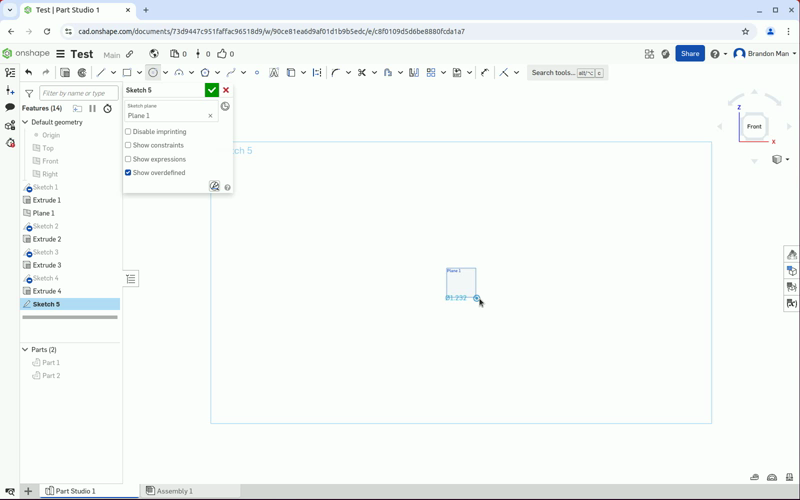
mouse_move(476, 297)
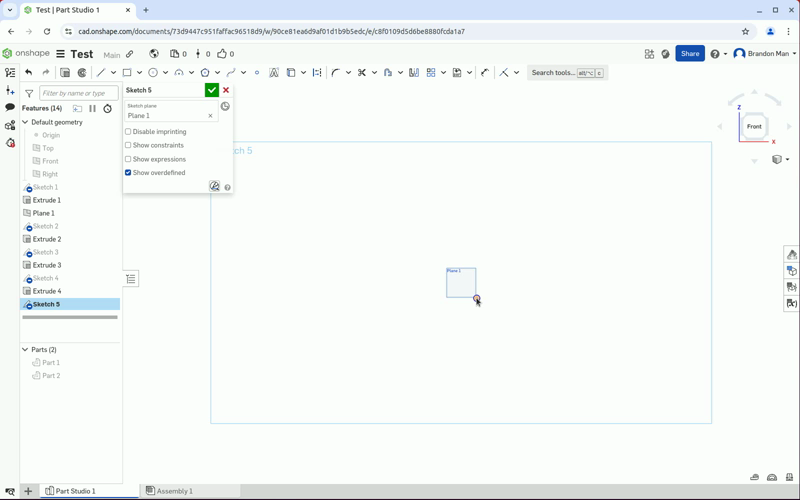
scroll(6)
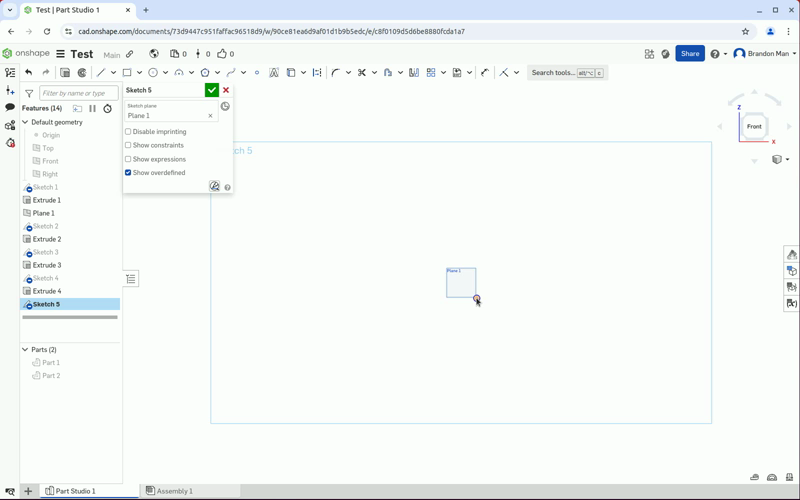
scroll(6)
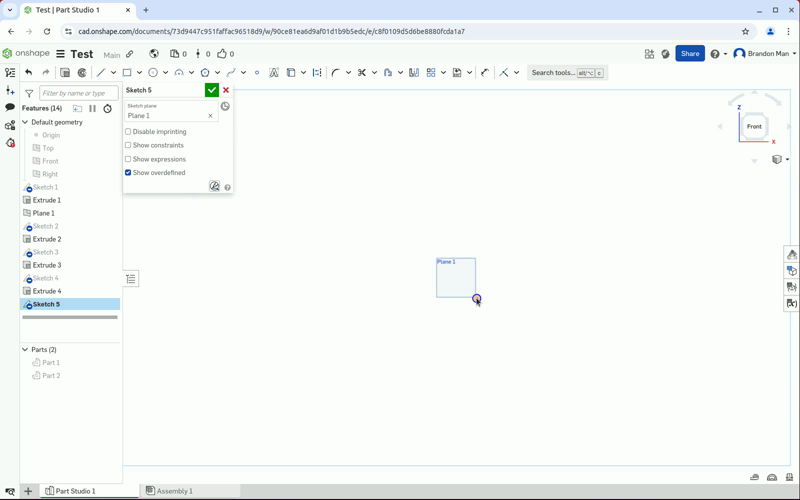
scroll(6)
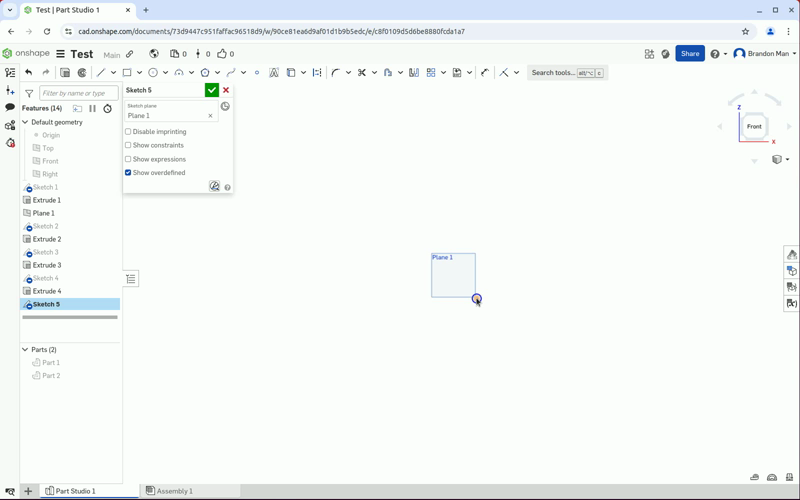
scroll(6)
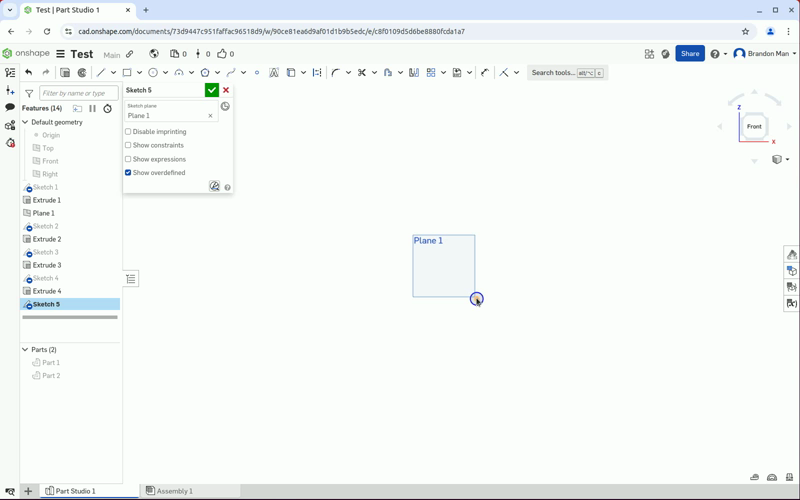
scroll(6)
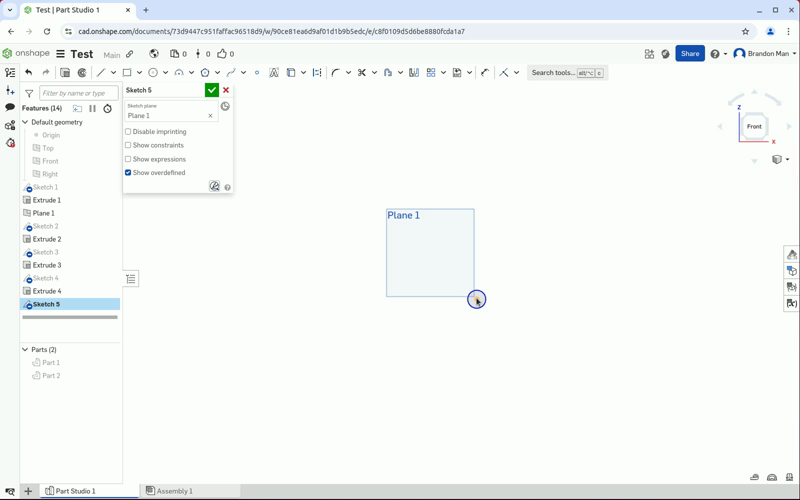
scroll(6)
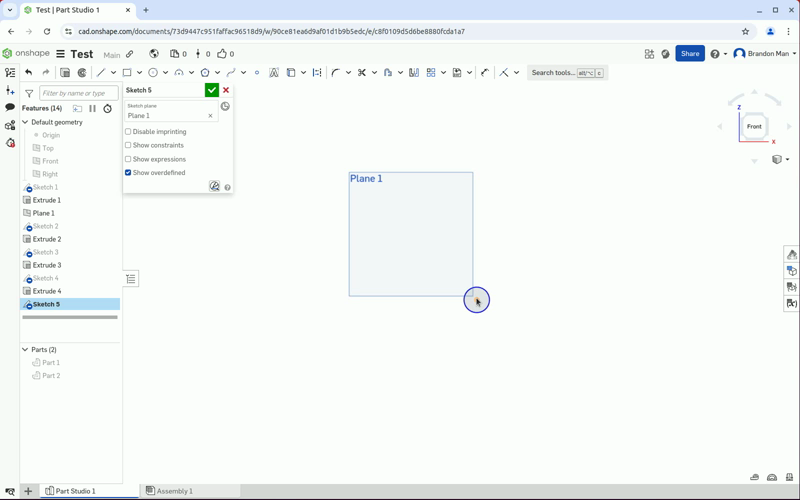
scroll(6)
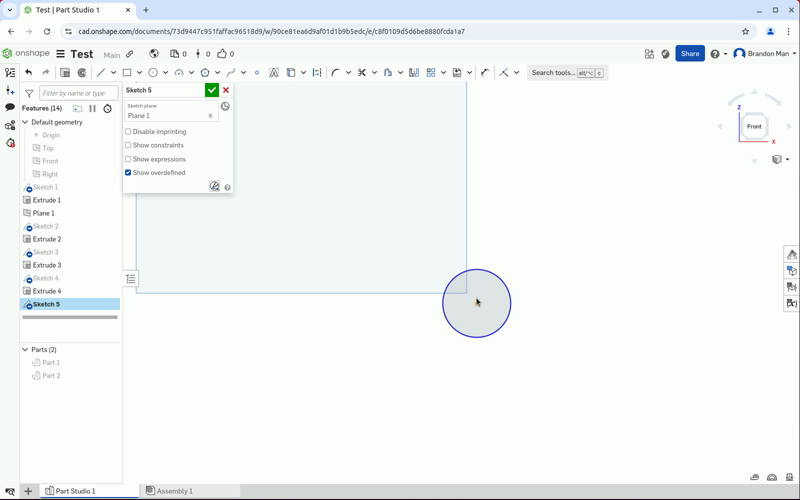
click(476, 297)
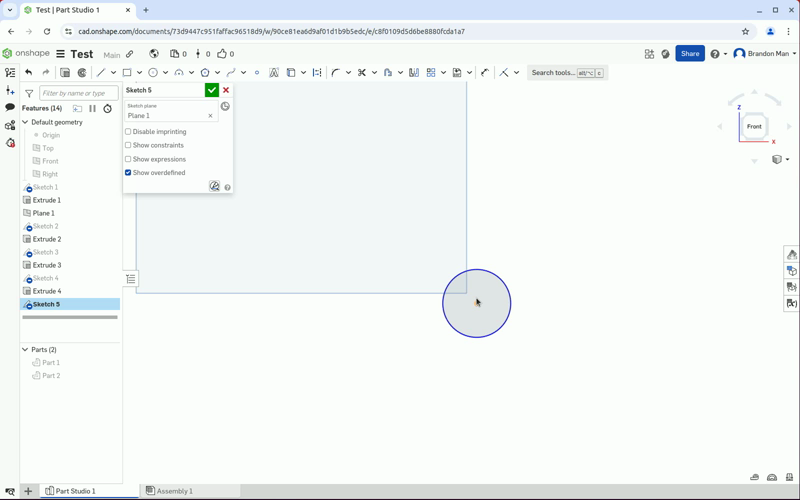
scroll(-6)
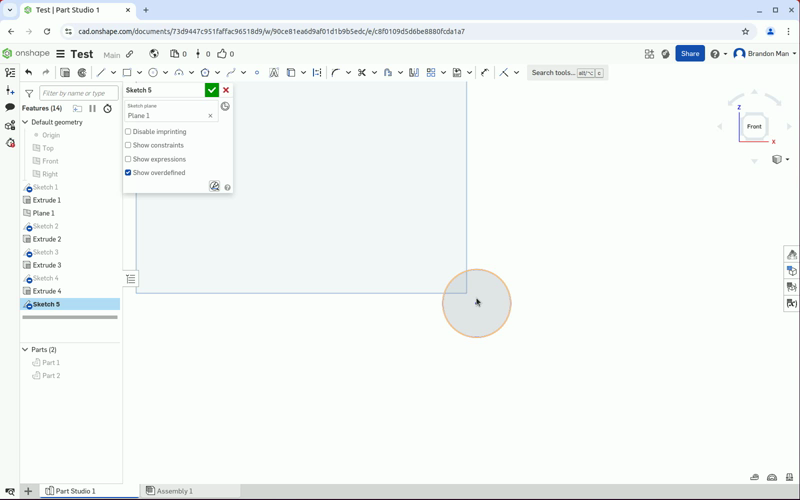
scroll(-6)
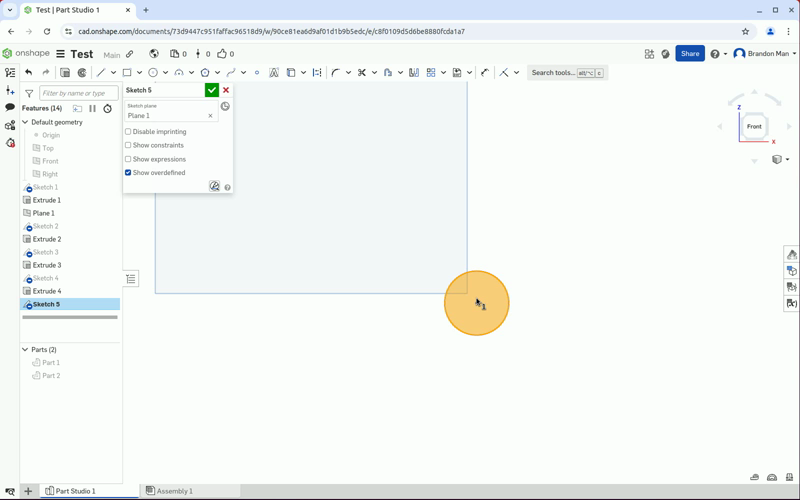
scroll(-6)
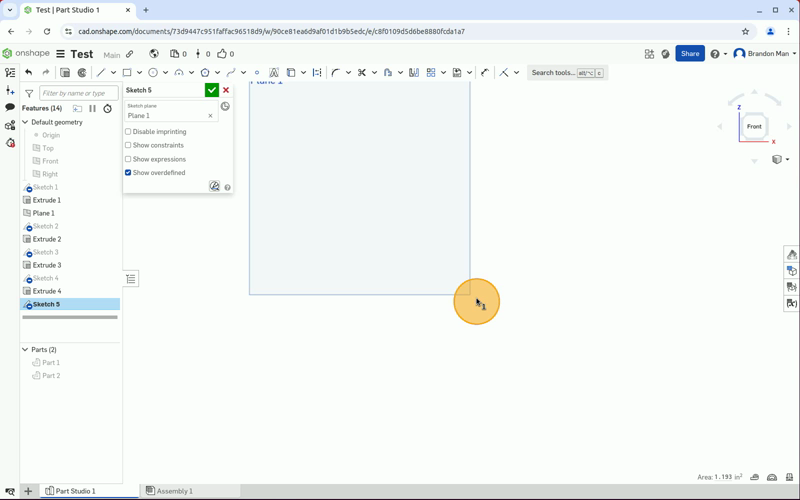
scroll(-6)
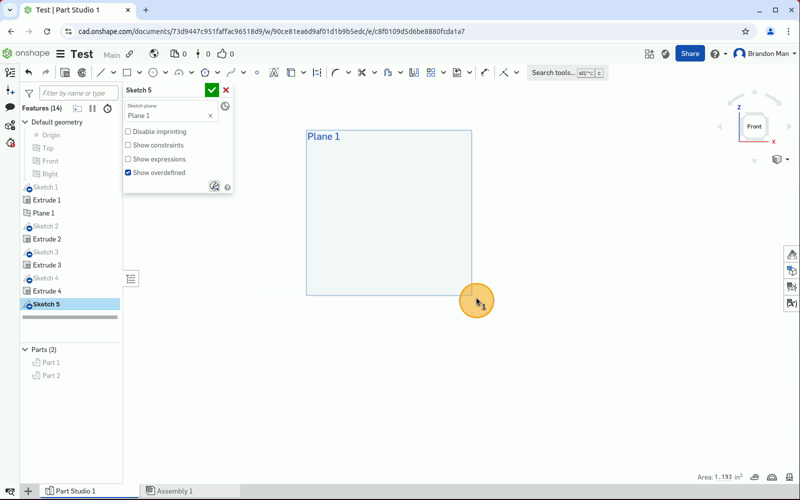
scroll(-6)
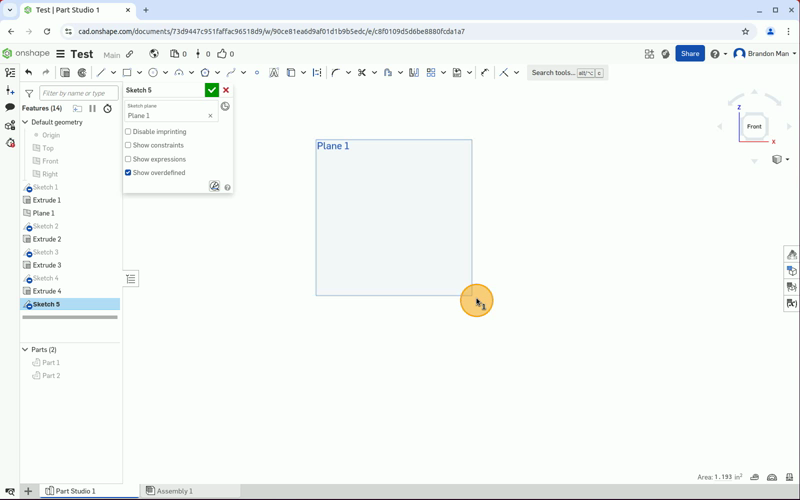
scroll(-6)
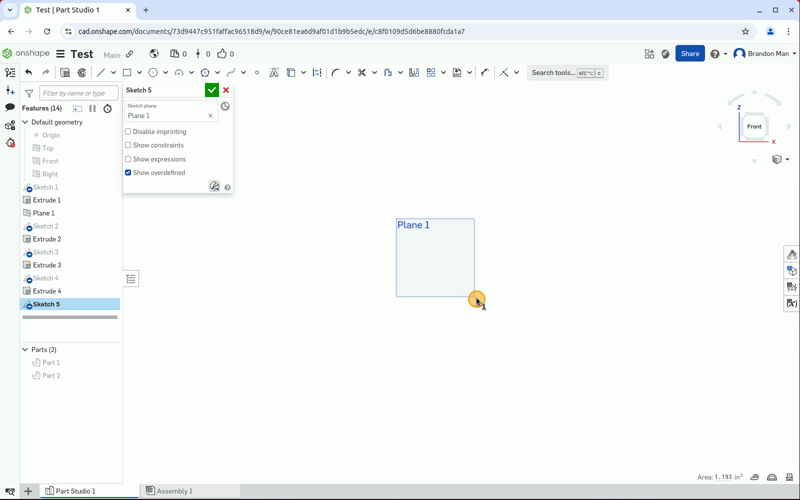
scroll(-6)
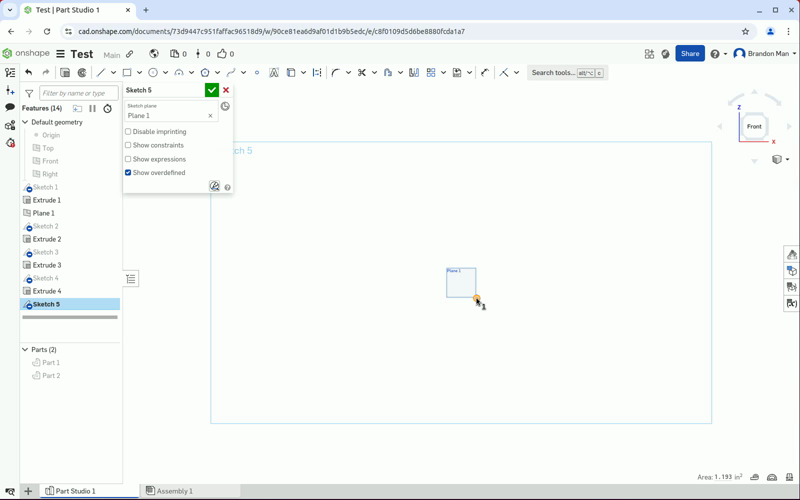
mouse_move(73, 352)
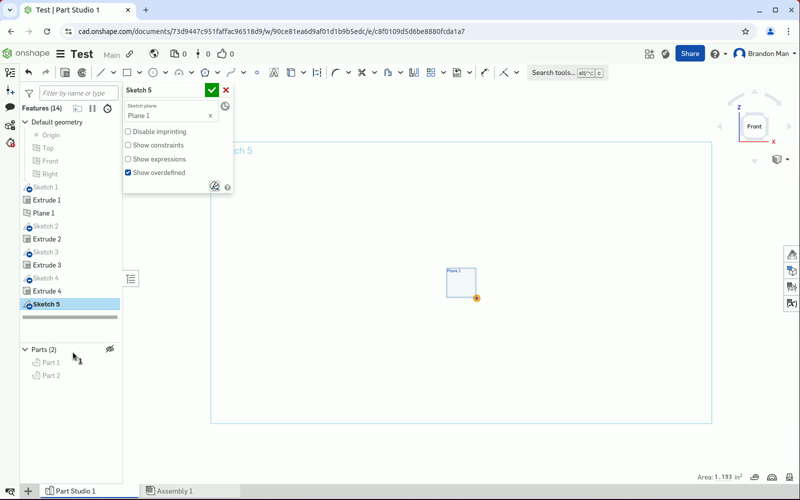
key(shift+y)
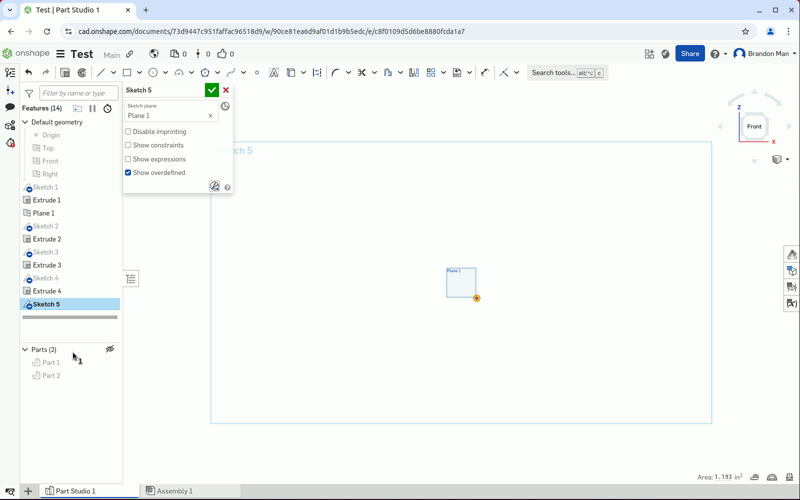
key(shift+e)
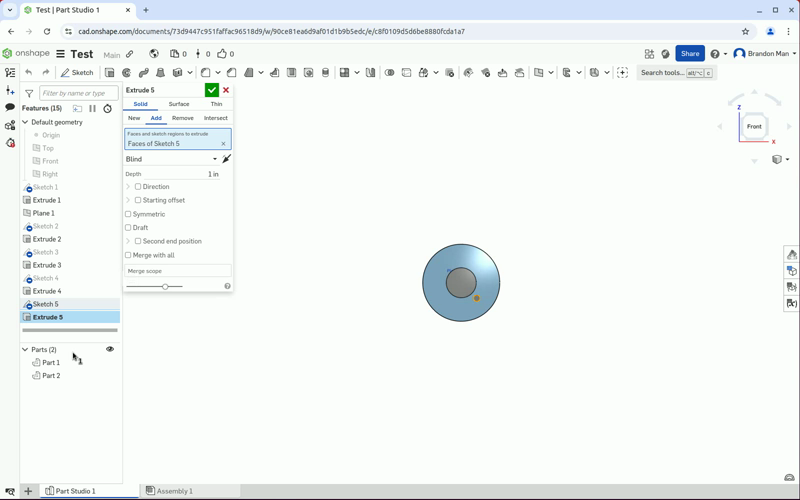
mouse_move(143, 106)
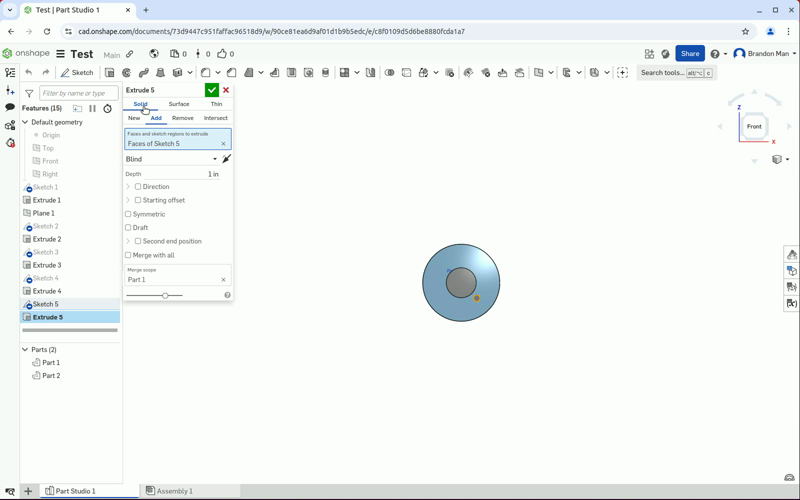
click(143, 106)
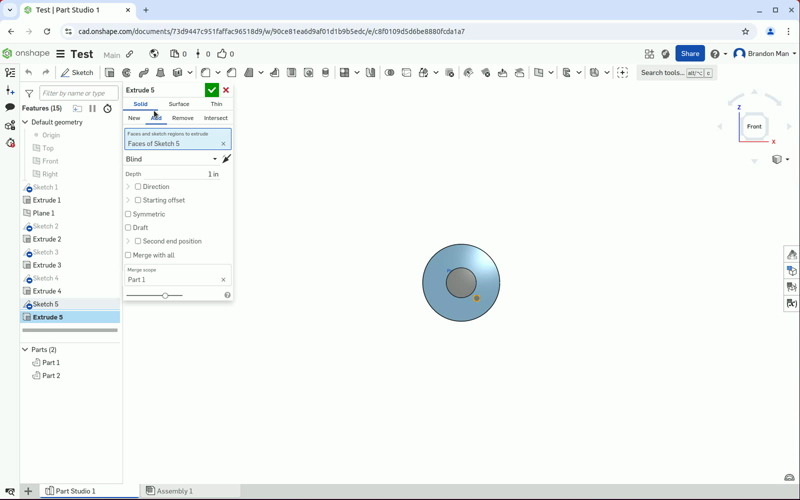
mouse_move(186, 120)
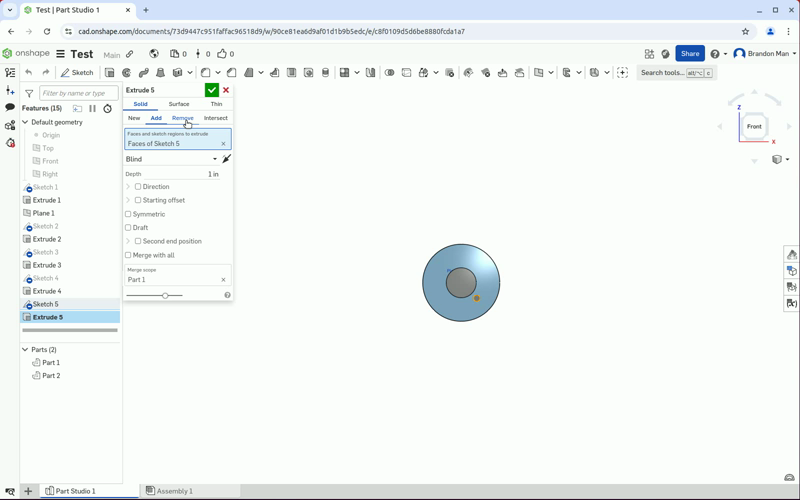
click(186, 120)
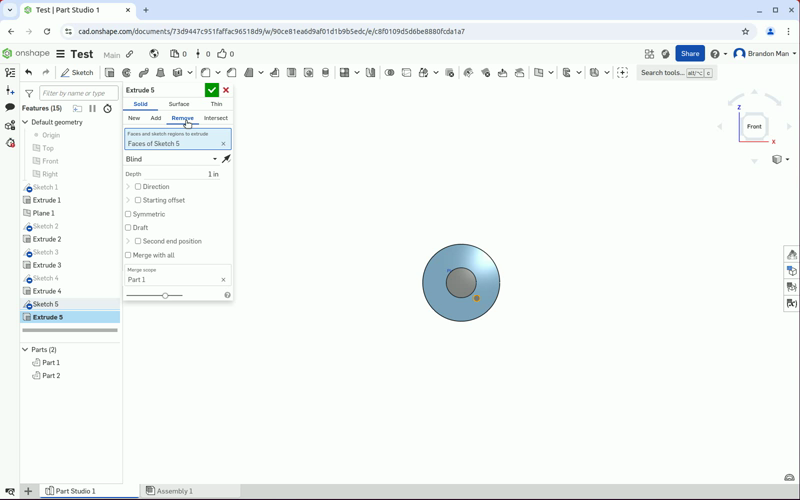
key(tab, 4)
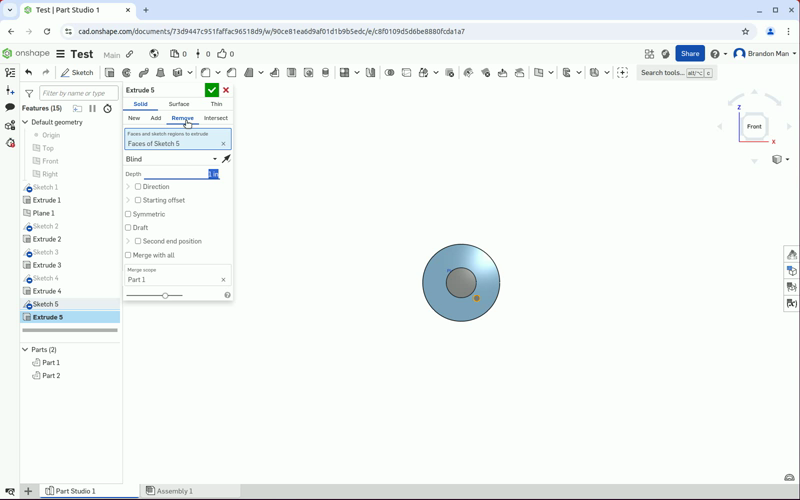
text(2.407)
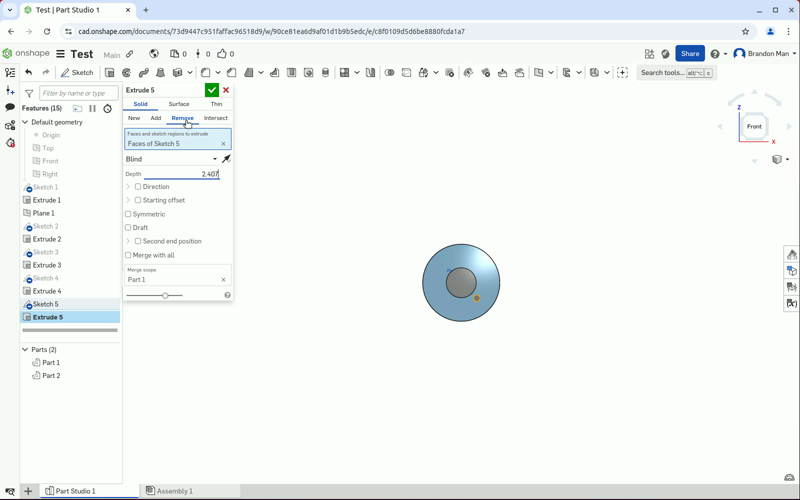
key(tab, 6)
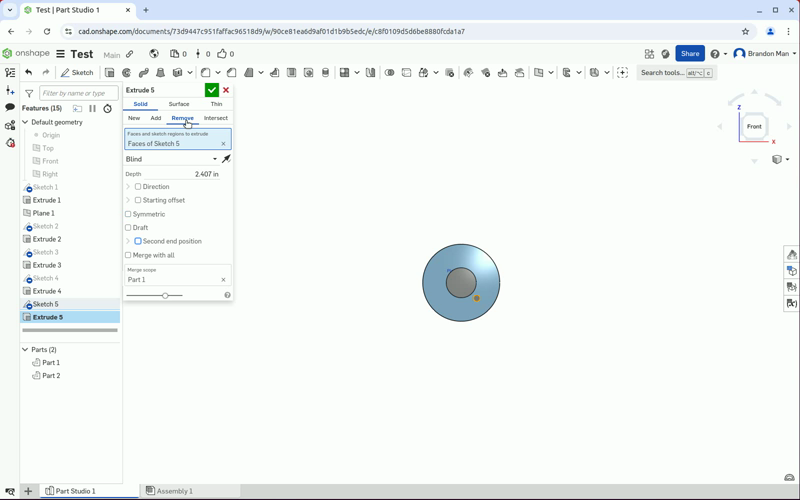
key(space)
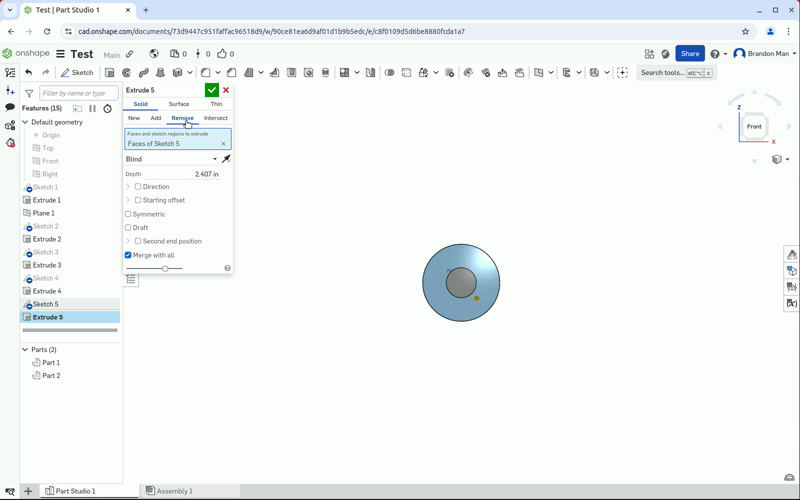
key(enter)
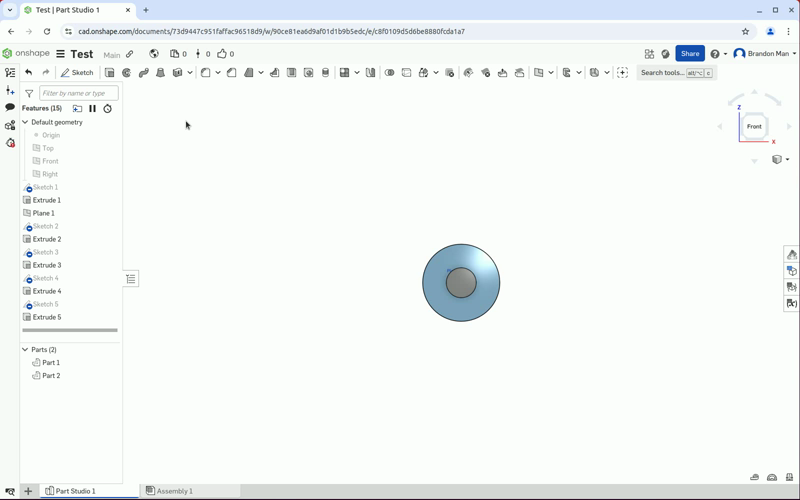
key(shift+h)
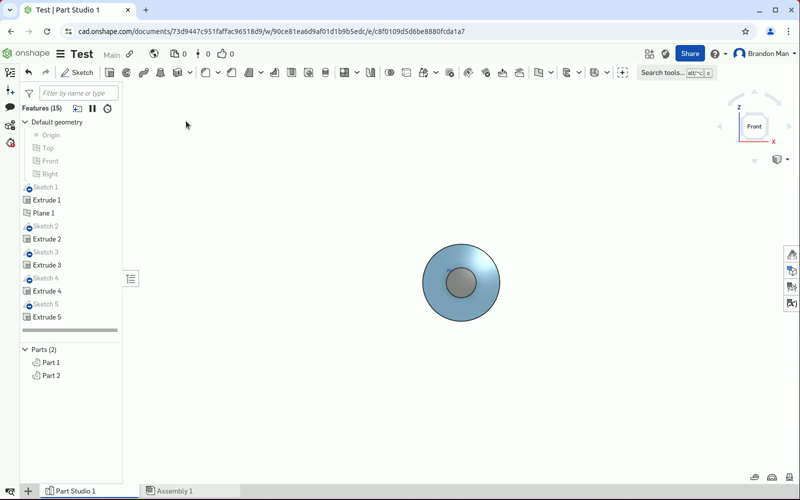
key(shift+h)
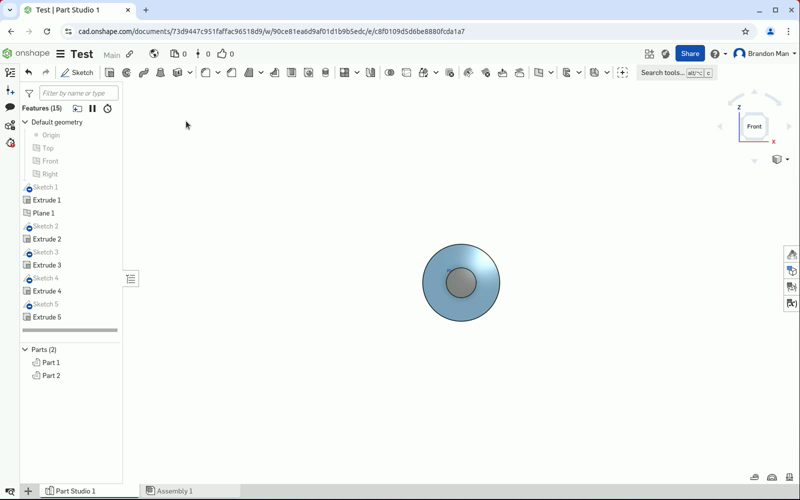
mouse_move(73, 189)
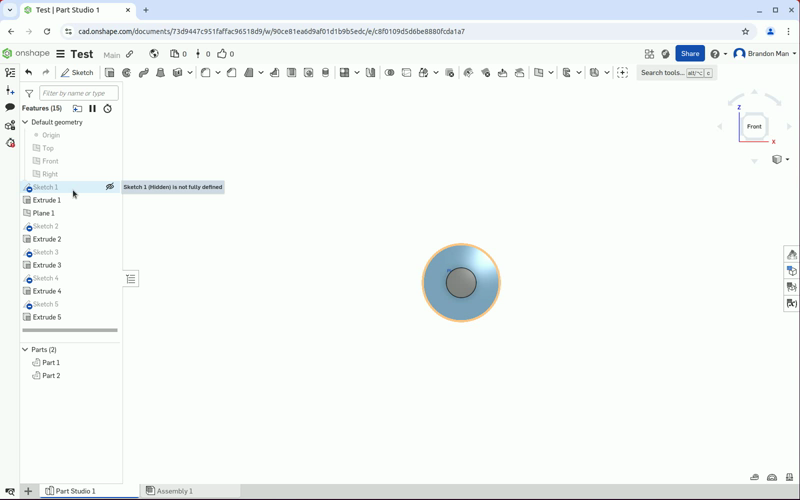
click(73, 189)
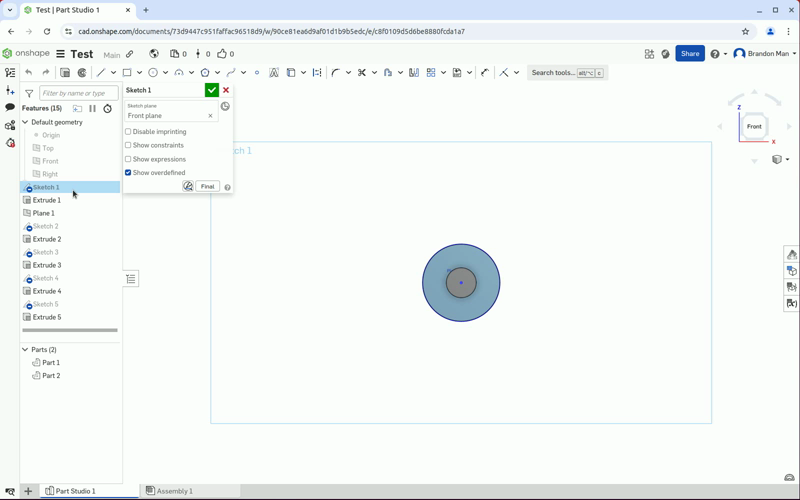
mouse_move(229, 92)
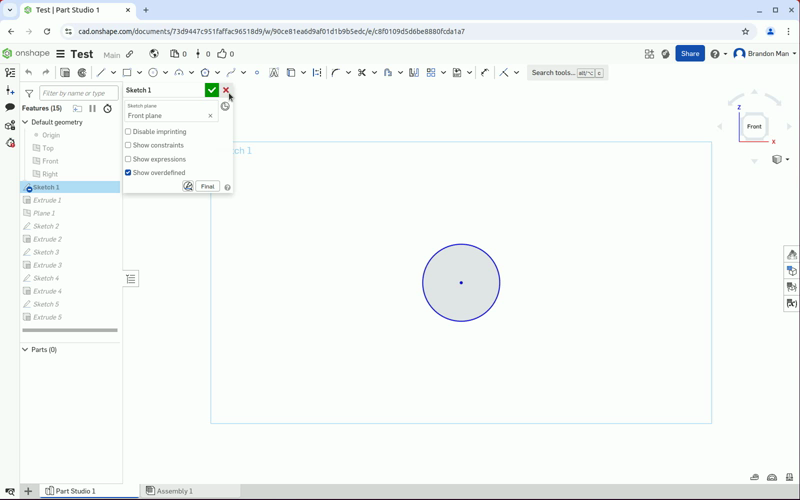
click(229, 92)
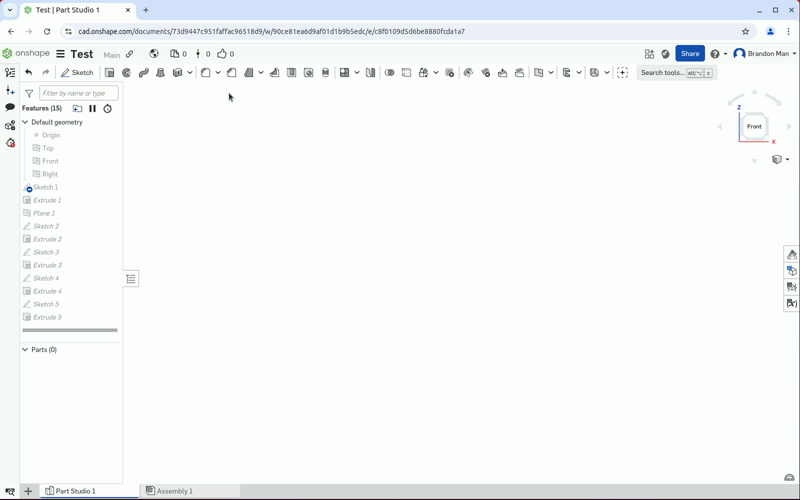
key(shift+s)
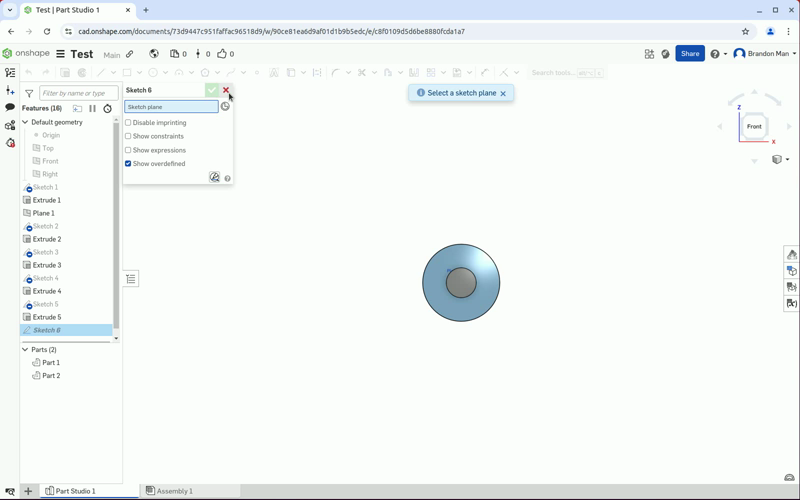
mouse_move(69, 215)
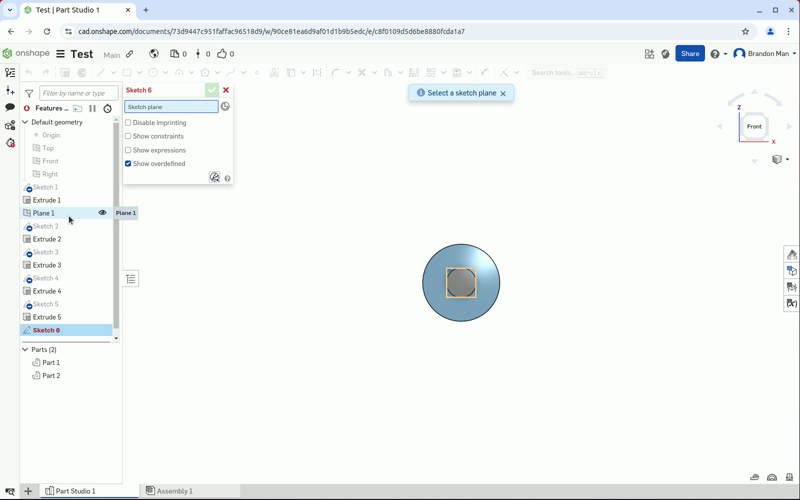
click(69, 215)
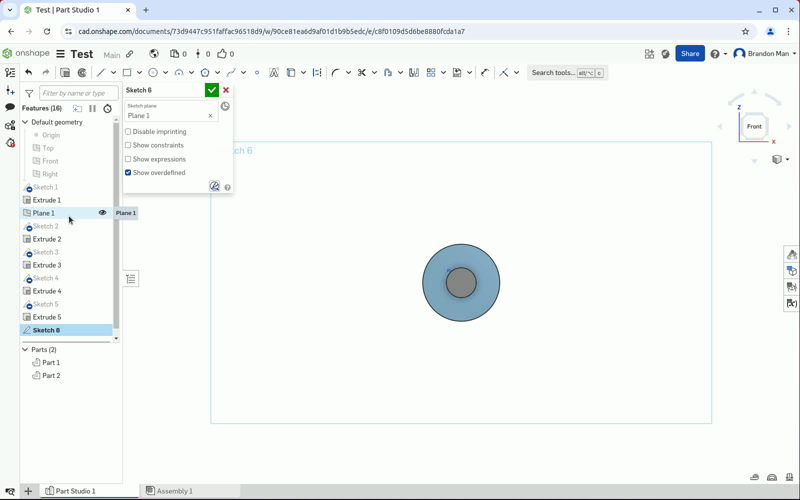
mouse_move(73, 352)
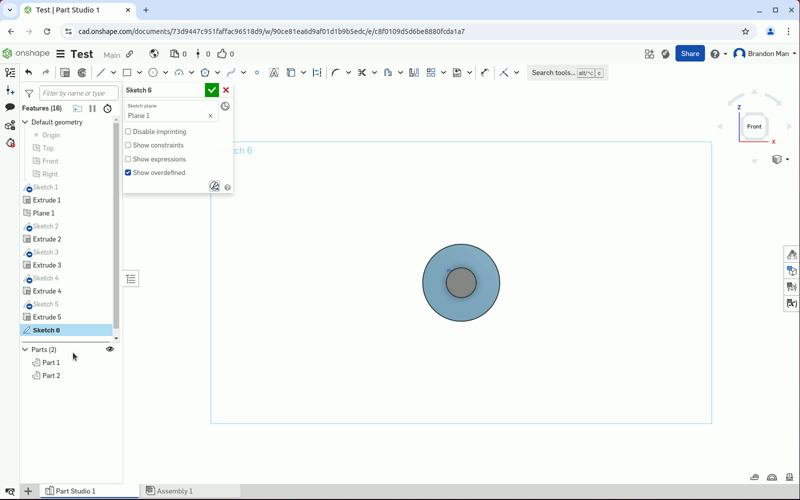
key(y)
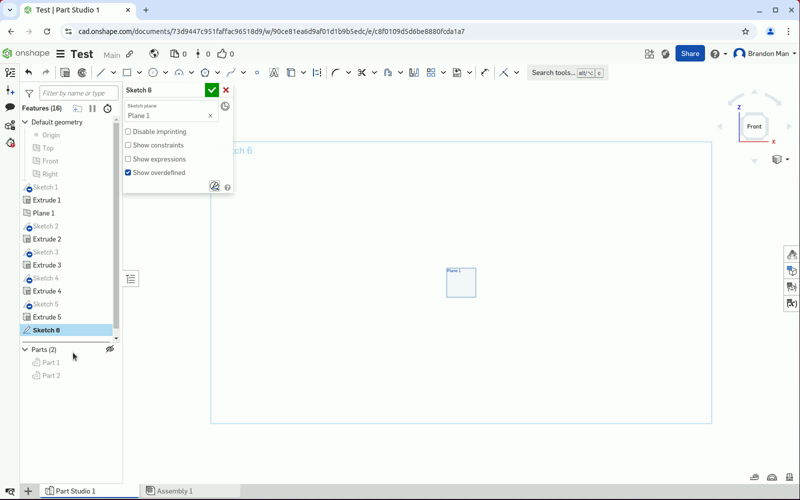
key(c)
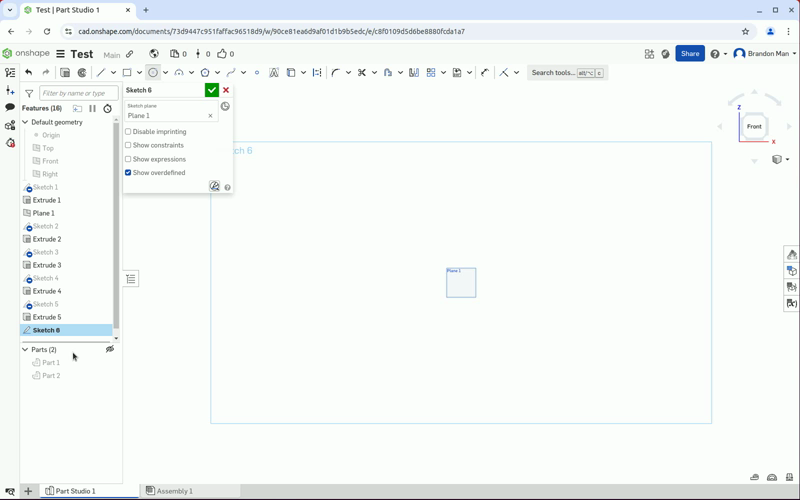
key_down(shift)
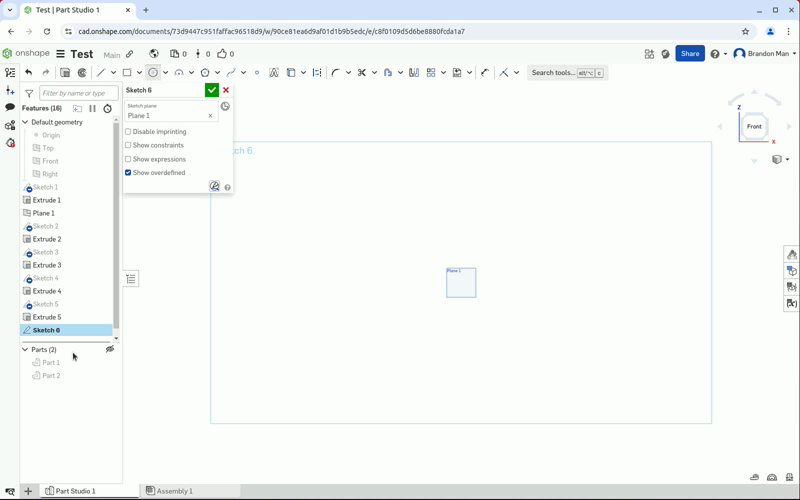
mouse_move(447, 298)
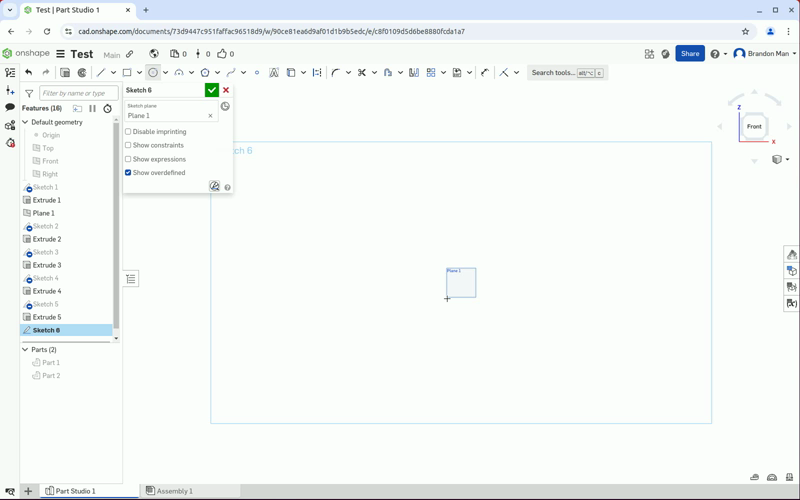
click(447, 298)
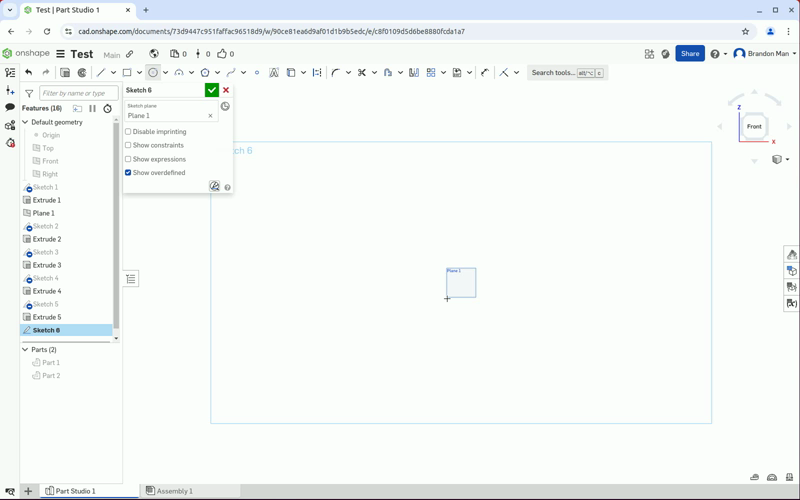
key_up(shift)
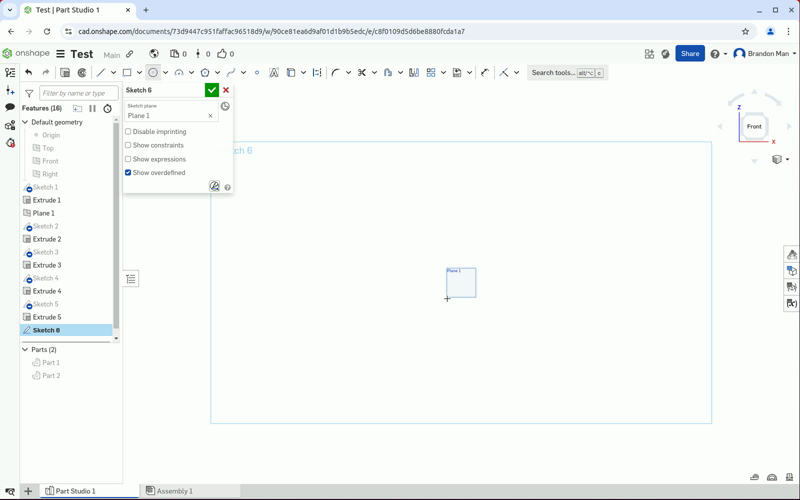
mouse_move(450, 298)
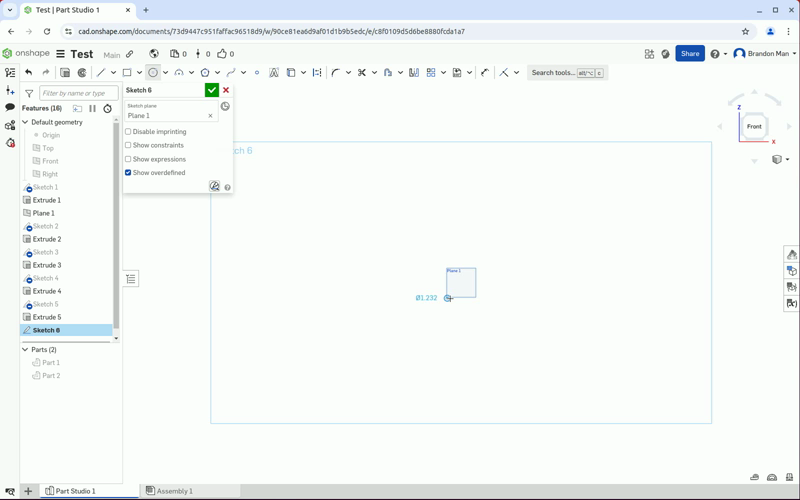
click(450, 298)
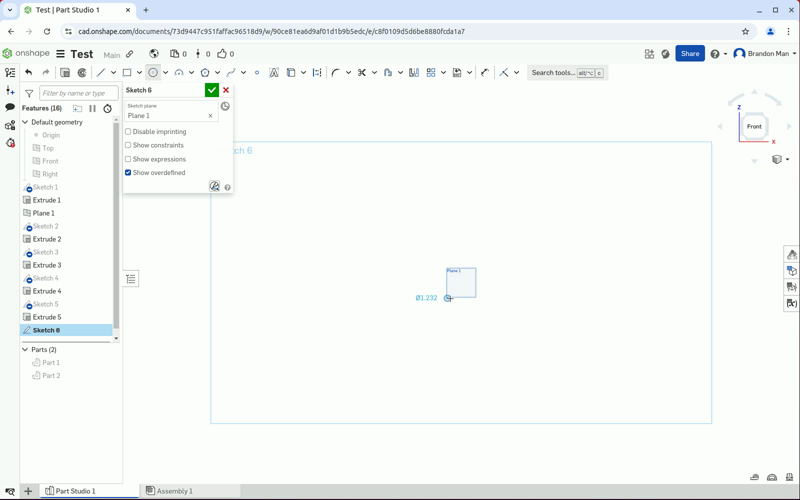
key(esc)
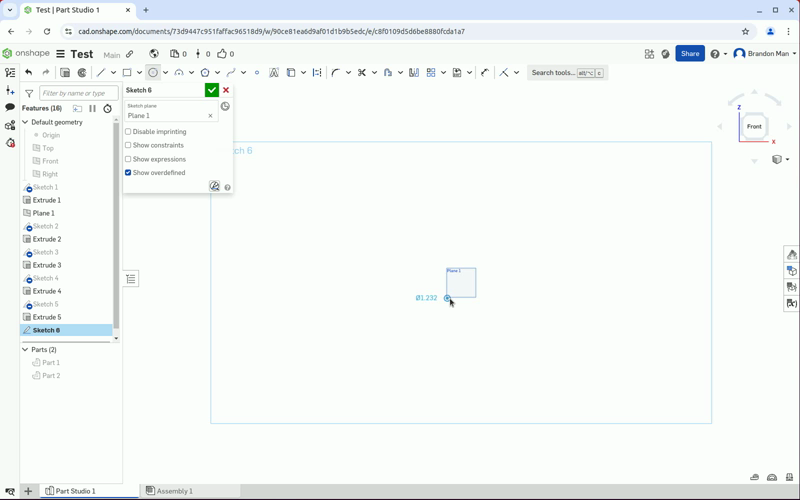
mouse_move(449, 299)
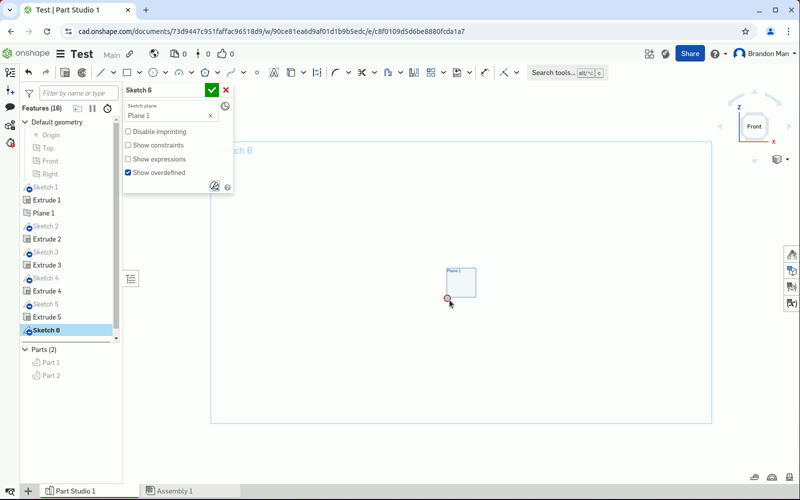
scroll(6)
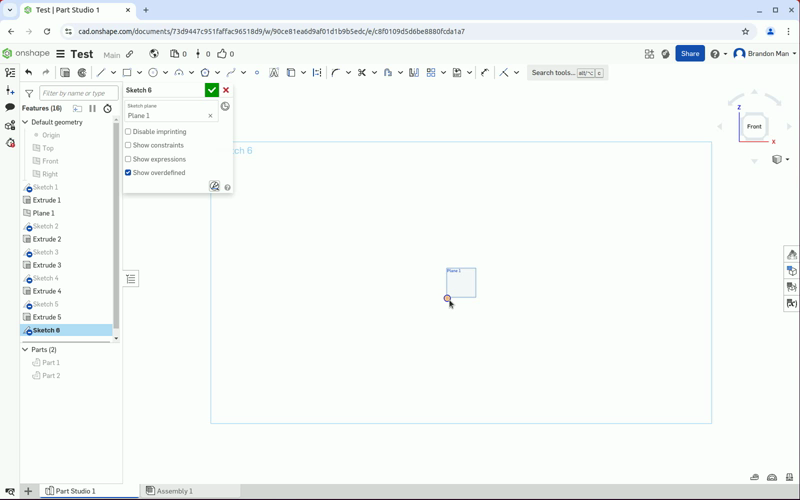
scroll(6)
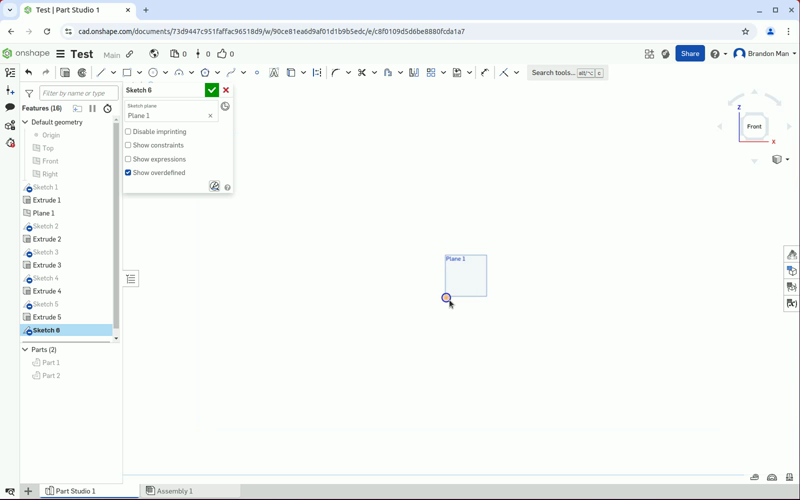
scroll(6)
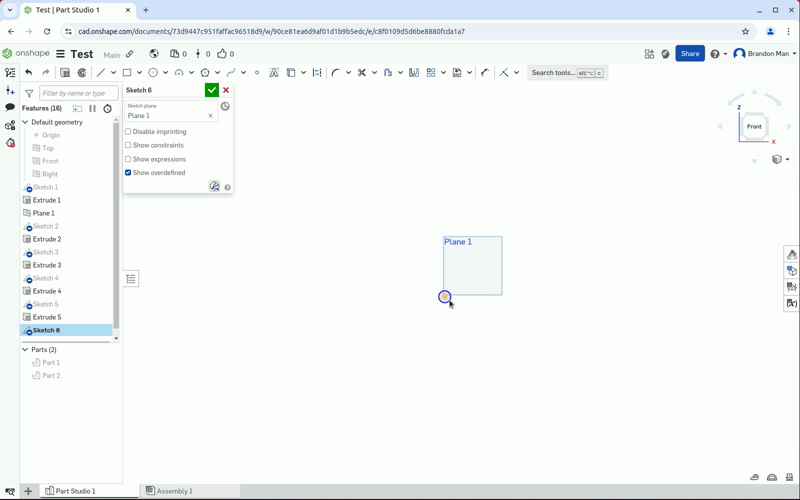
scroll(6)
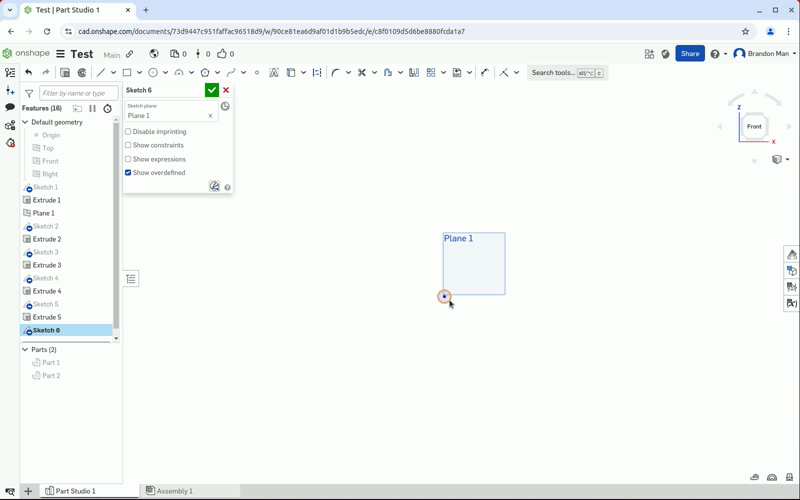
scroll(6)
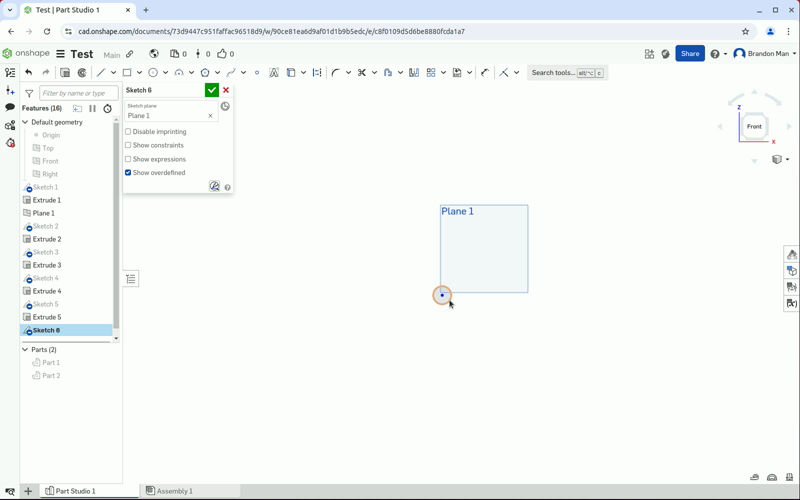
scroll(6)
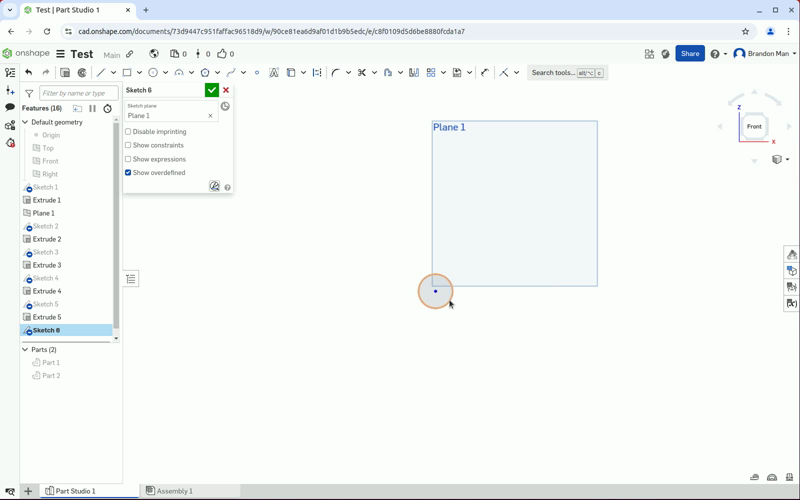
scroll(6)
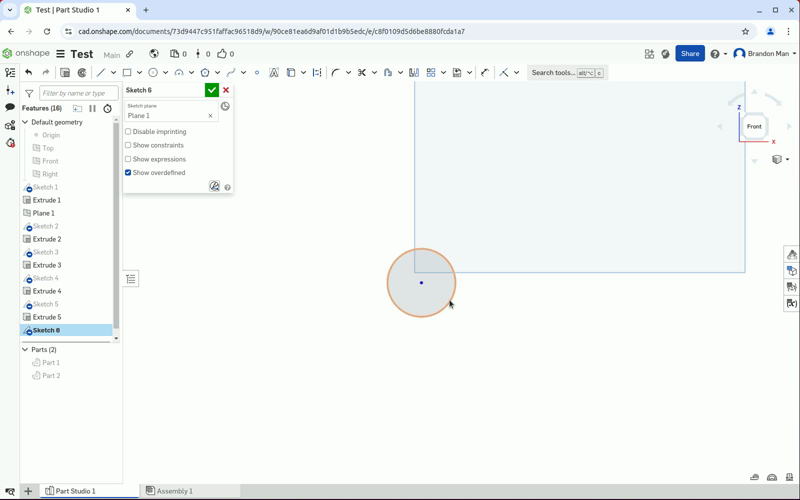
click(449, 299)
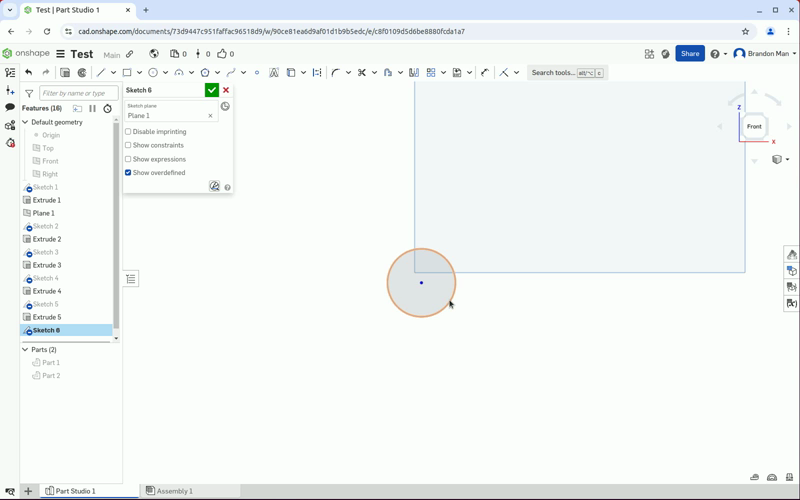
scroll(-6)
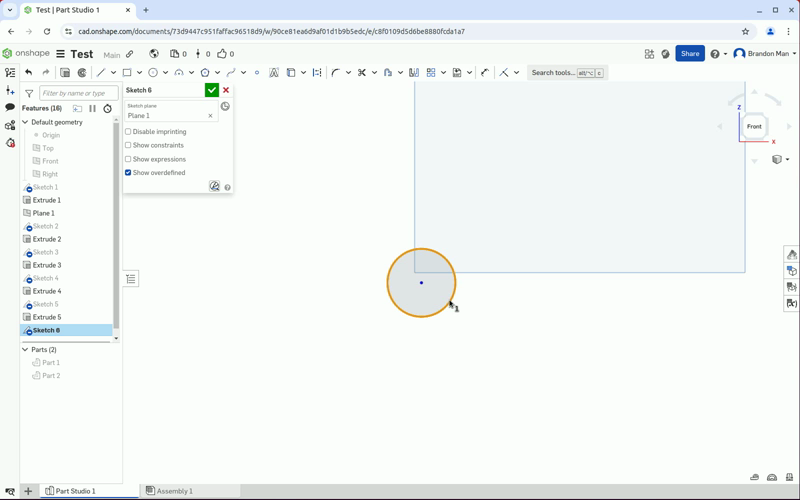
scroll(-6)
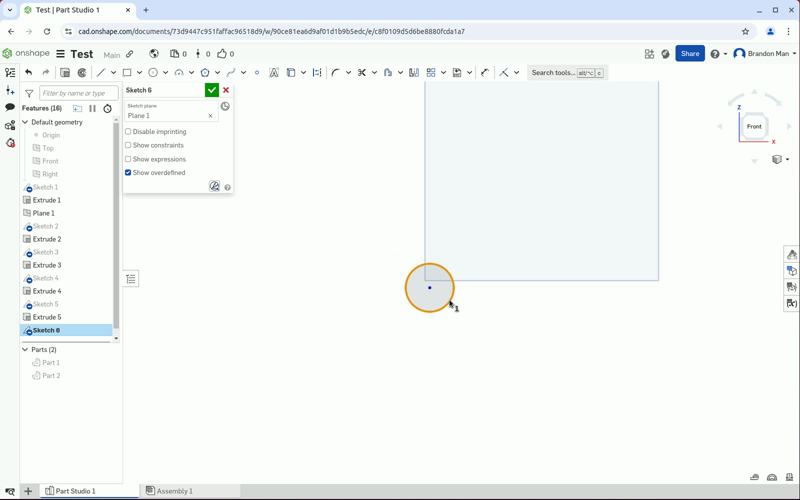
scroll(-6)
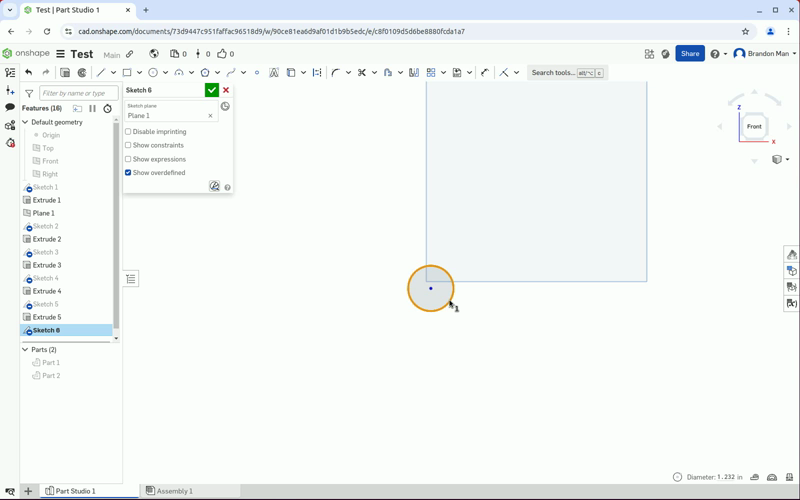
scroll(-6)
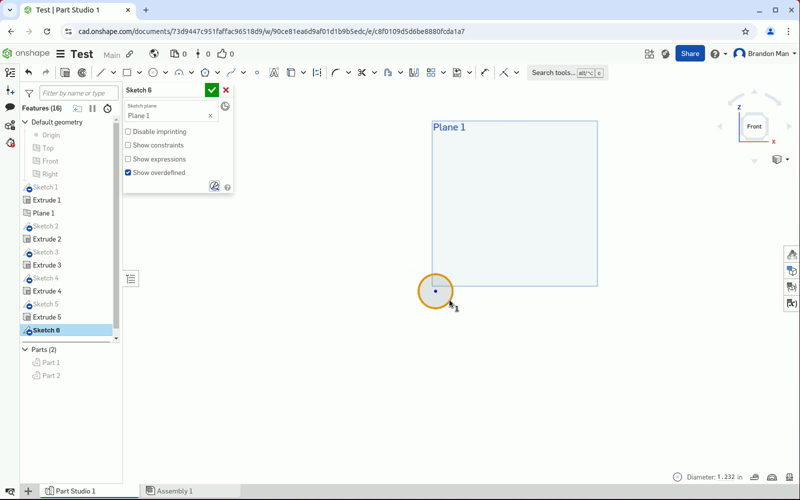
scroll(-6)
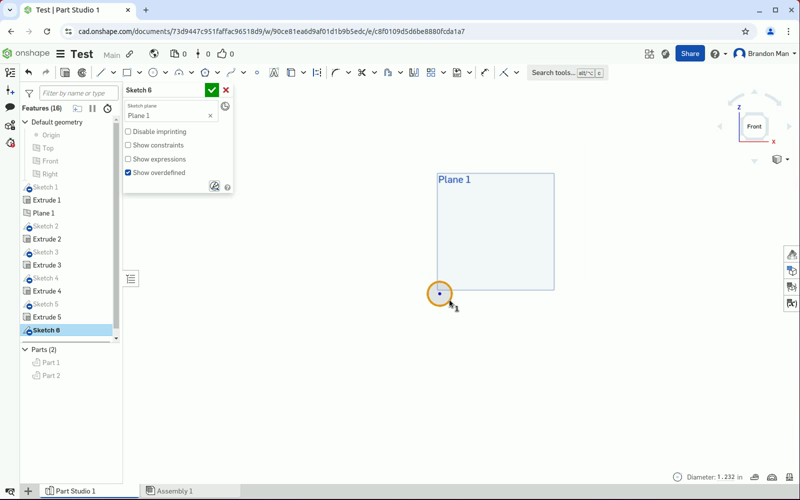
scroll(-6)
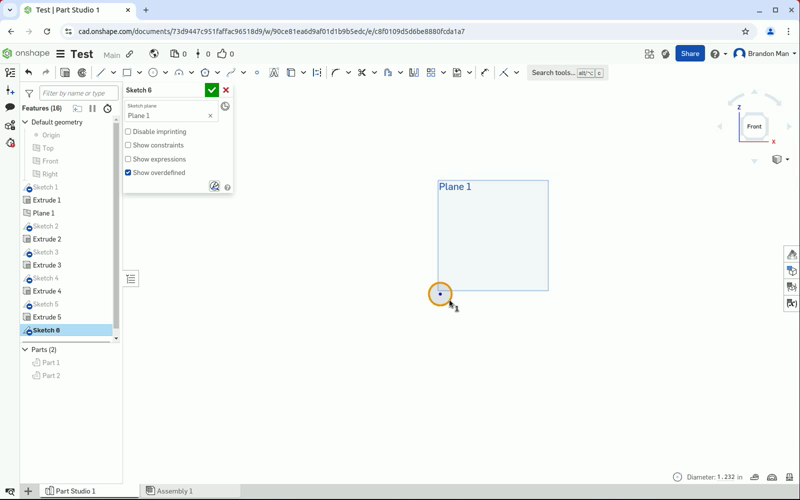
scroll(-6)
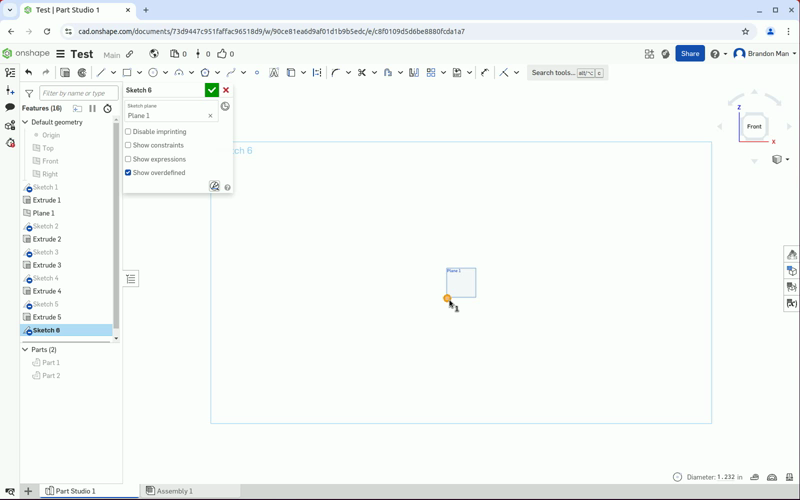
mouse_move(73, 352)
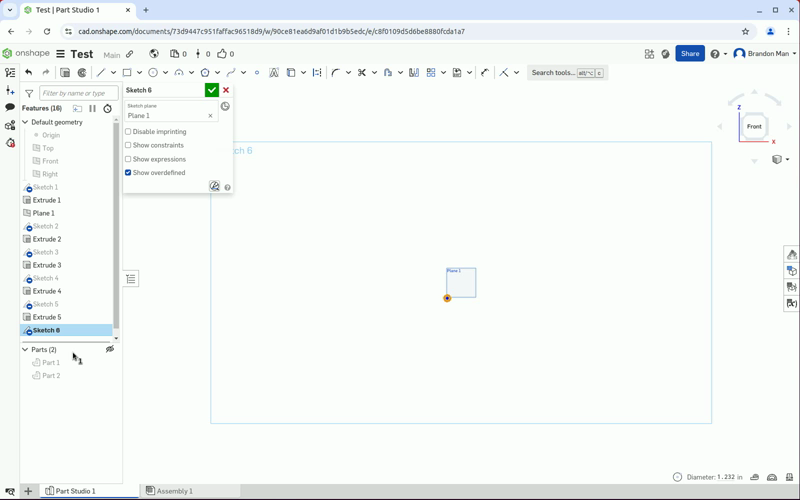
key(shift+y)
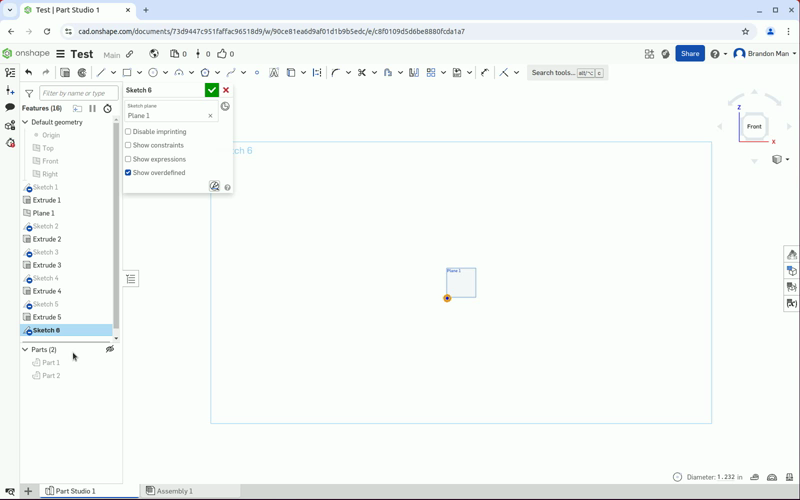
key(shift+e)
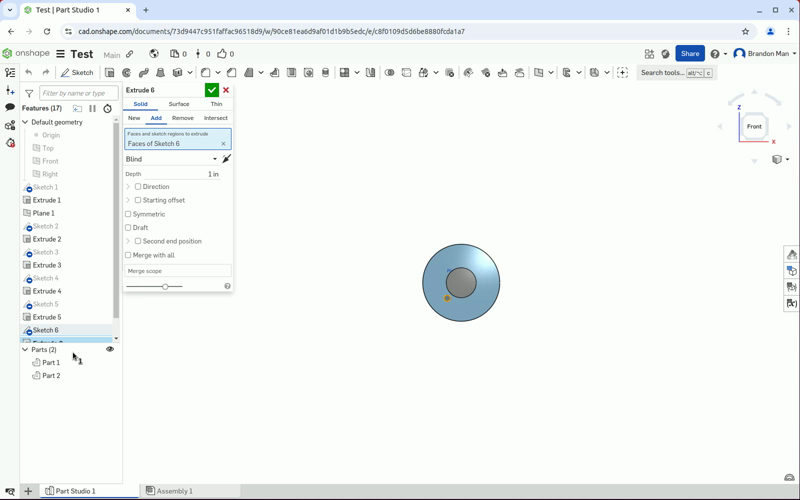
mouse_move(143, 106)
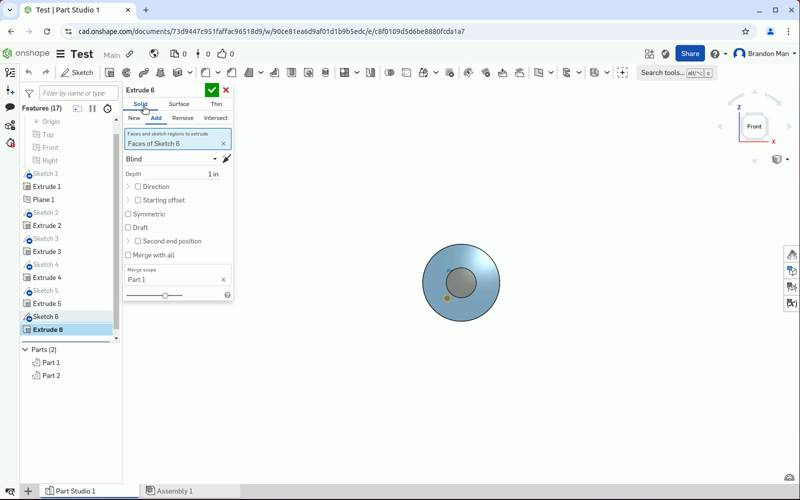
click(143, 106)
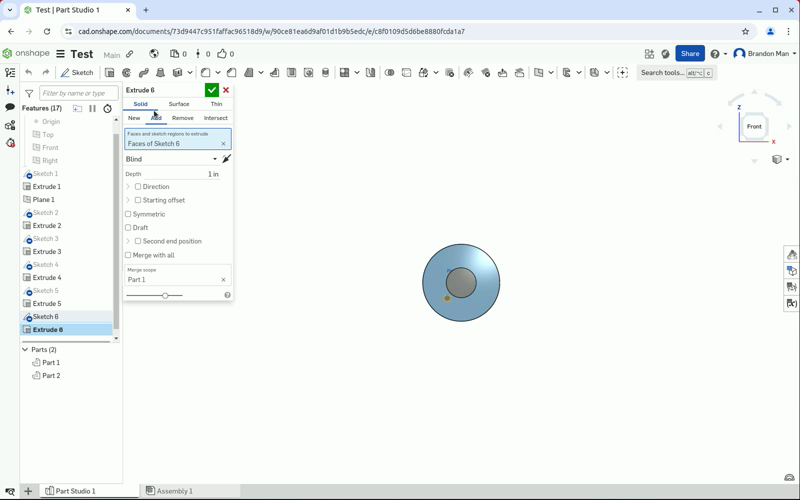
mouse_move(186, 120)
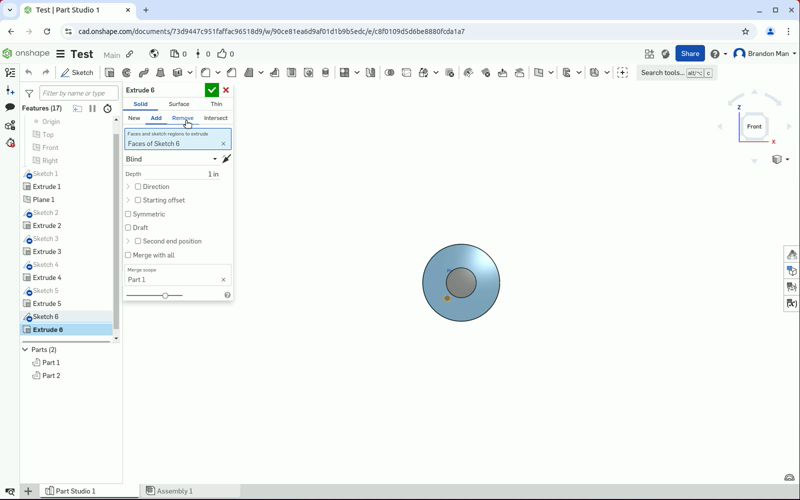
click(186, 120)
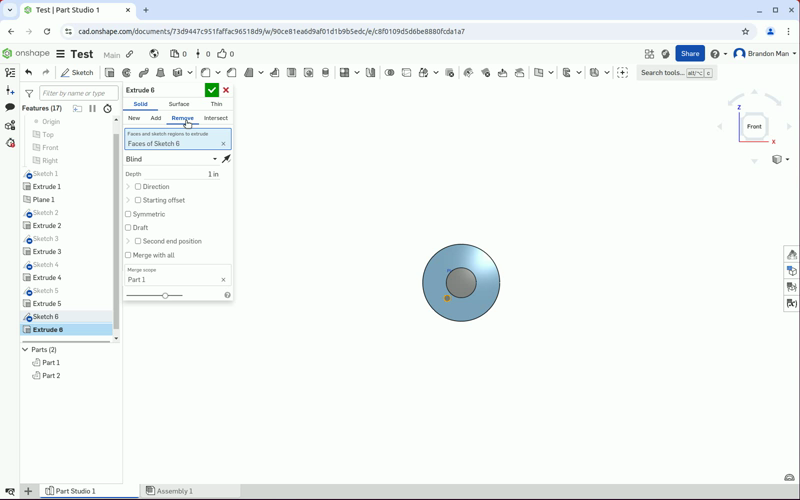
key(tab, 4)
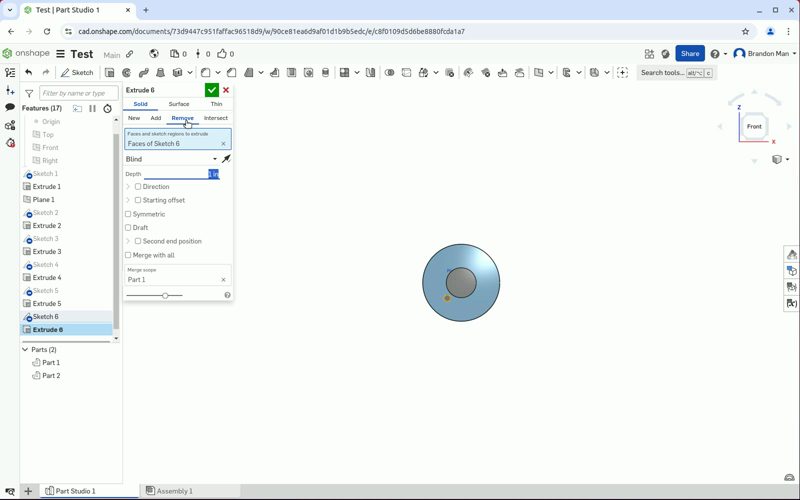
text(2.407)
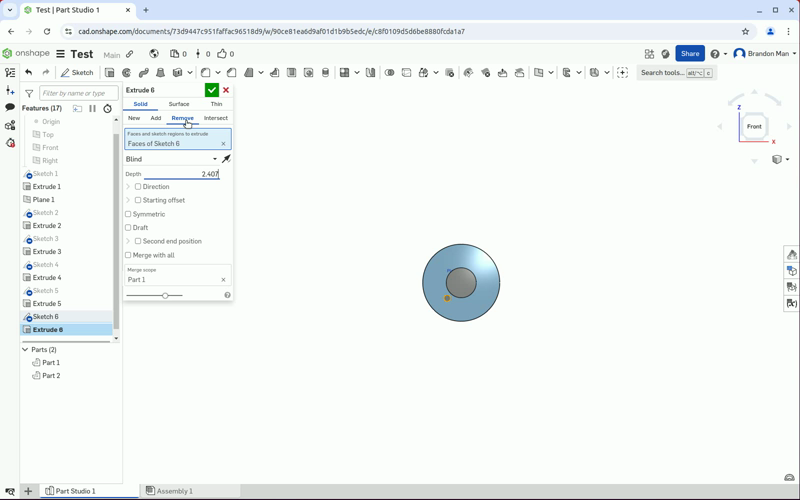
key(tab, 6)
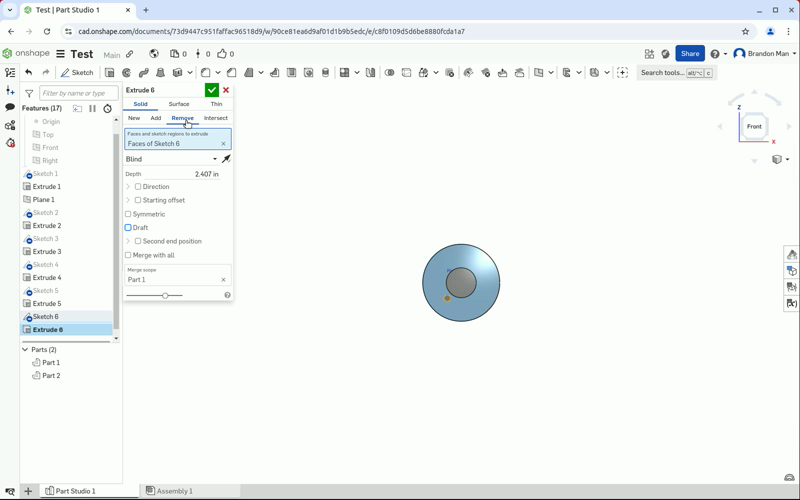
key(space)
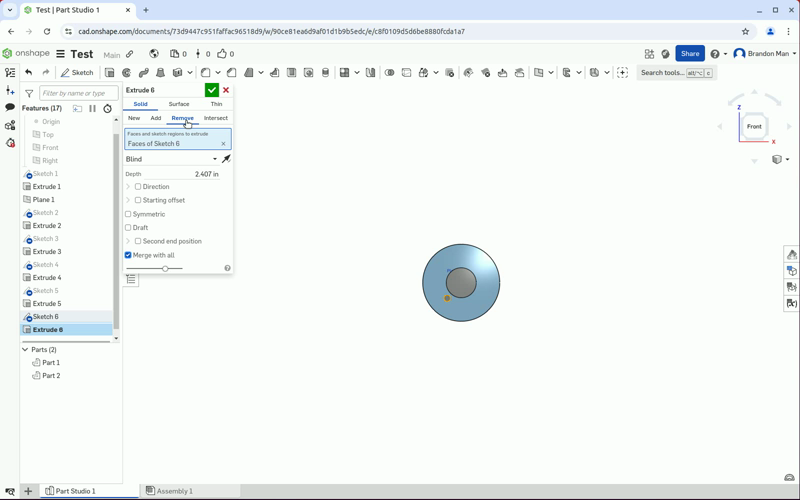
key(enter)
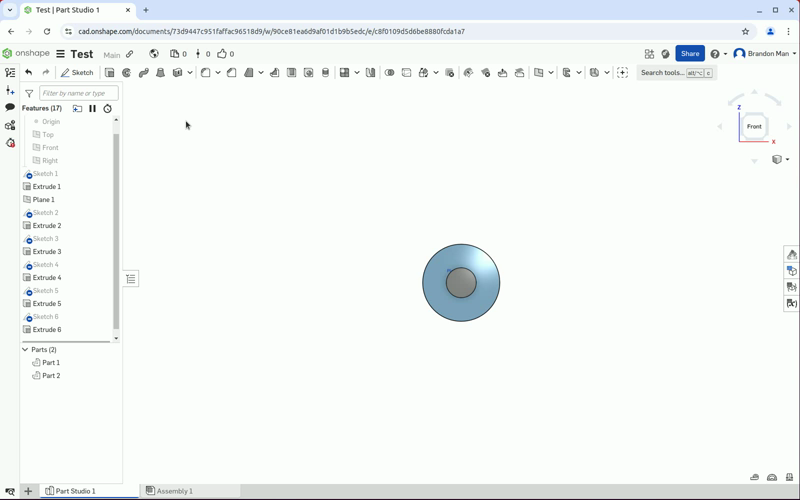
key(shift+h)
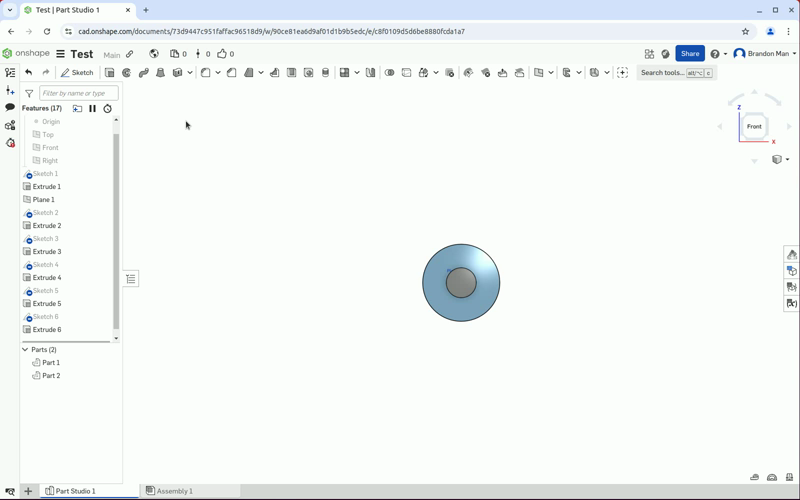
key(shift+h)
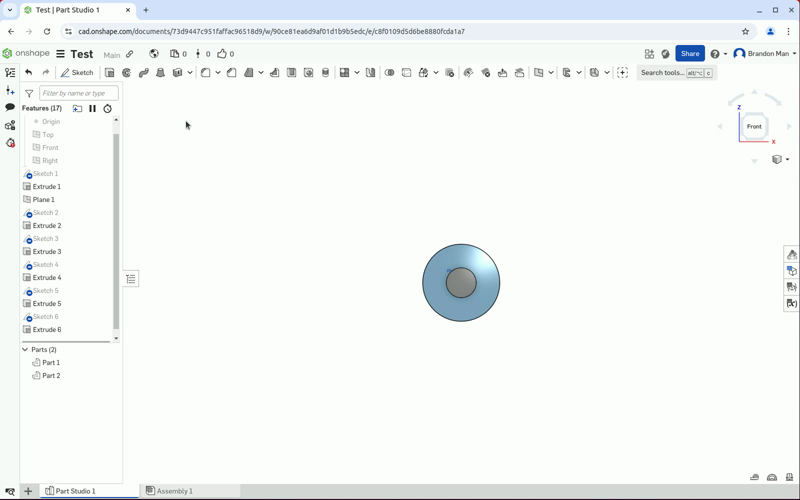
mouse_move(69, 176)
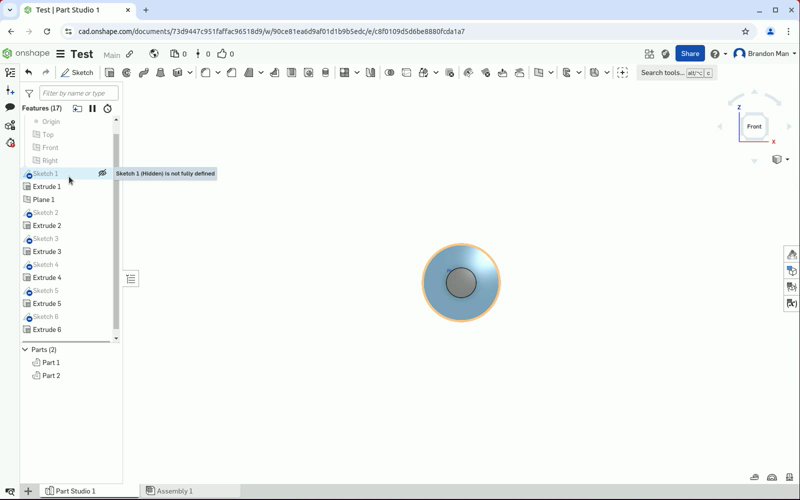
click(69, 176)
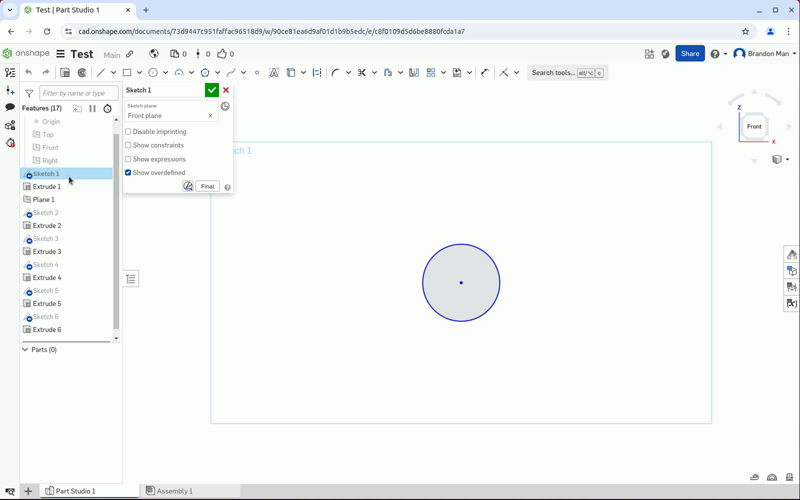
mouse_move(229, 92)
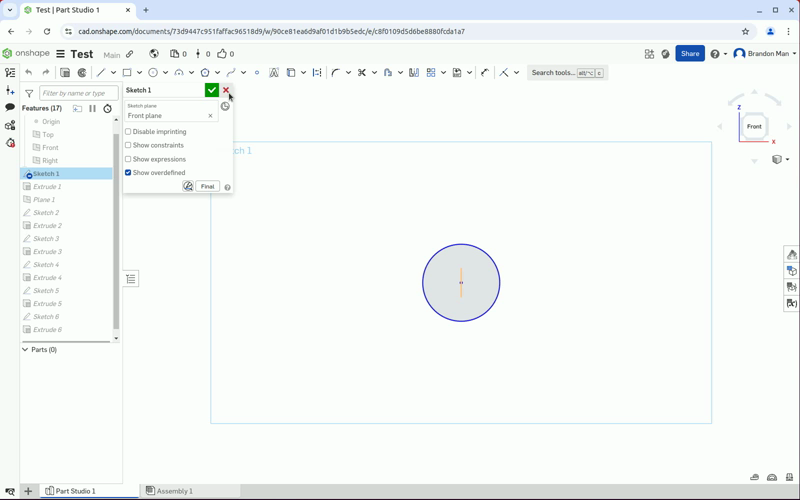
click(229, 92)
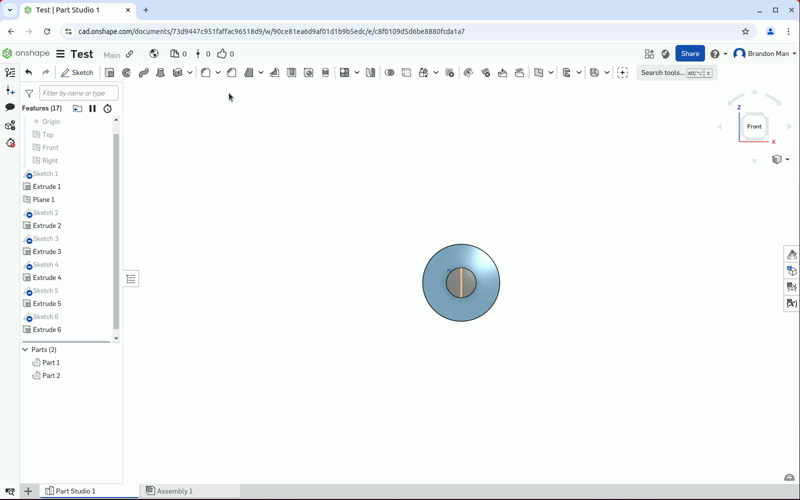
mouse_move(541, 75)
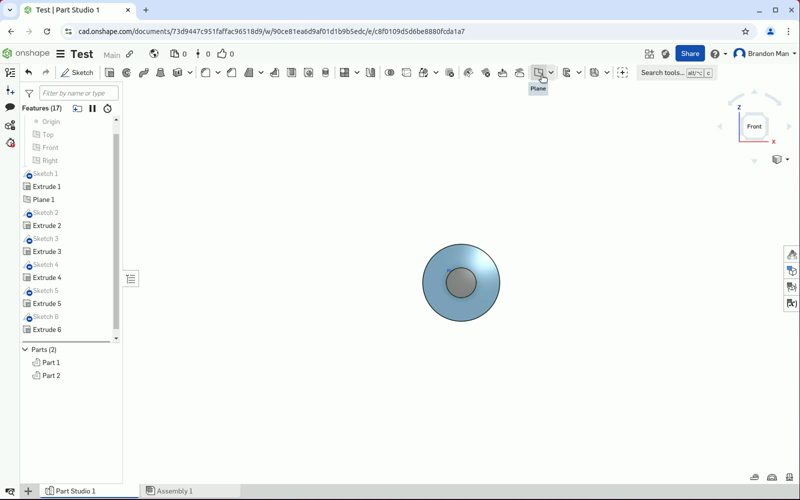
click(541, 75)
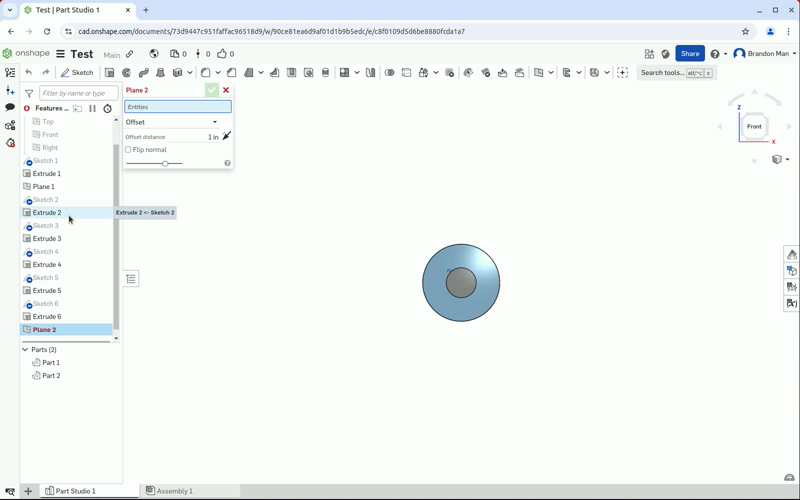
scroll(3)
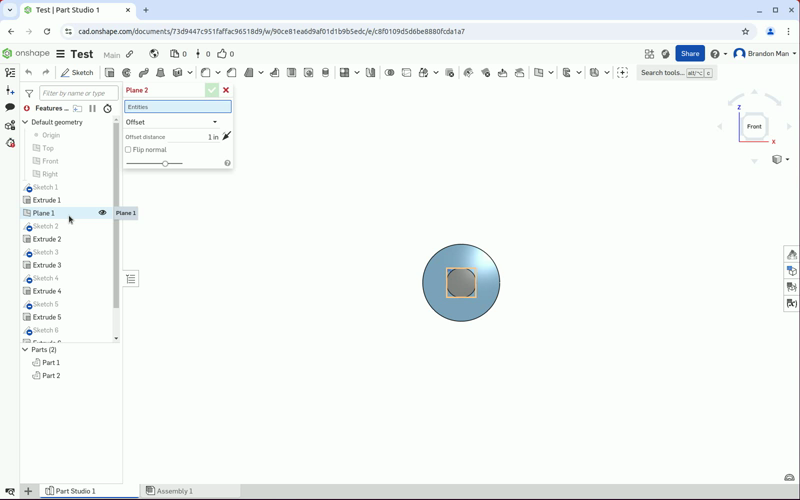
mouse_move(69, 163)
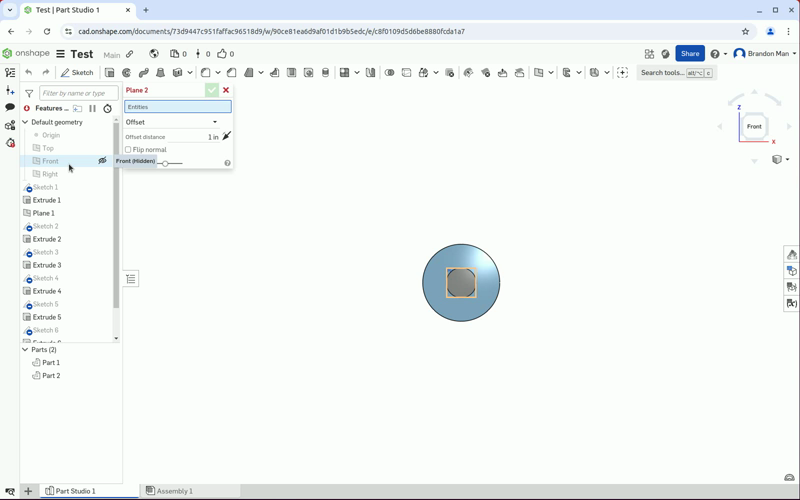
click(69, 163)
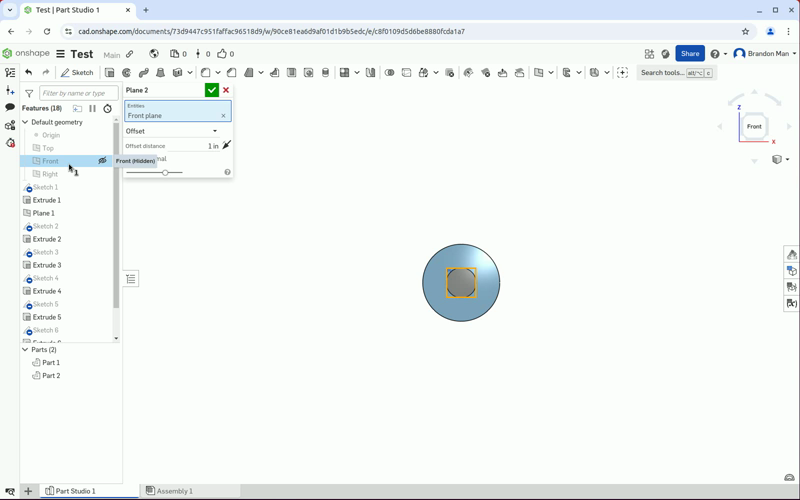
key(tab, 2)
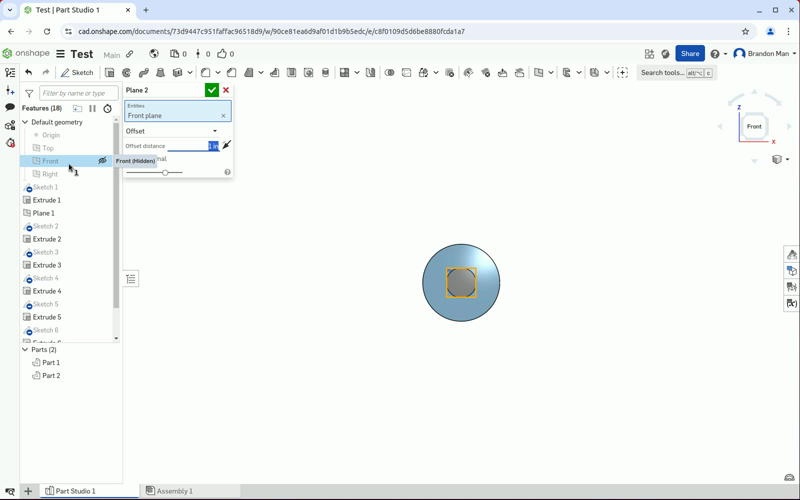
text(23.108)
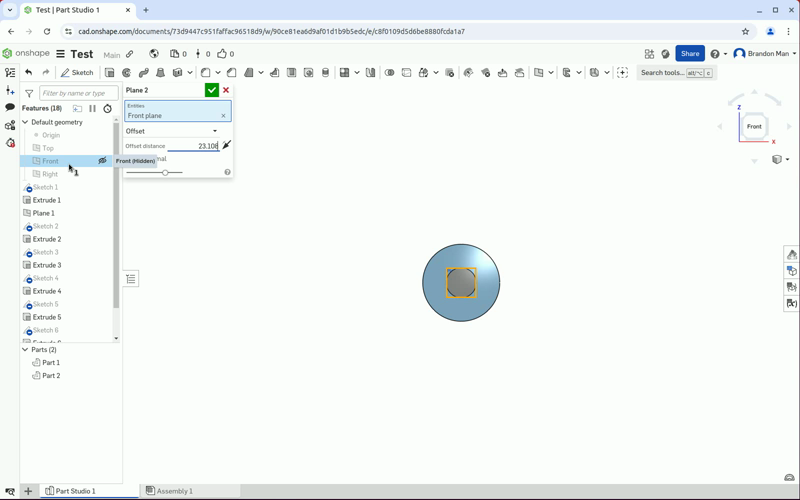
key(enter, 2)
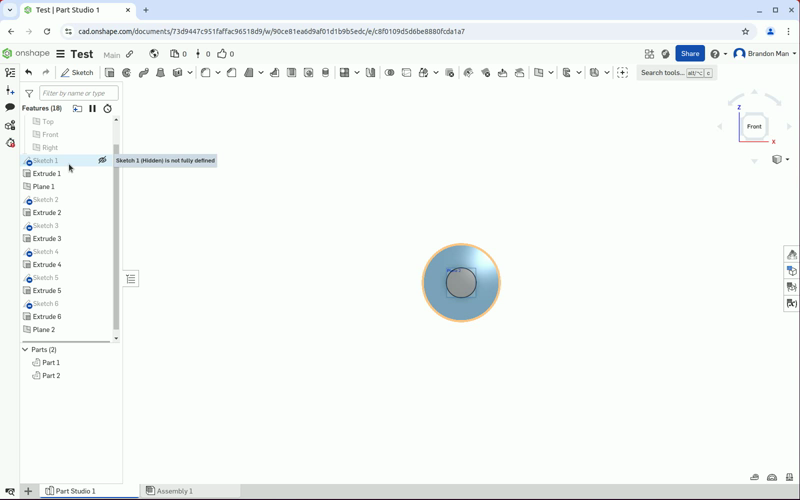
key(shift+s)
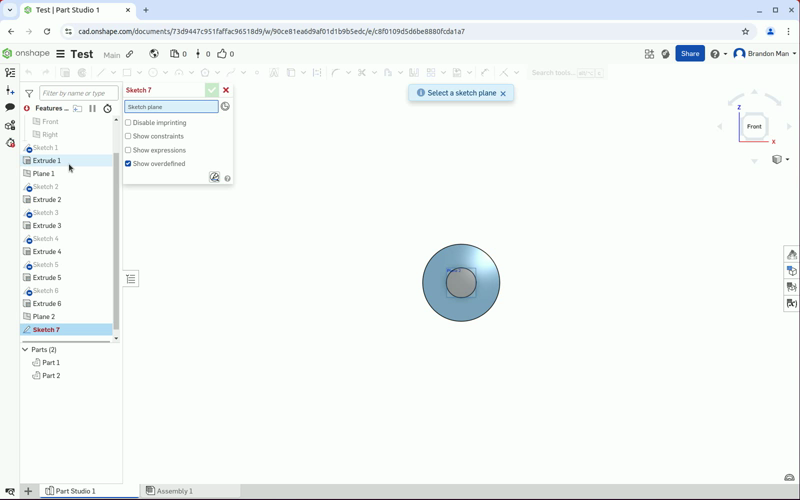
mouse_move(69, 319)
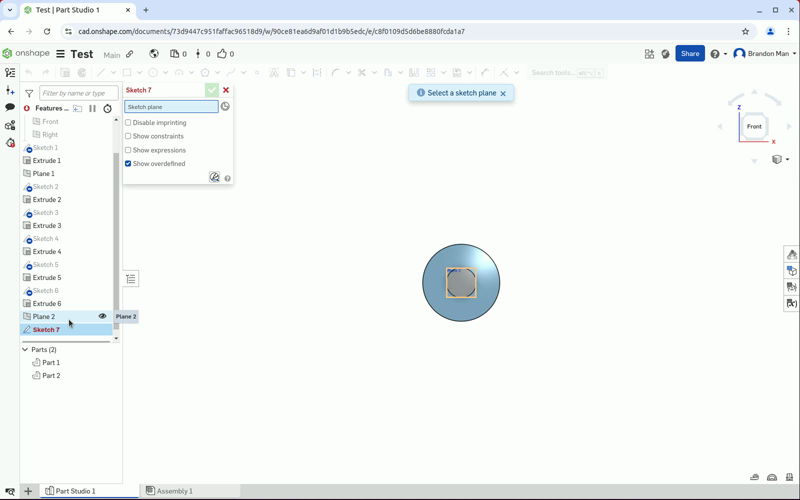
click(69, 319)
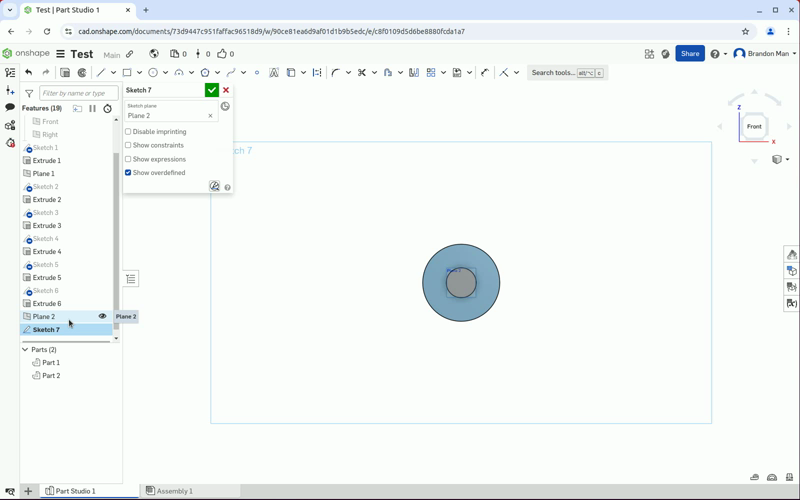
mouse_move(73, 352)
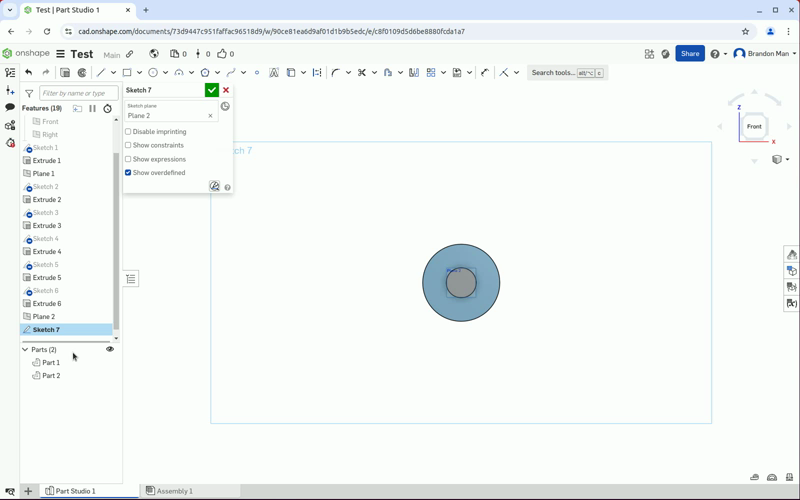
key(y)
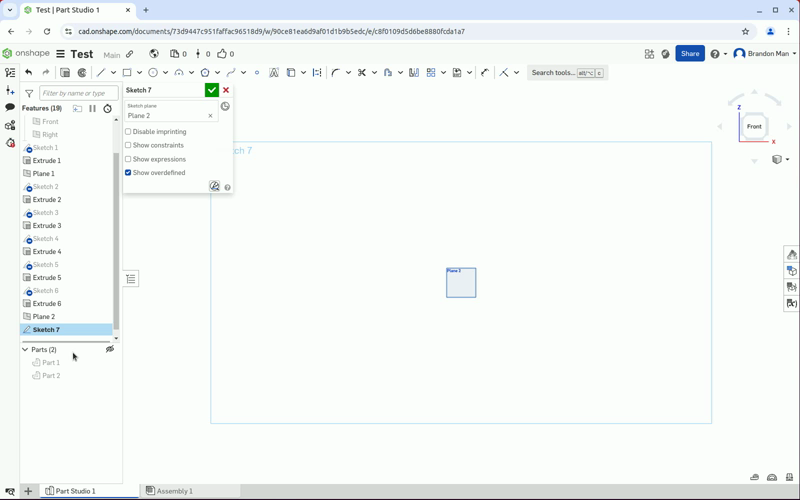
key(c)
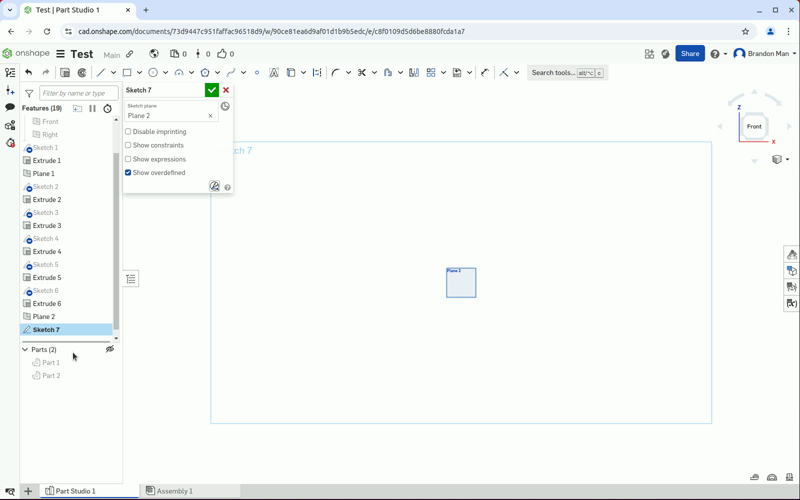
key_down(shift)
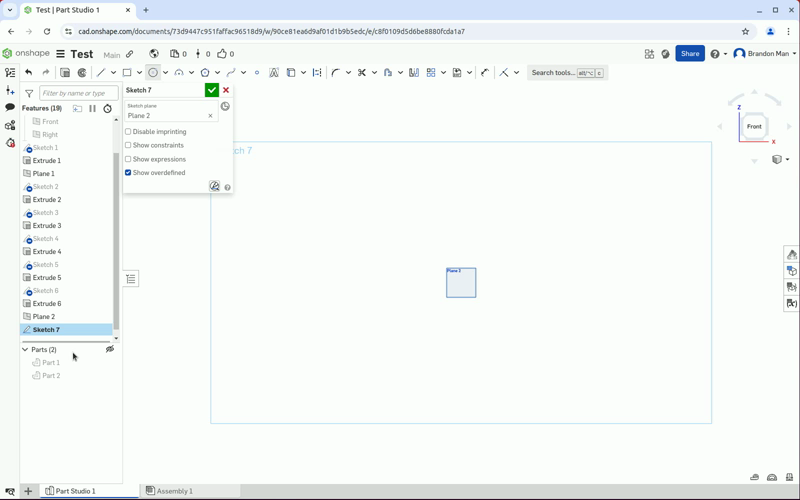
mouse_move(461, 282)
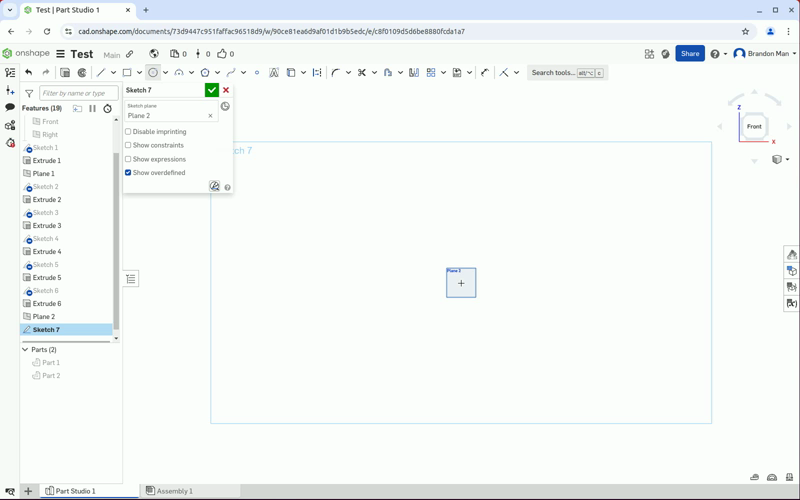
click(461, 282)
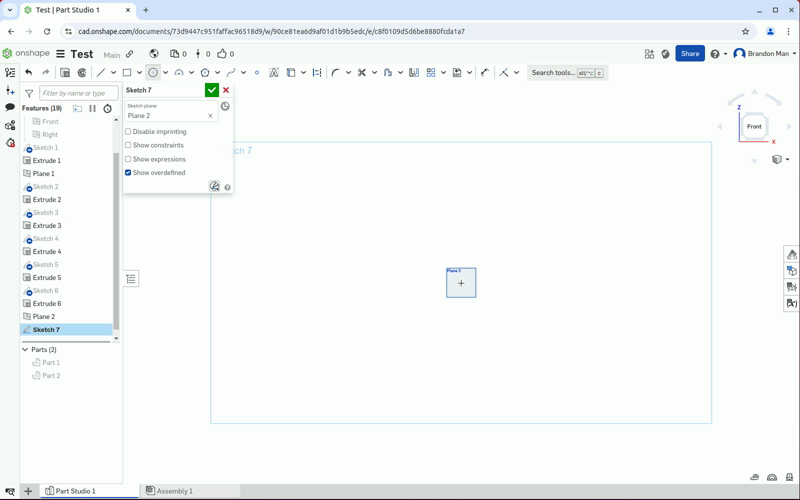
key_up(shift)
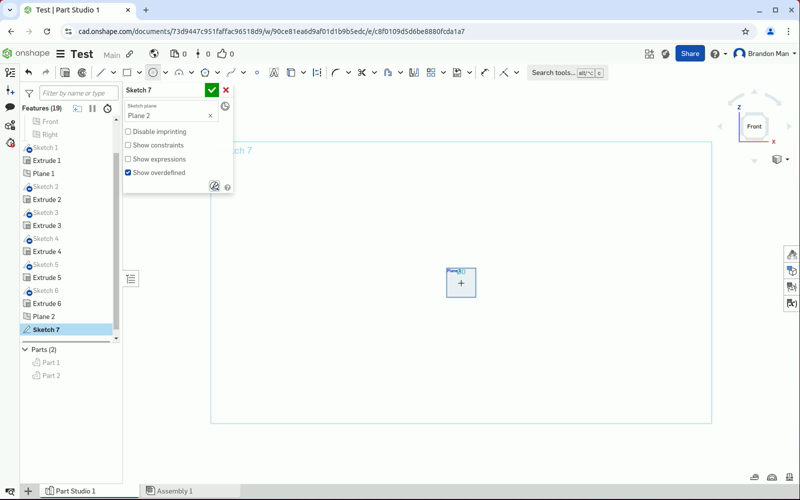
mouse_move(473, 282)
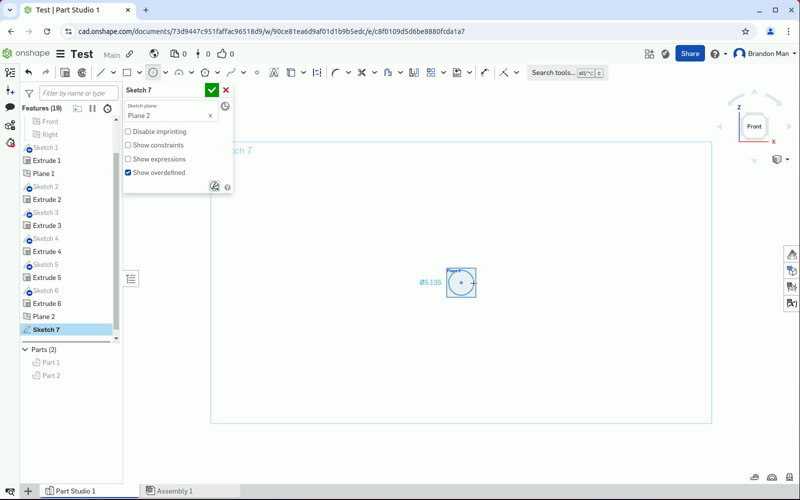
click(473, 282)
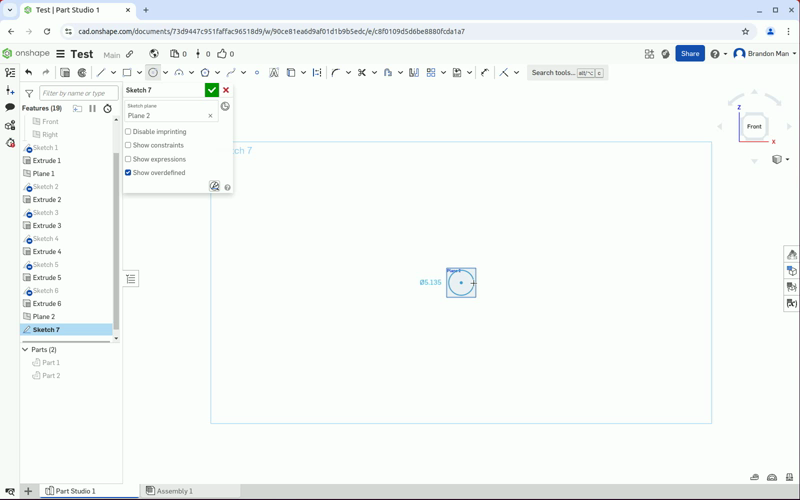
key(esc)
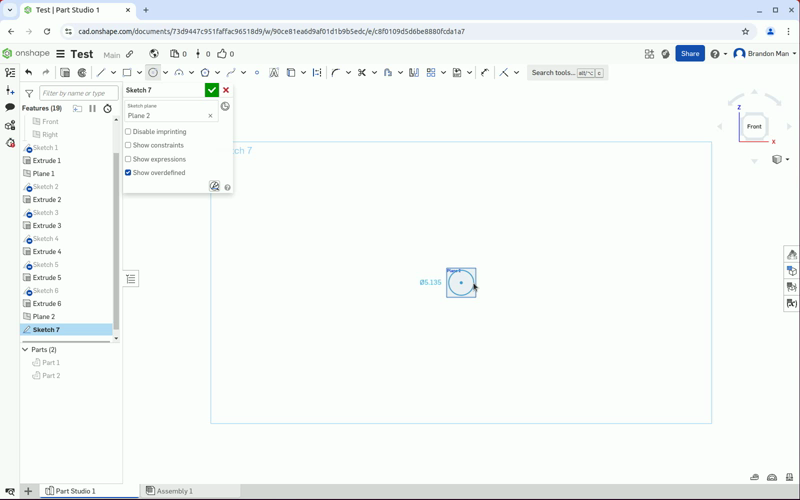
mouse_move(455, 286)
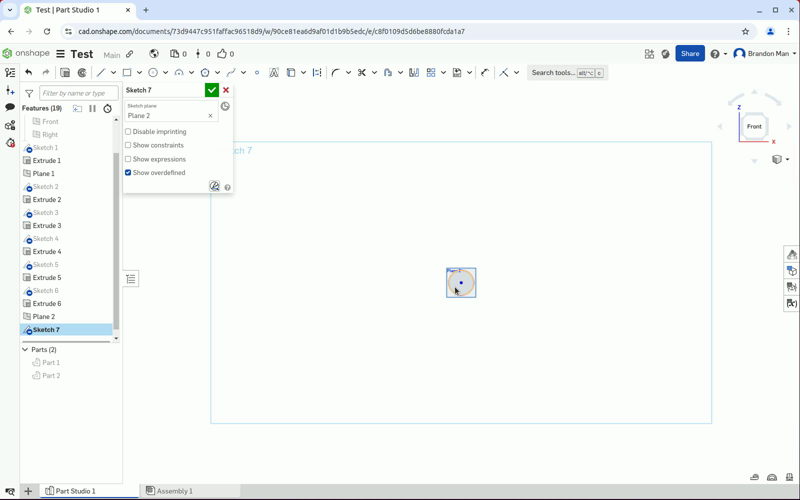
scroll(6)
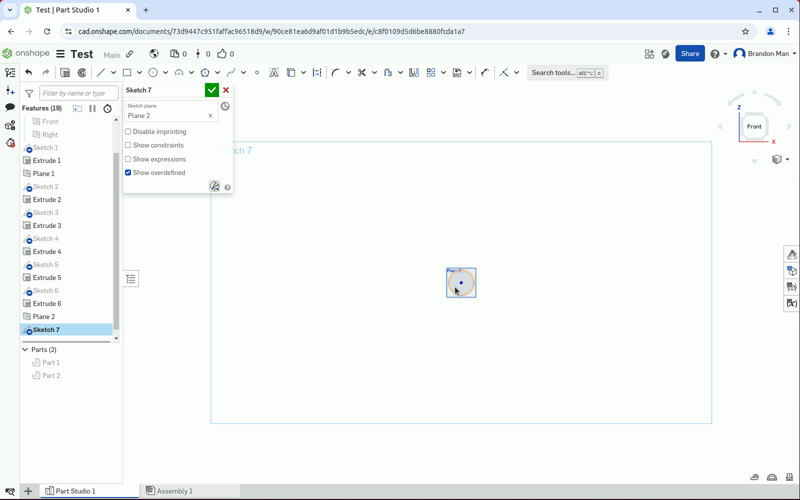
scroll(6)
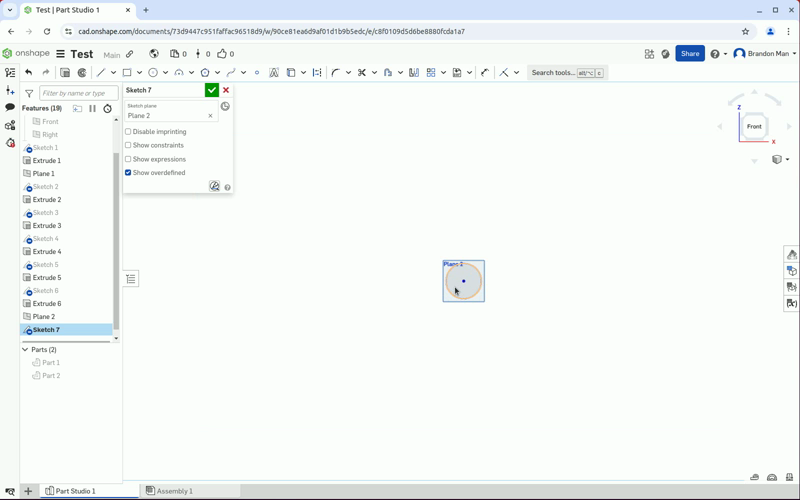
scroll(6)
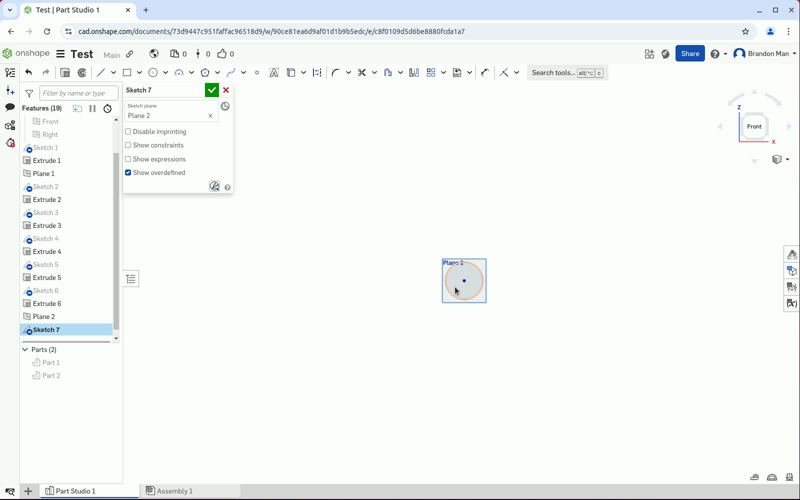
scroll(6)
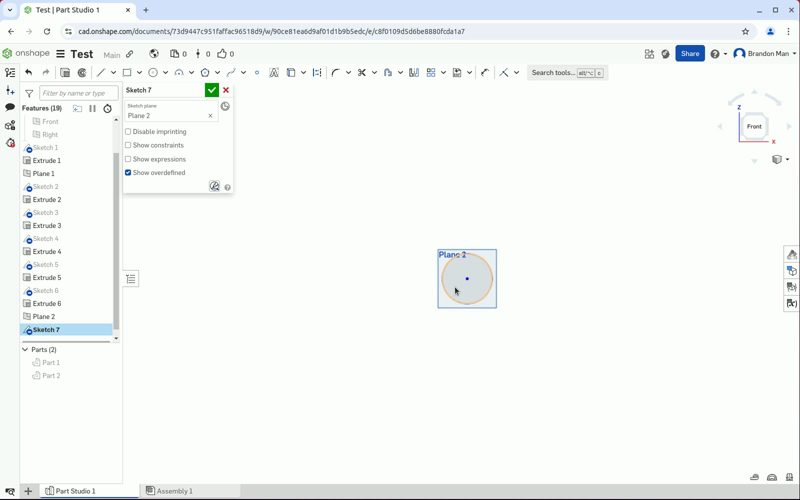
scroll(6)
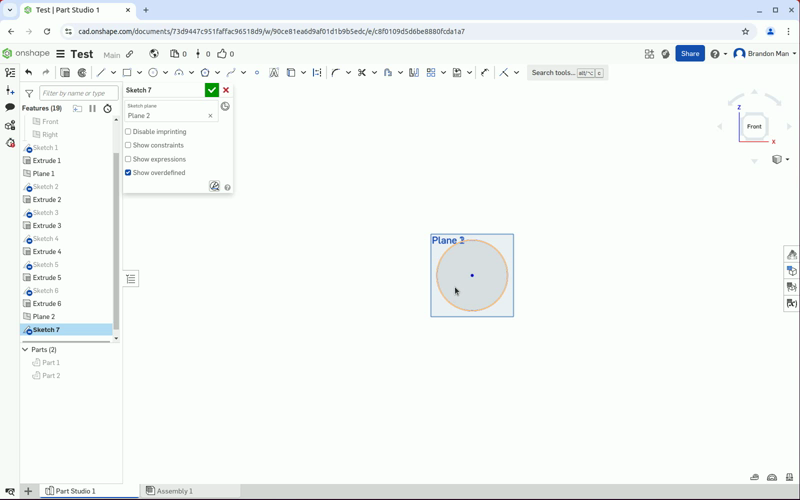
scroll(6)
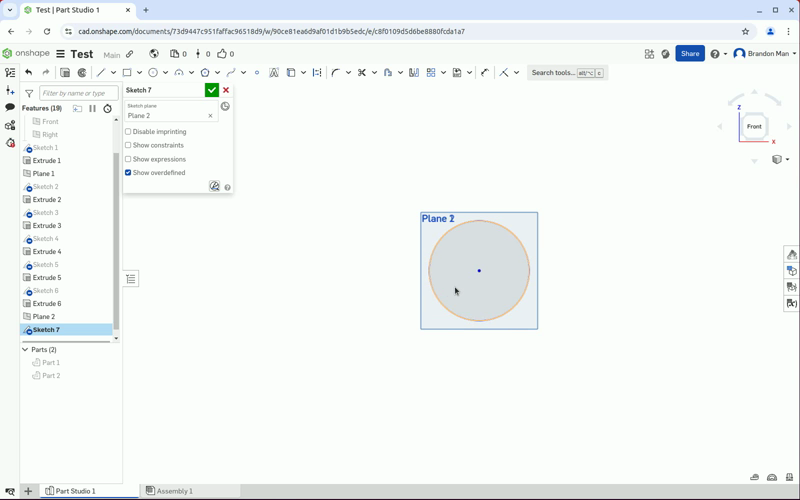
scroll(6)
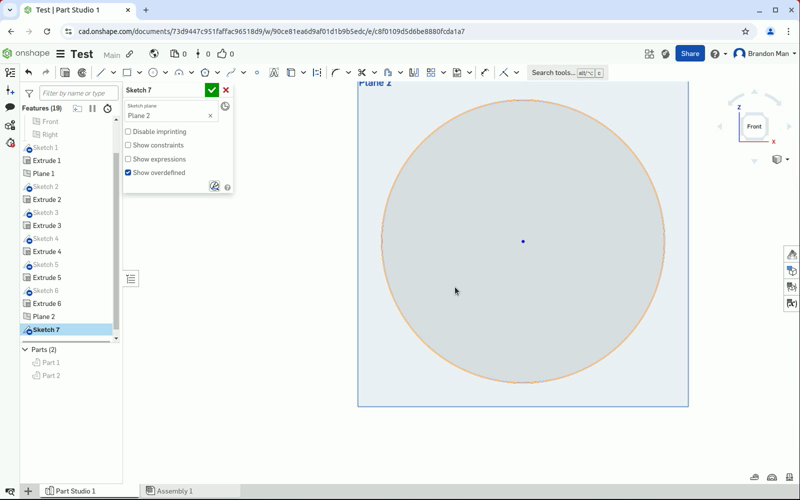
click(455, 286)
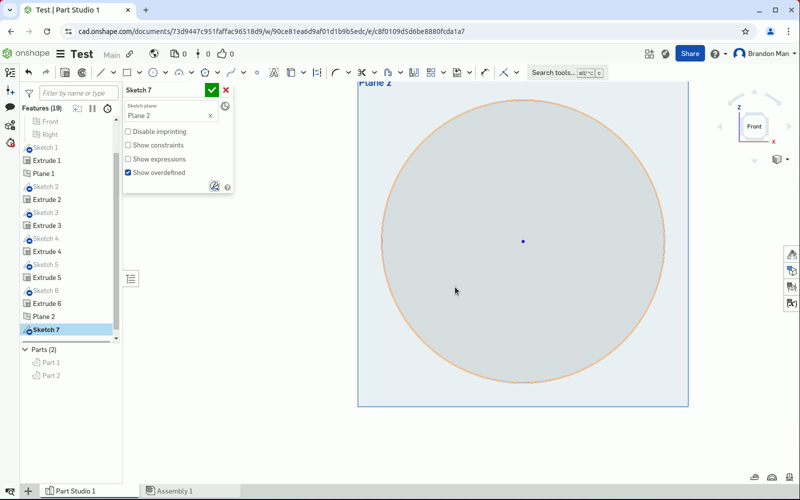
scroll(-6)
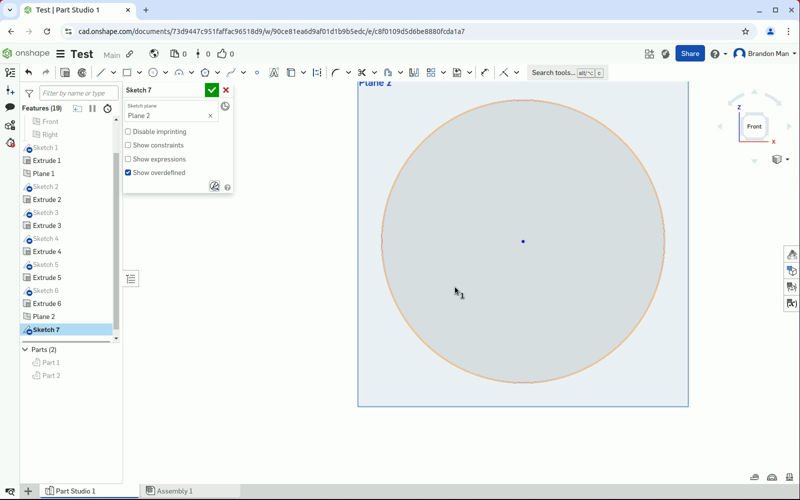
scroll(-6)
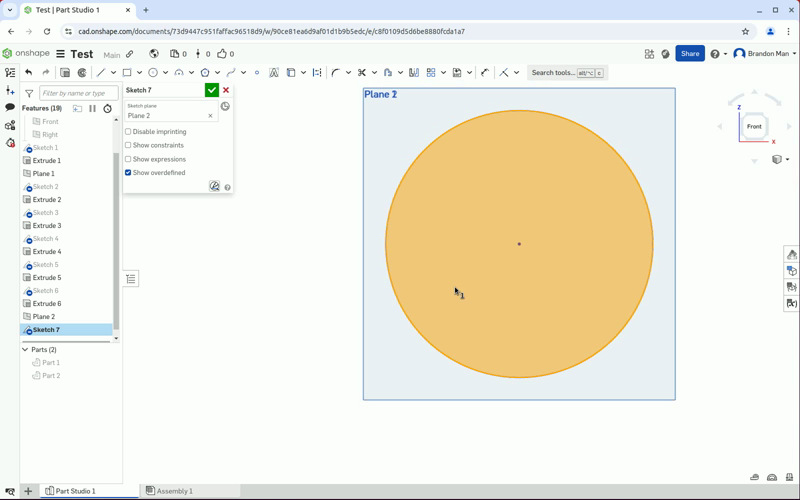
scroll(-6)
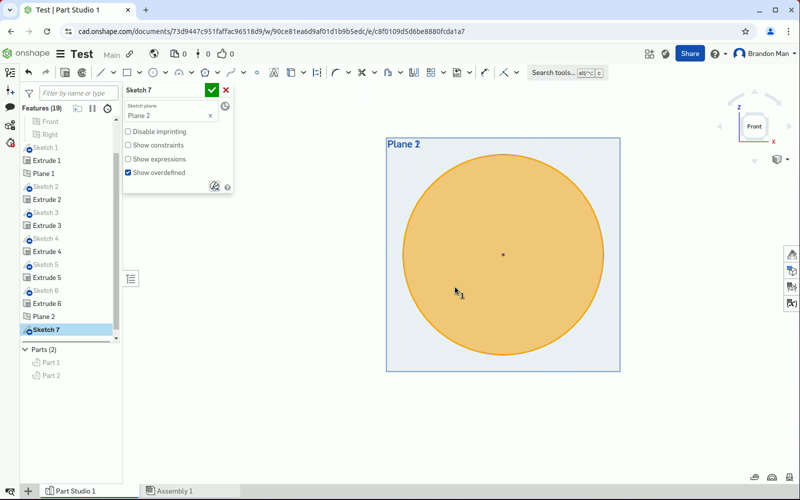
scroll(-6)
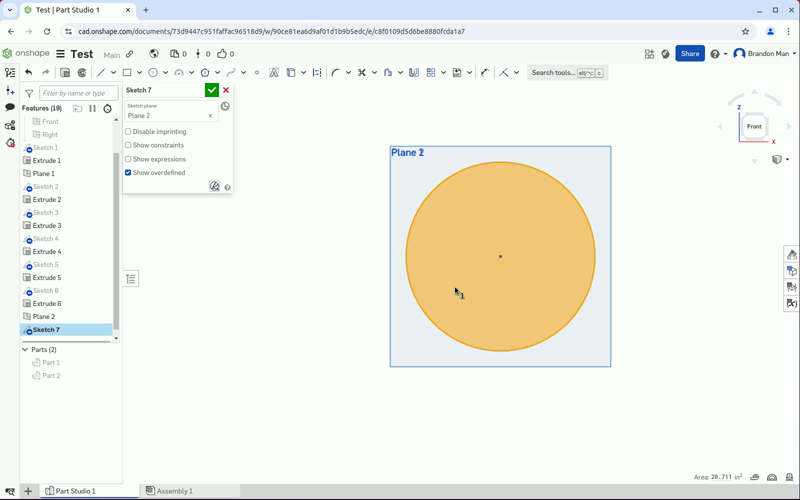
scroll(-6)
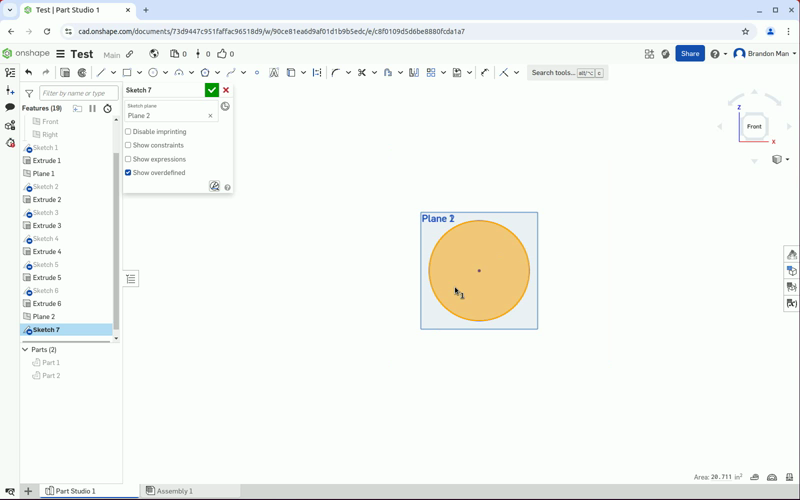
scroll(-6)
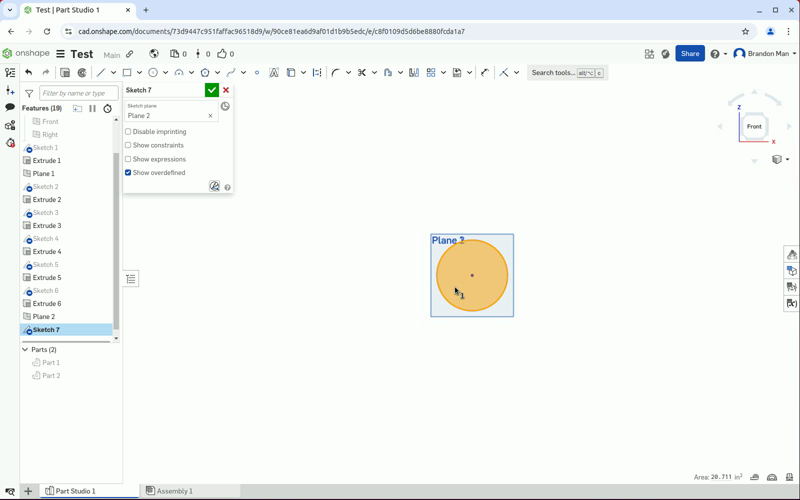
scroll(-6)
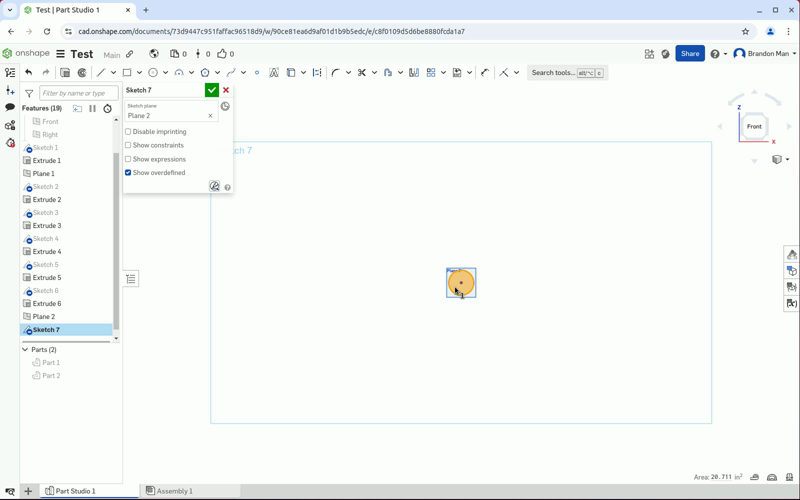
mouse_move(73, 352)
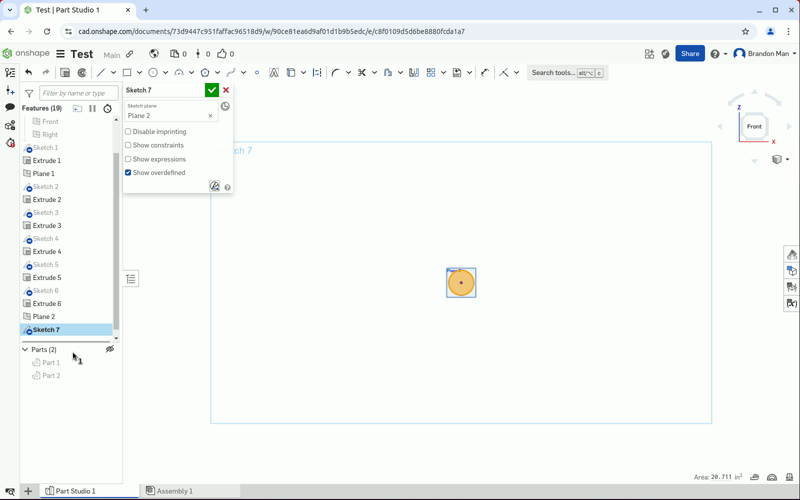
key(shift+y)
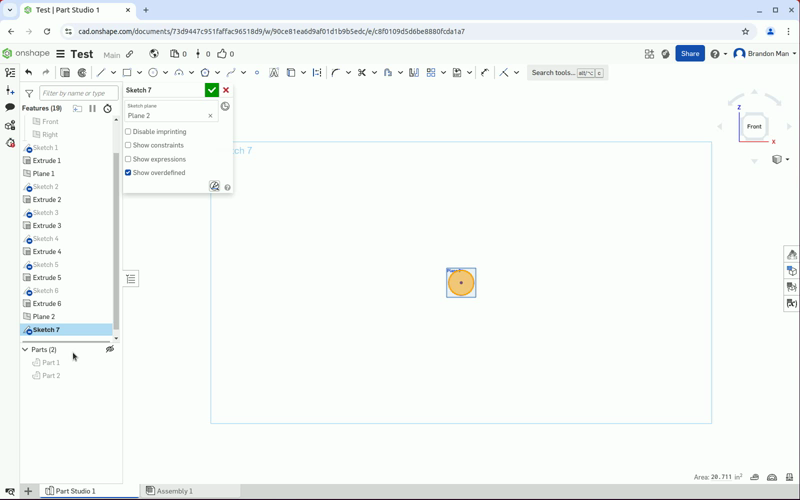
key(shift+e)
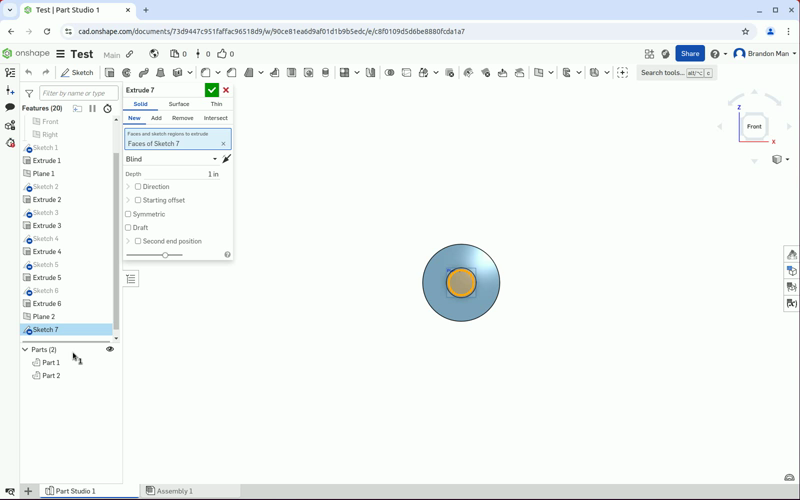
mouse_move(143, 106)
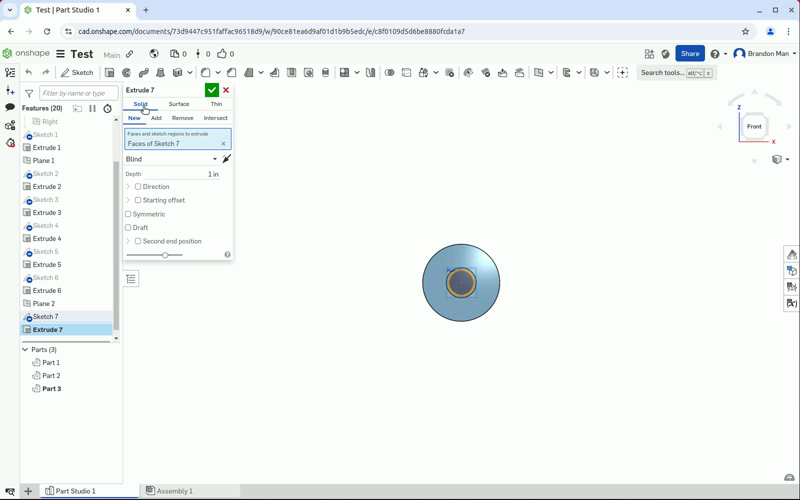
click(143, 106)
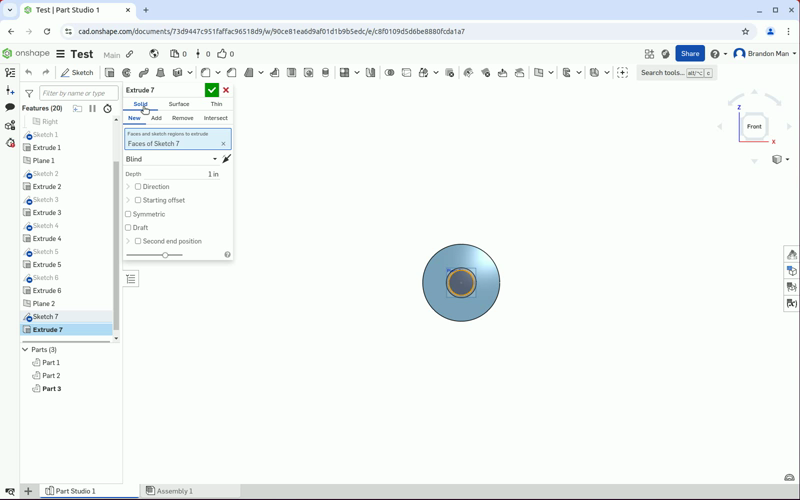
mouse_move(186, 120)
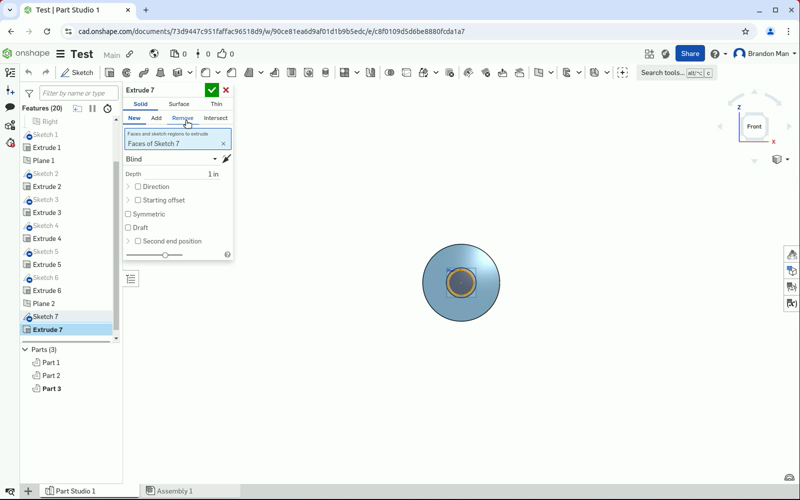
click(186, 120)
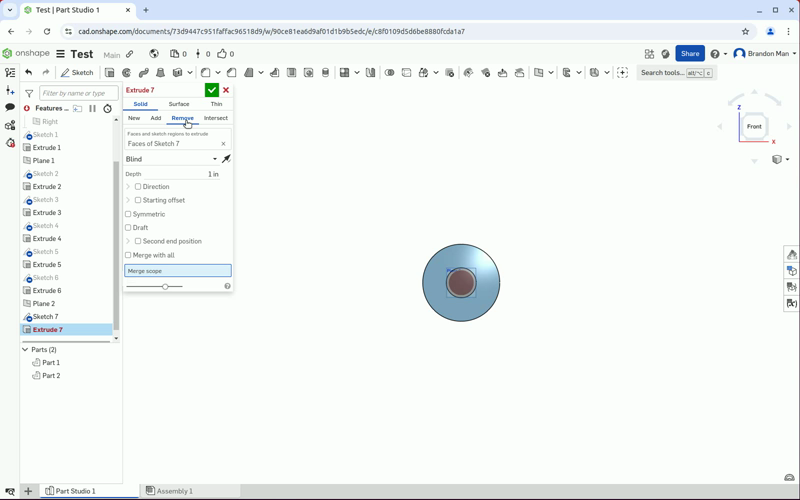
key(tab, 4)
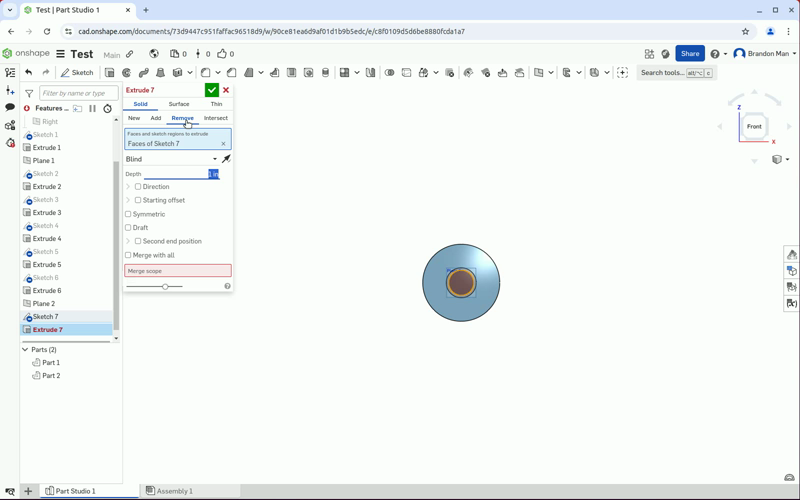
text(2.407)
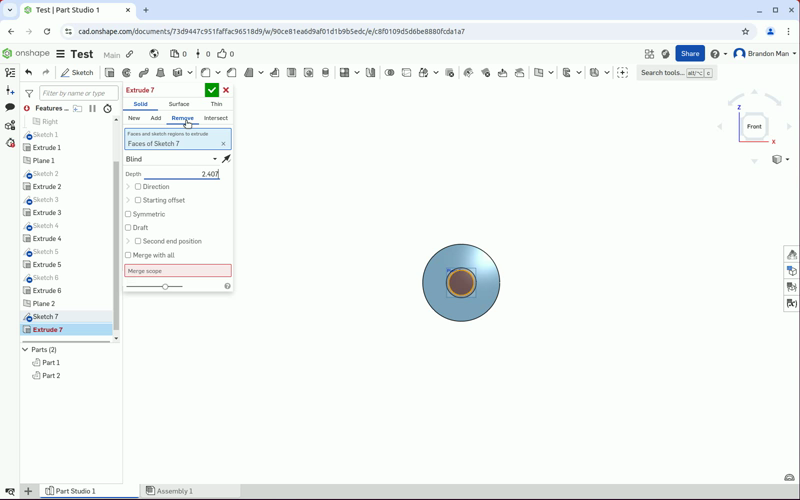
key(tab, 6)
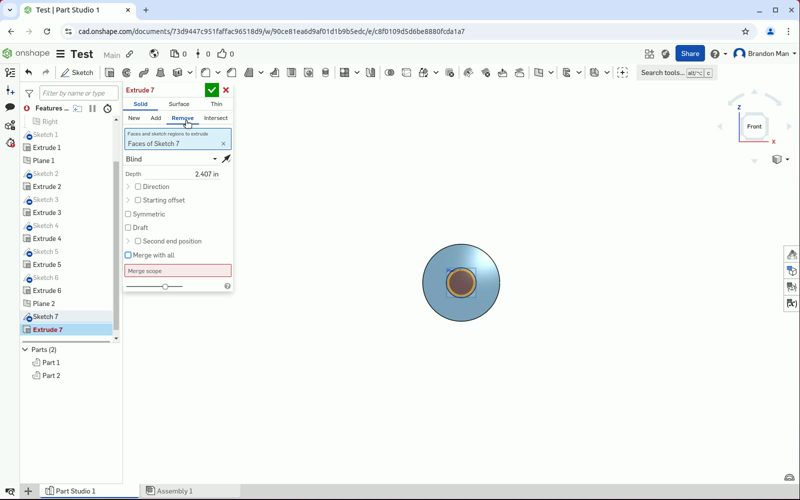
key(space)
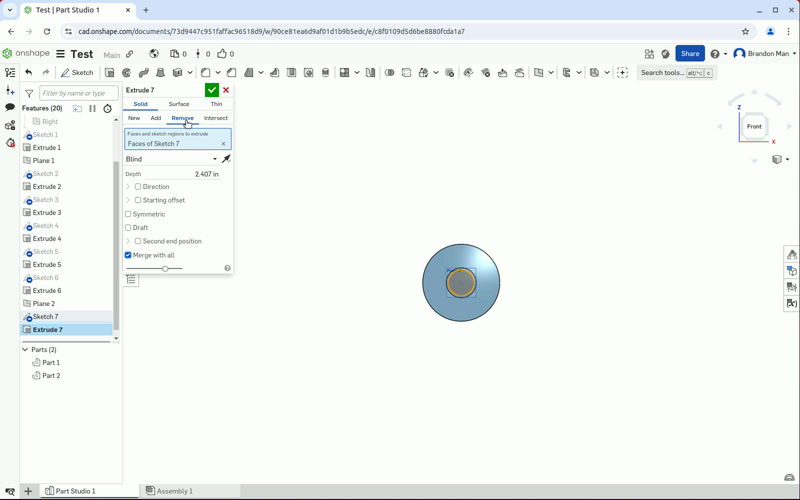
key(enter)
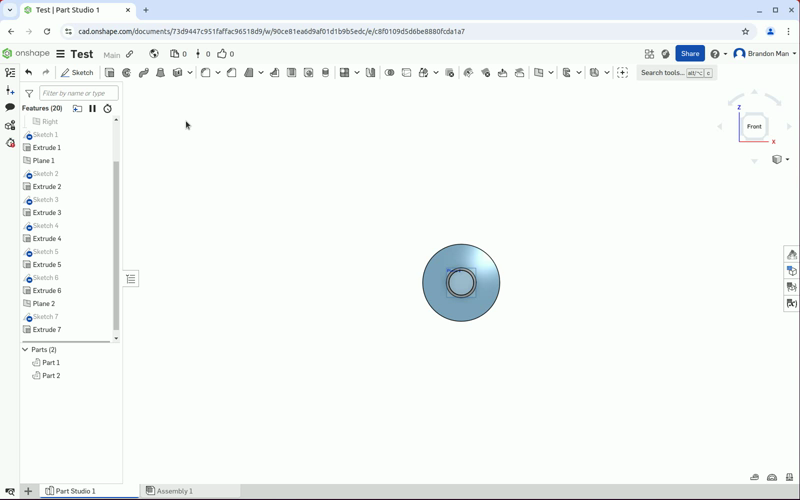
key(shift+h)
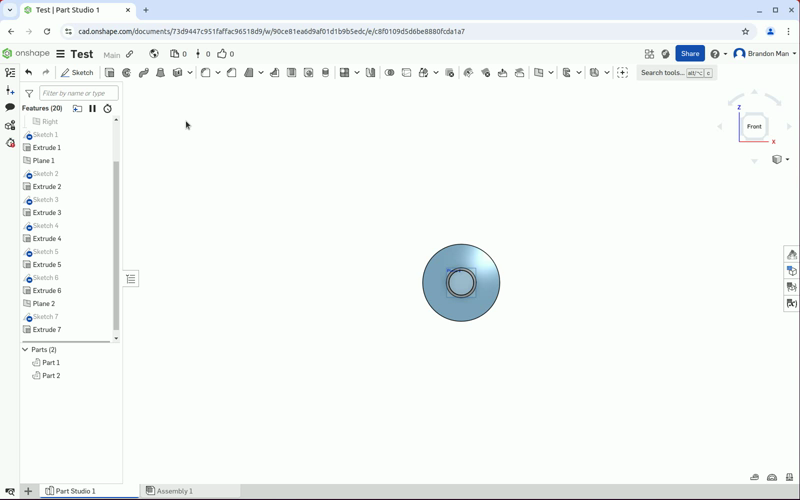
key(shift+h)
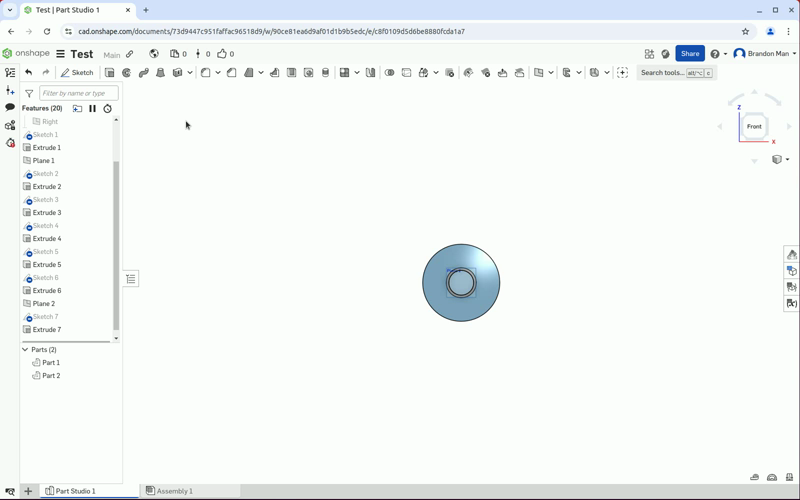
key(shift+7)
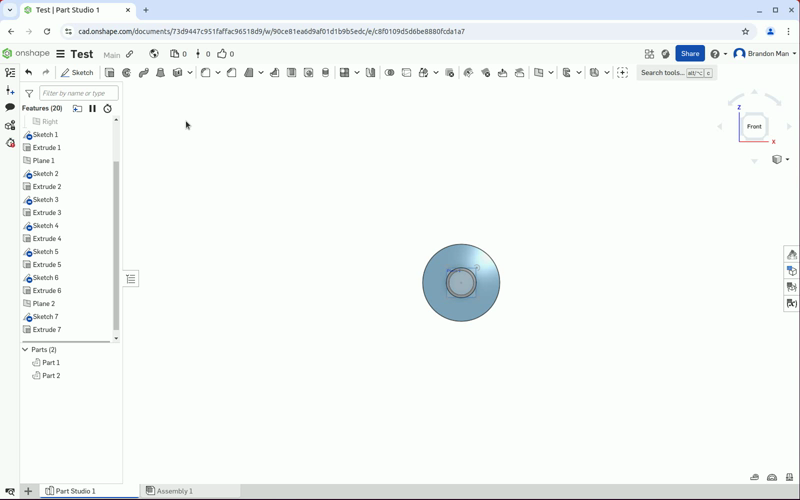
key(left, 2)
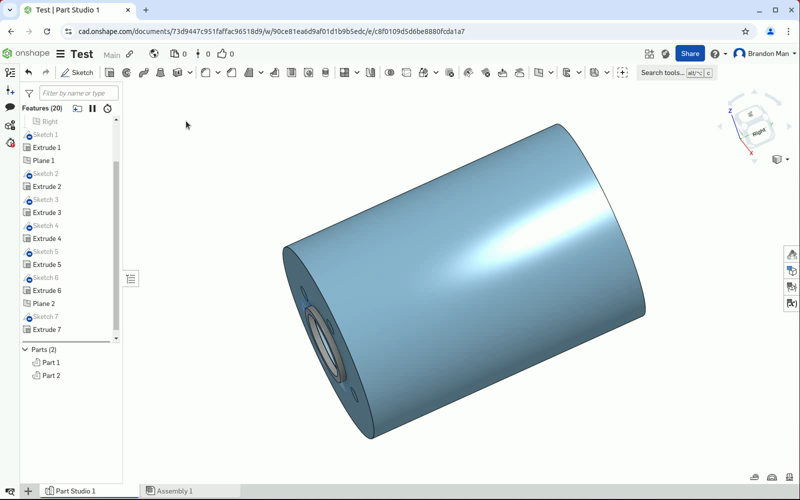
key(down, 2)
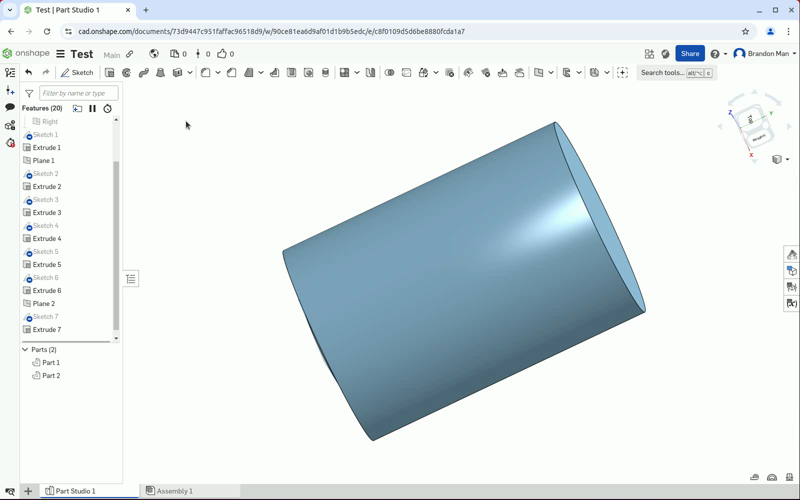
key(up, 2)
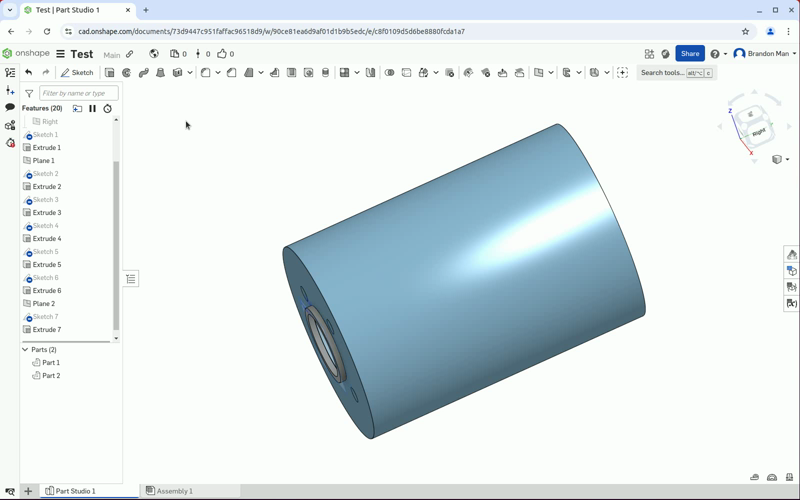
key(right, 2)
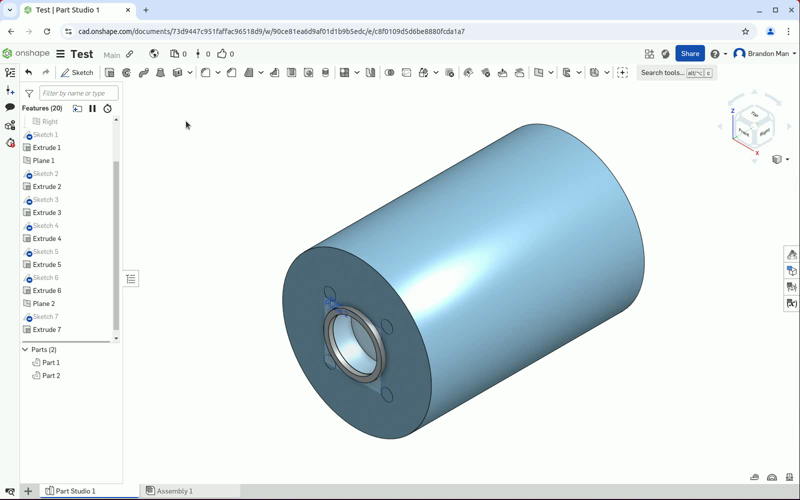
mouse_move(69, 137)
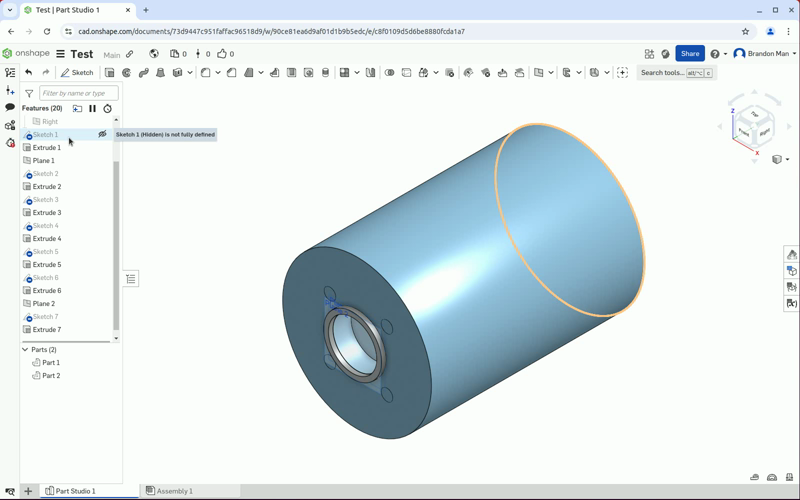
click(69, 137)